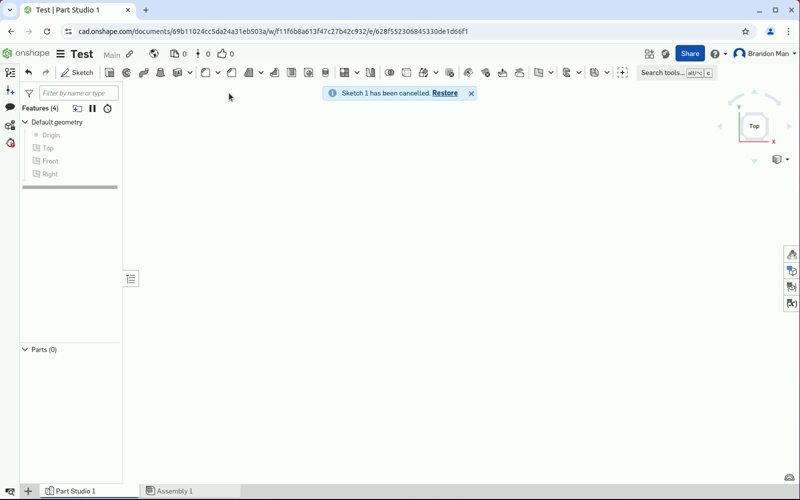
key(shift+h)
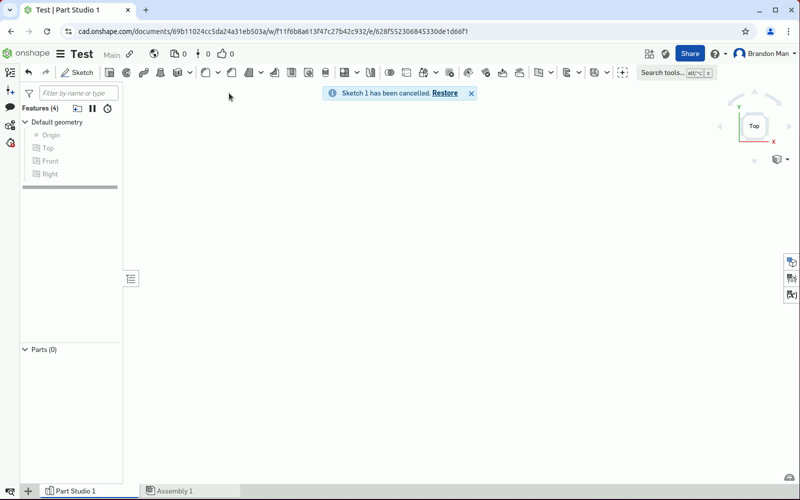
key(shift+s)
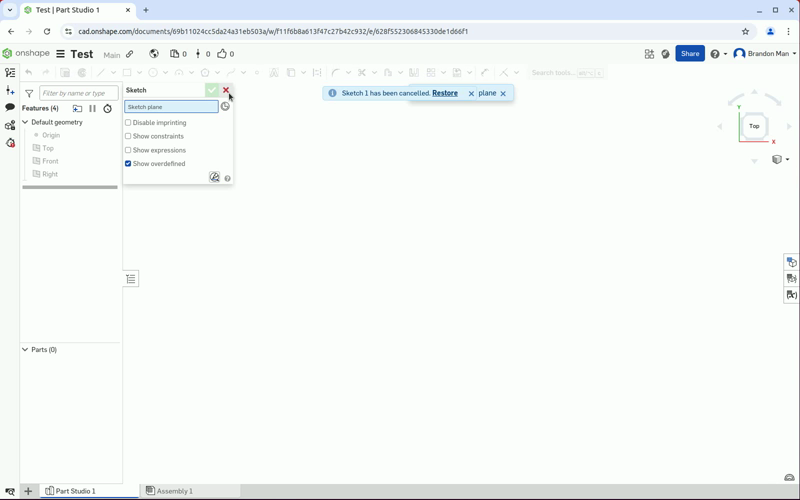
mouse_move(73, 150)
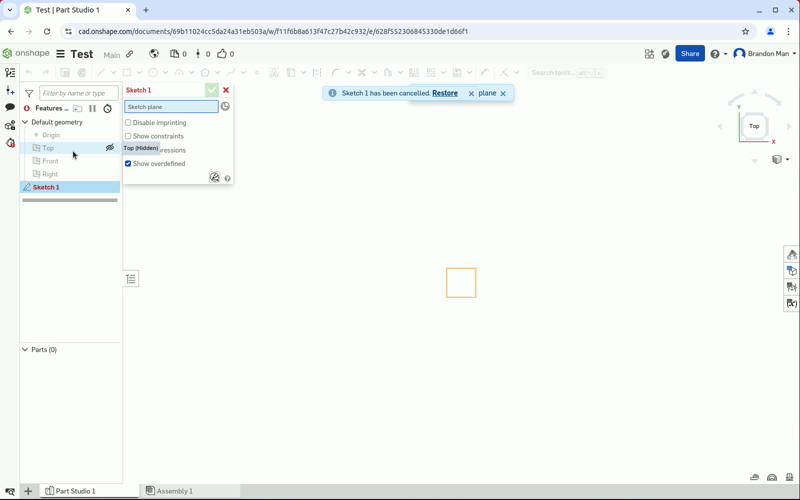
click(73, 150)
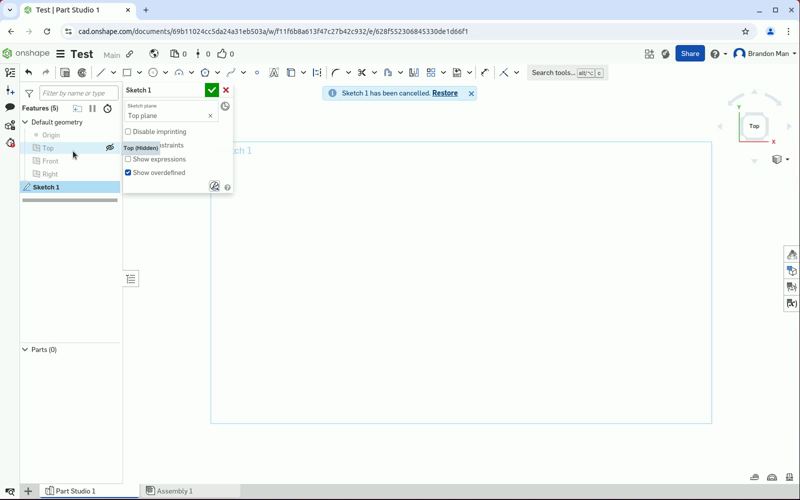
mouse_move(73, 352)
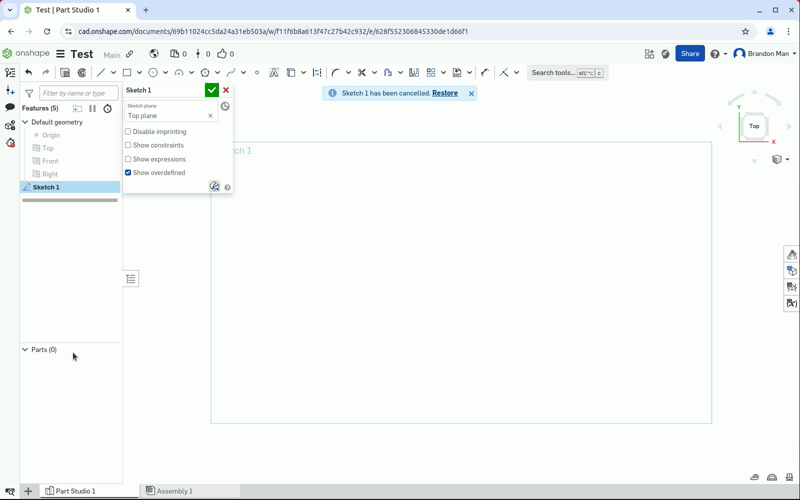
key(y)
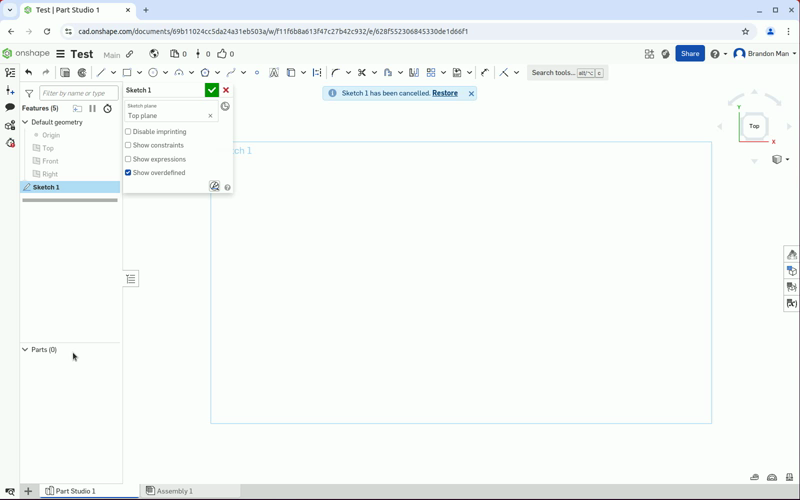
key(l)
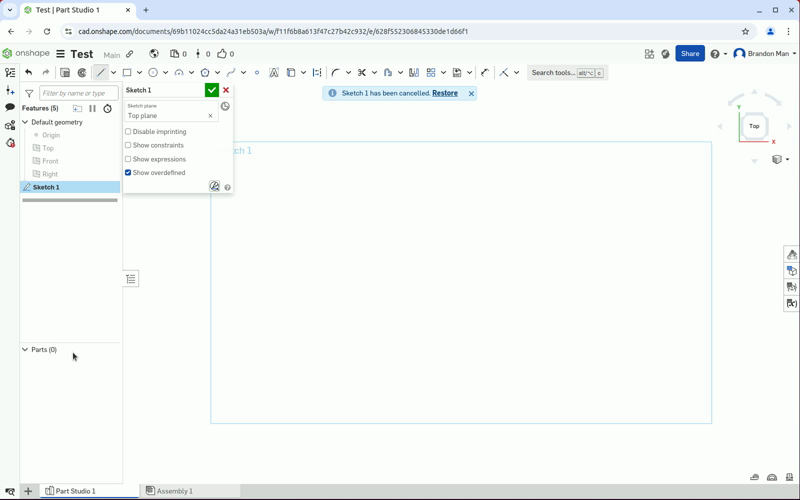
key_down(shift)
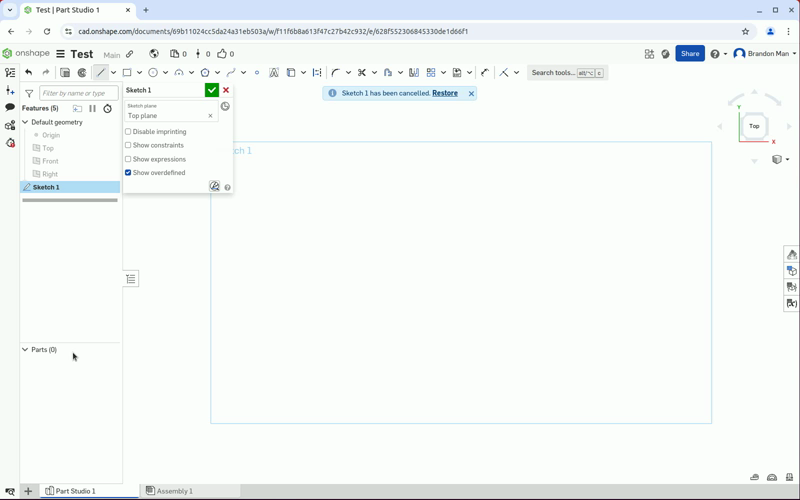
mouse_move(409, 308)
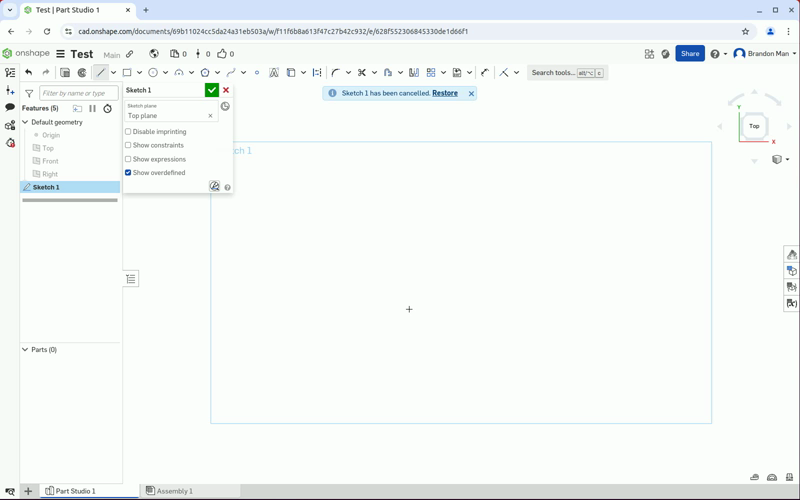
click(409, 308)
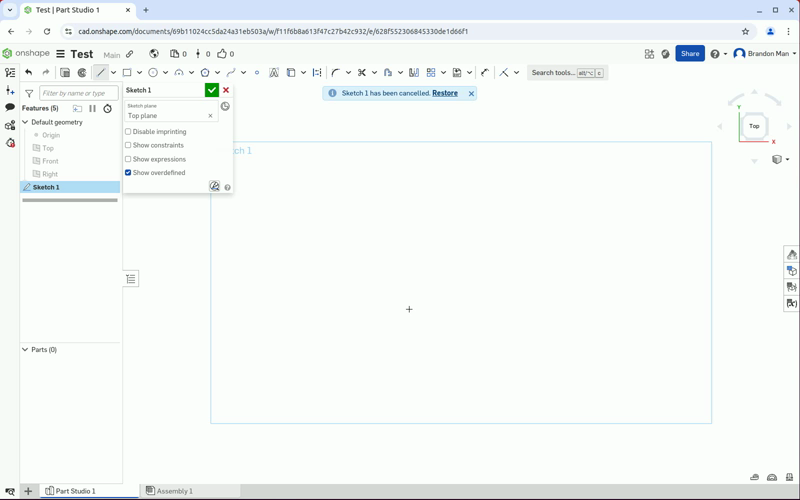
key_up(shift)
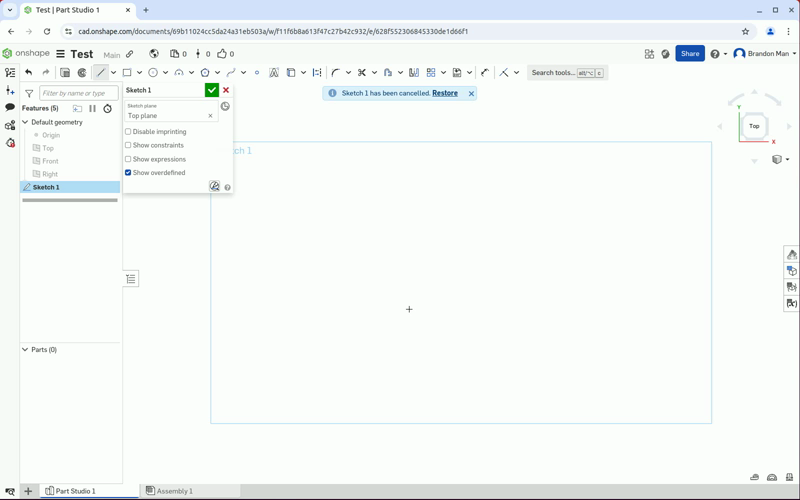
key_down(shift)
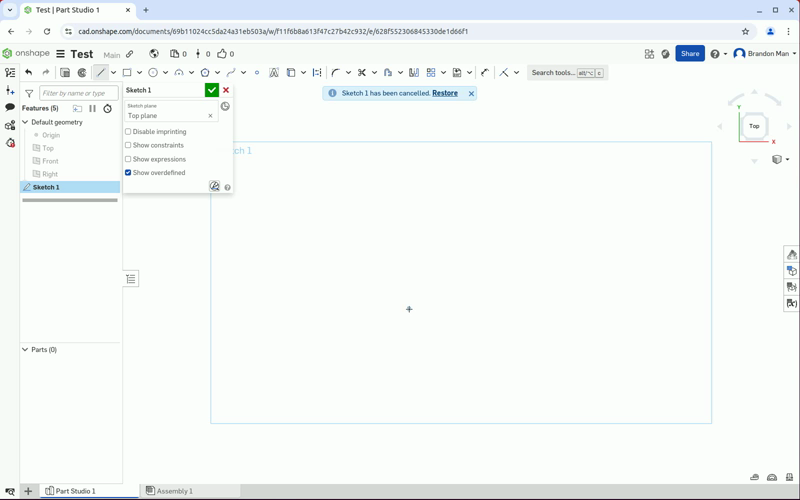
mouse_move(512, 308)
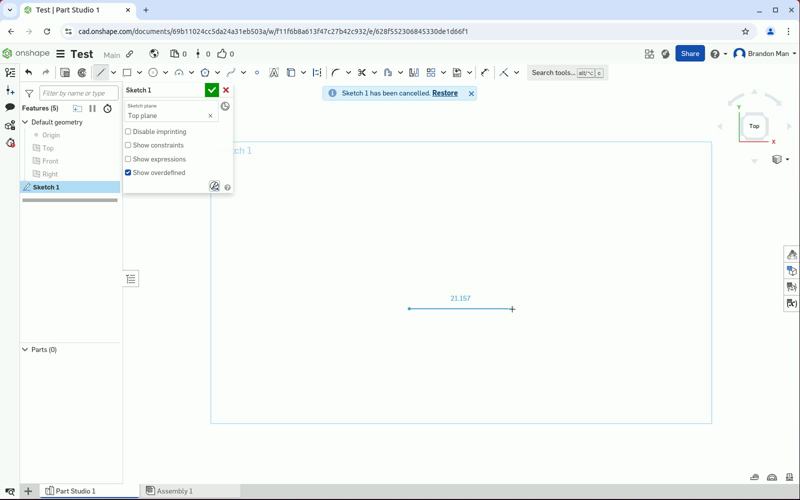
click(512, 308)
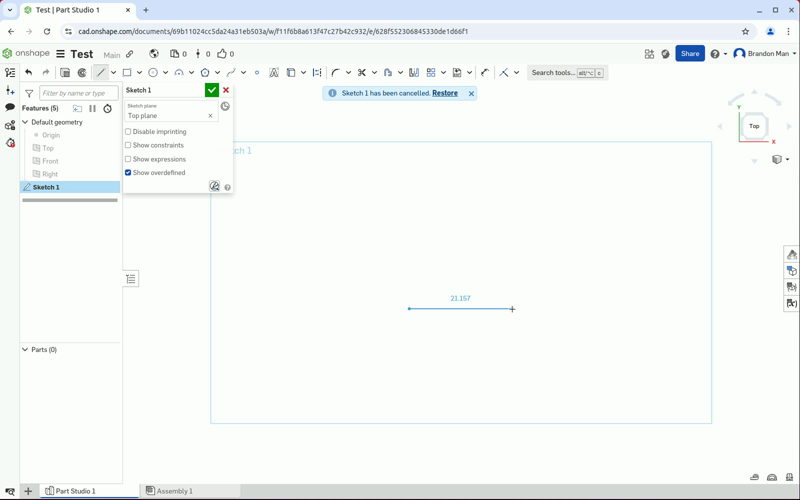
key_up(shift)
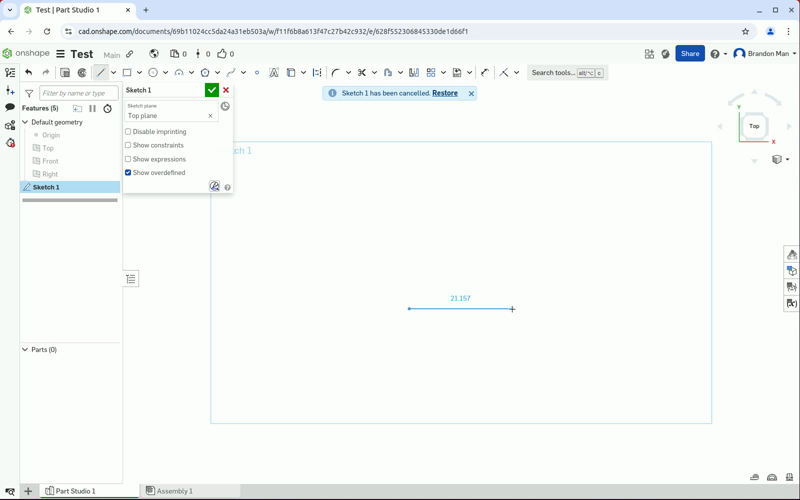
key_down(shift)
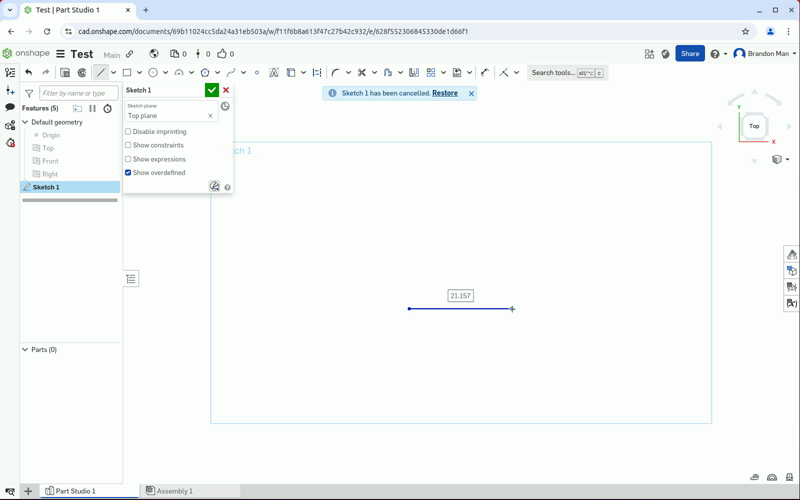
mouse_move(542, 308)
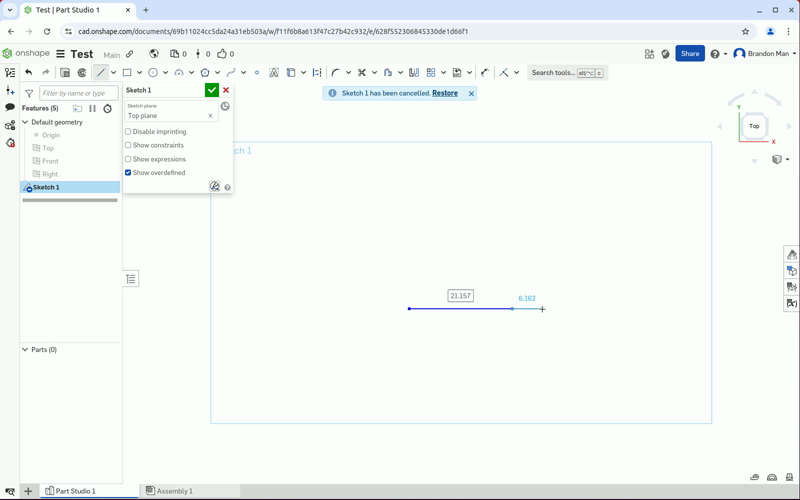
mouse_move(512, 256)
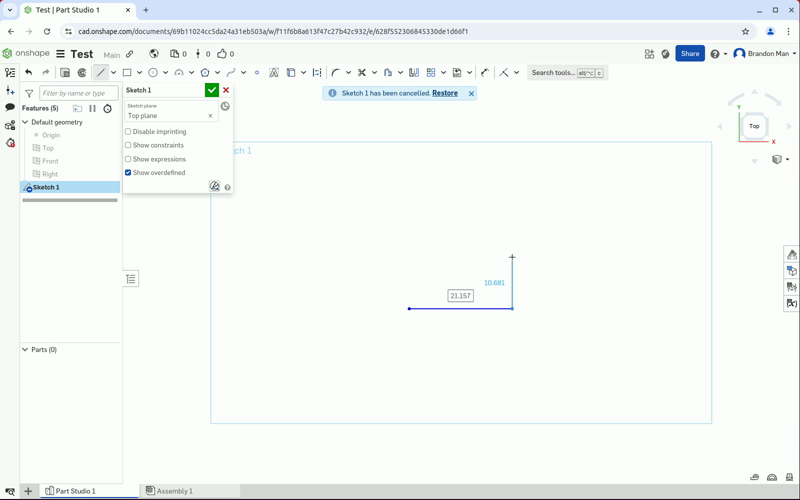
click(512, 256)
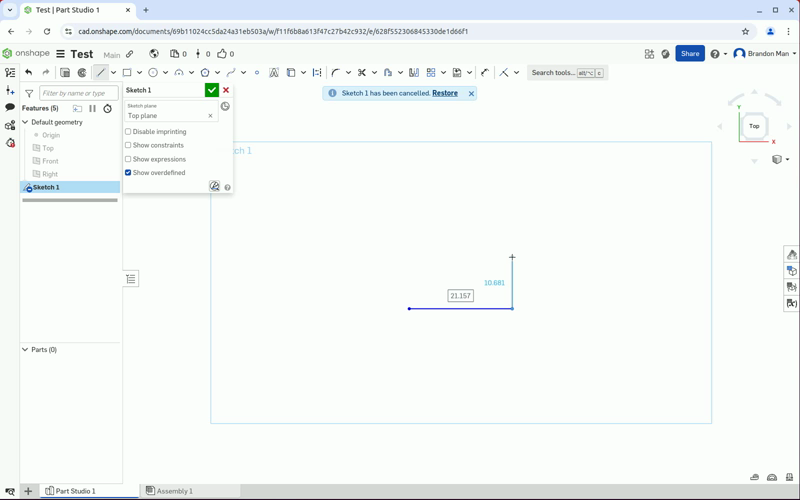
key_up(shift)
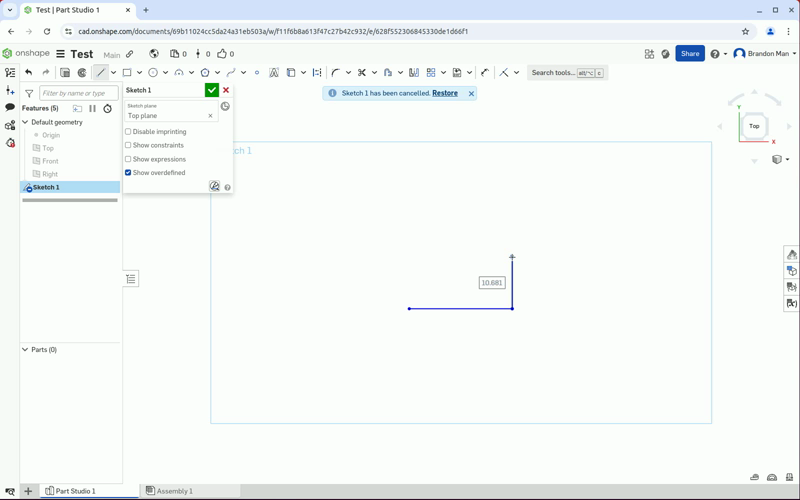
key_down(shift)
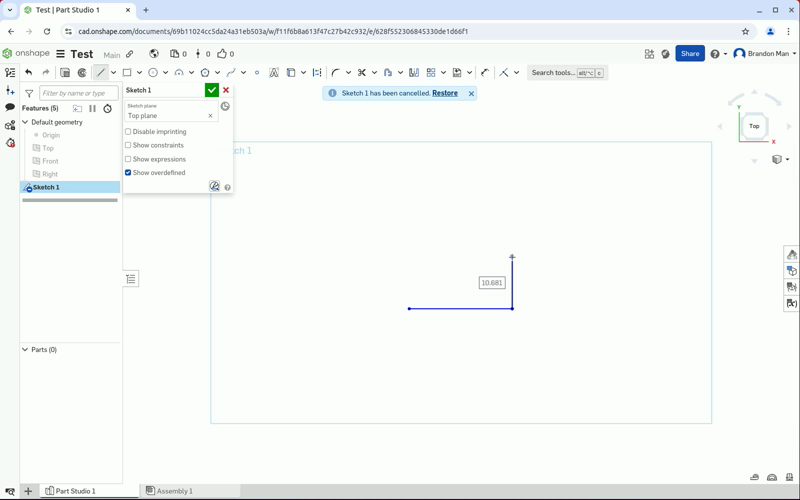
mouse_move(409, 256)
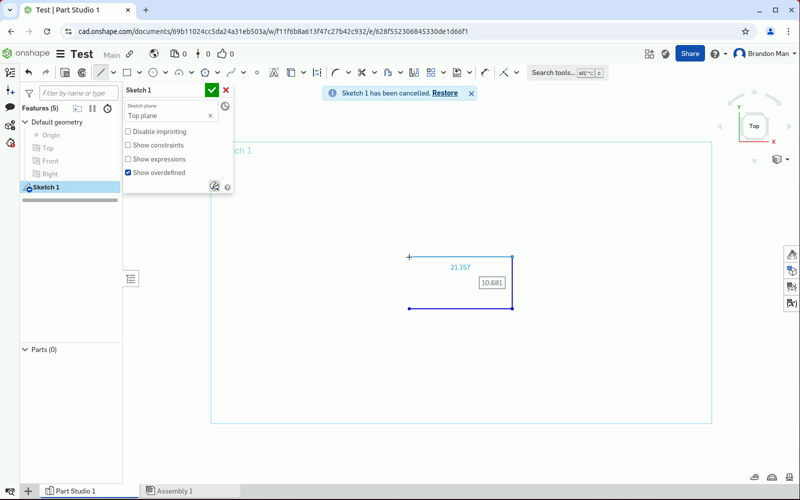
click(409, 256)
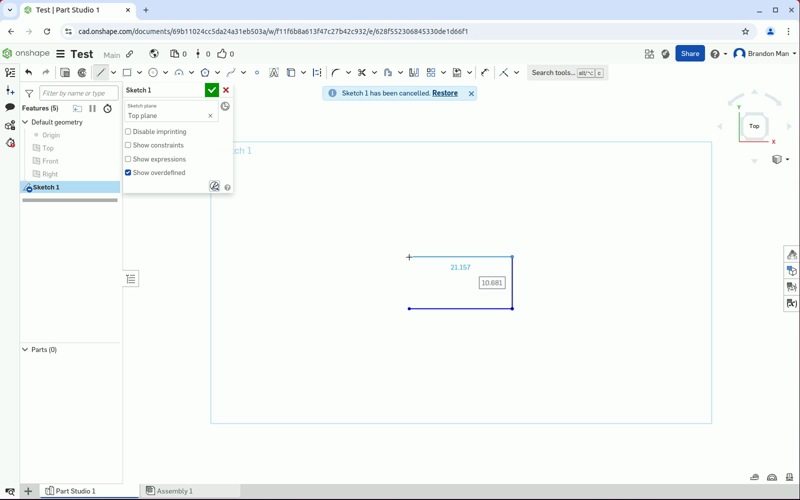
key_up(shift)
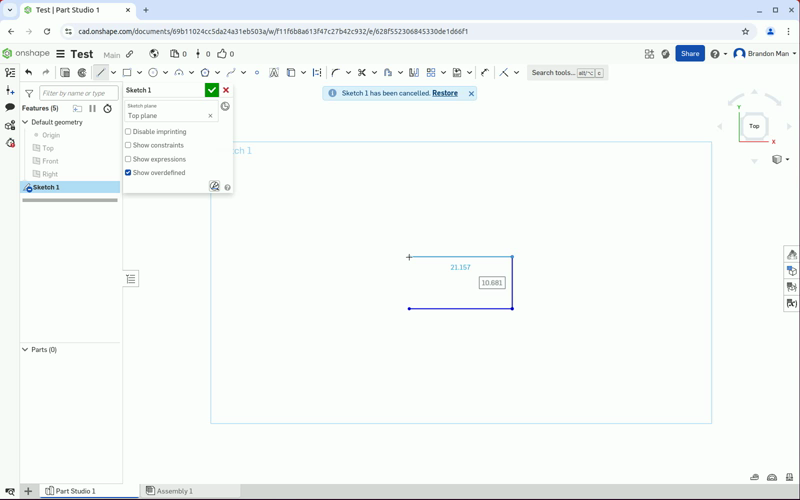
mouse_move(439, 256)
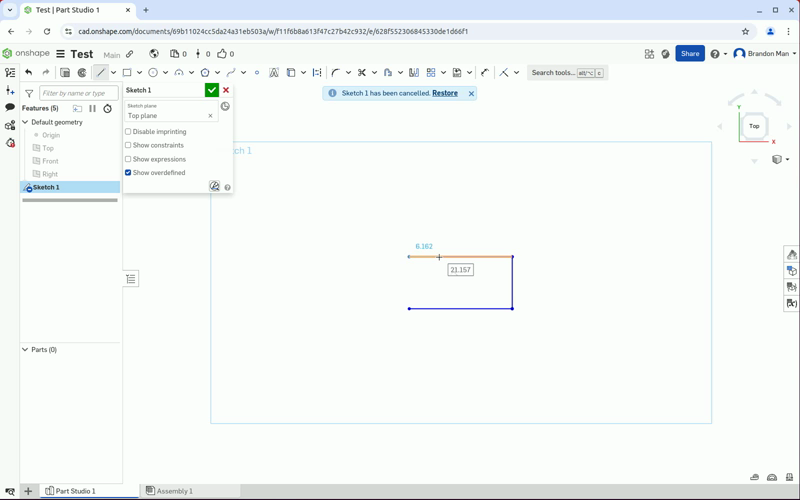
key_down(shift)
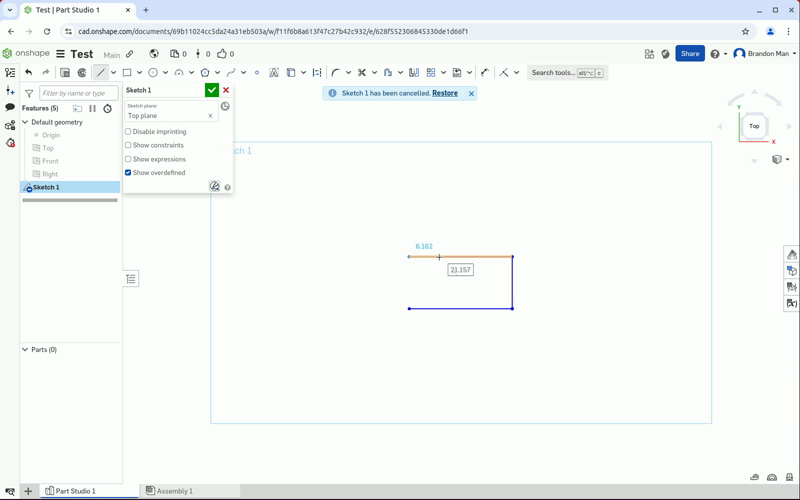
mouse_move(409, 308)
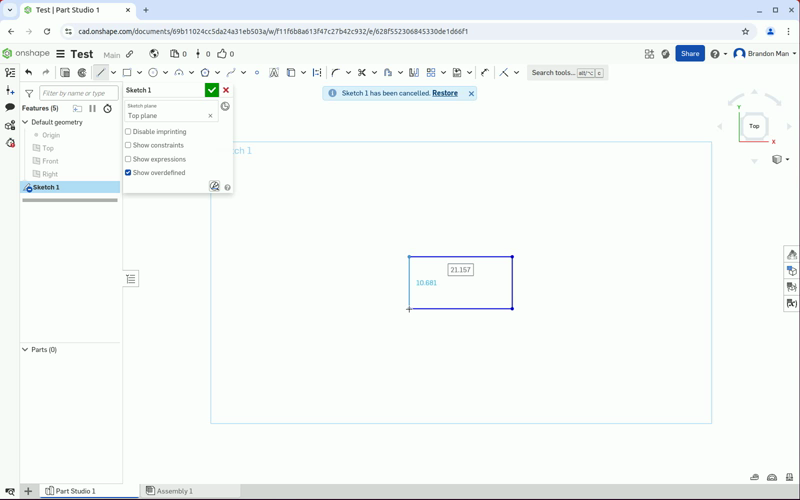
key_up(shift)
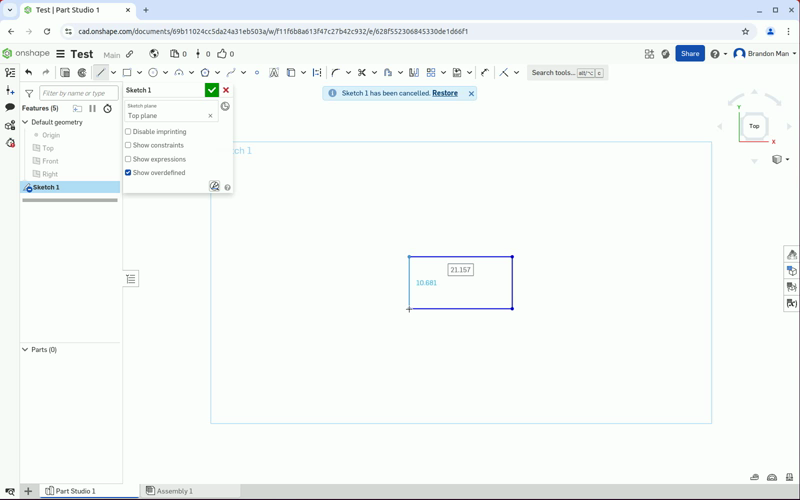
click(409, 308)
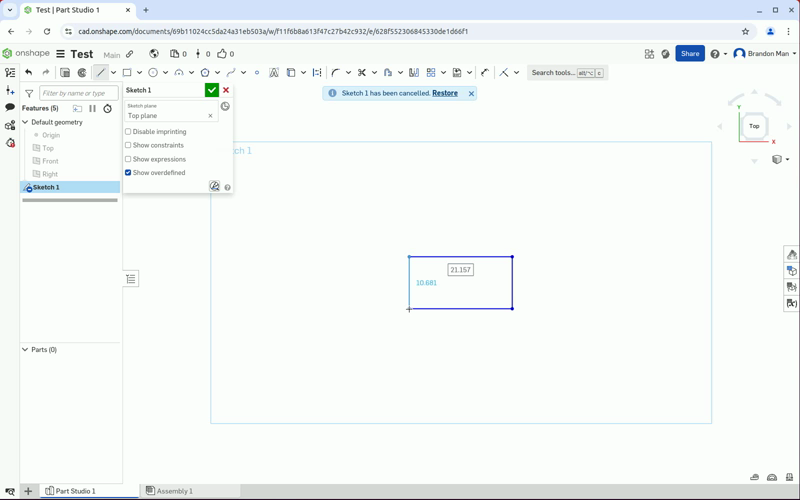
key(esc)
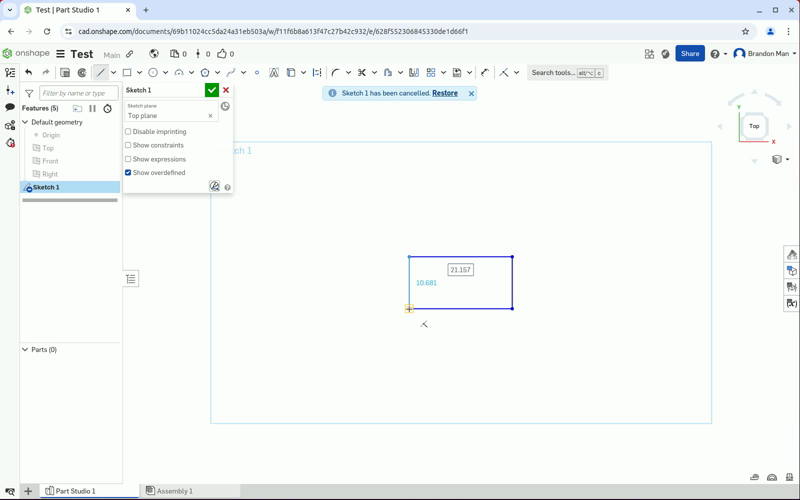
mouse_move(451, 280)
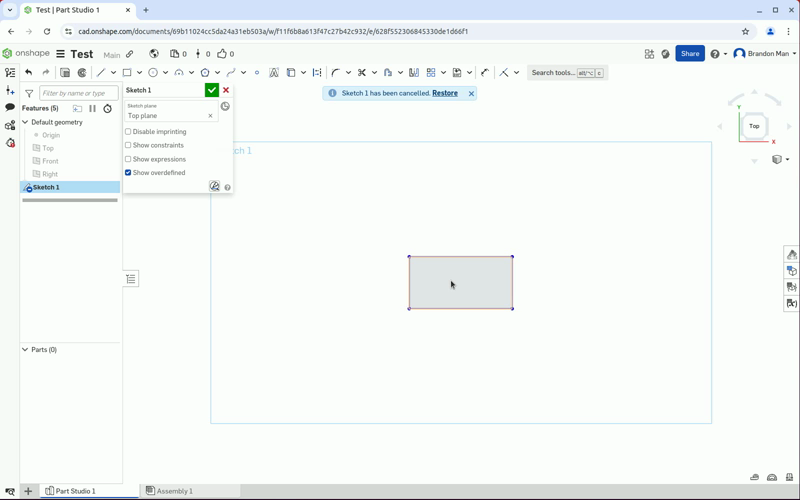
click(451, 280)
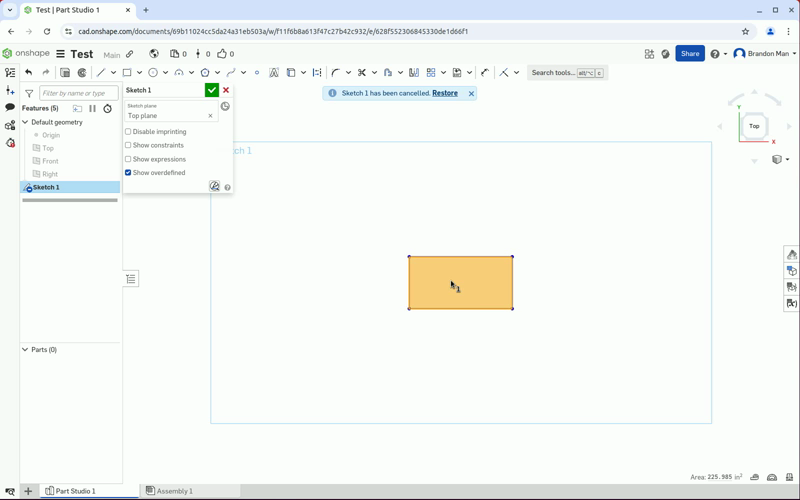
mouse_move(73, 352)
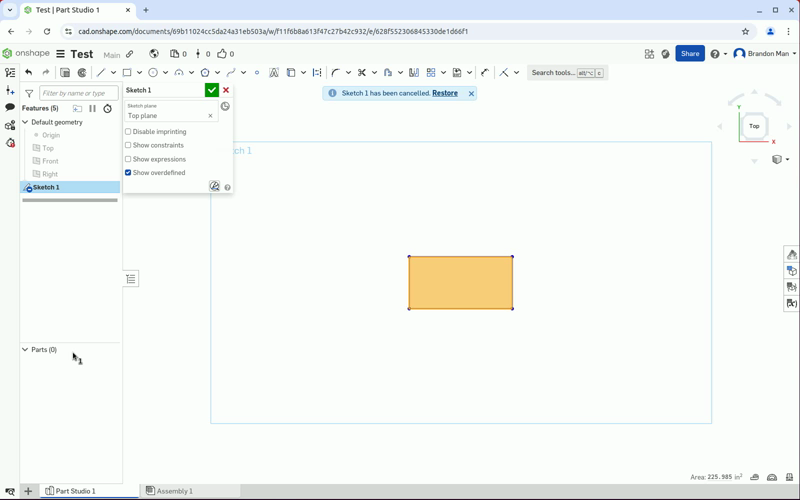
key(shift+y)
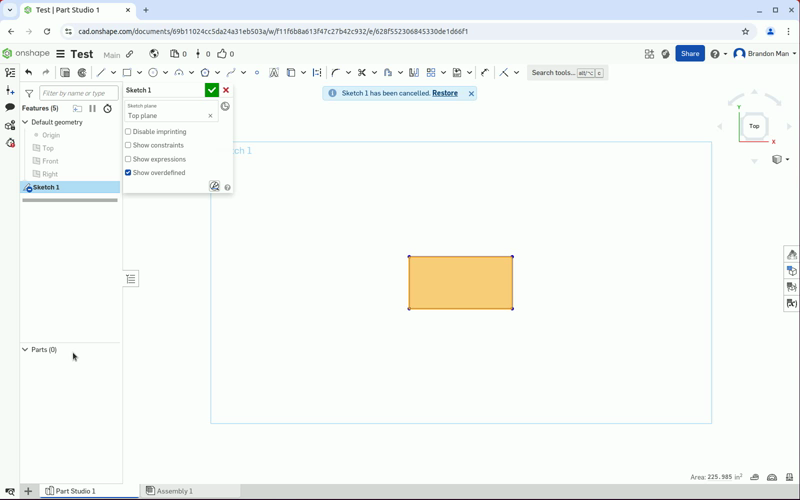
key(shift+e)
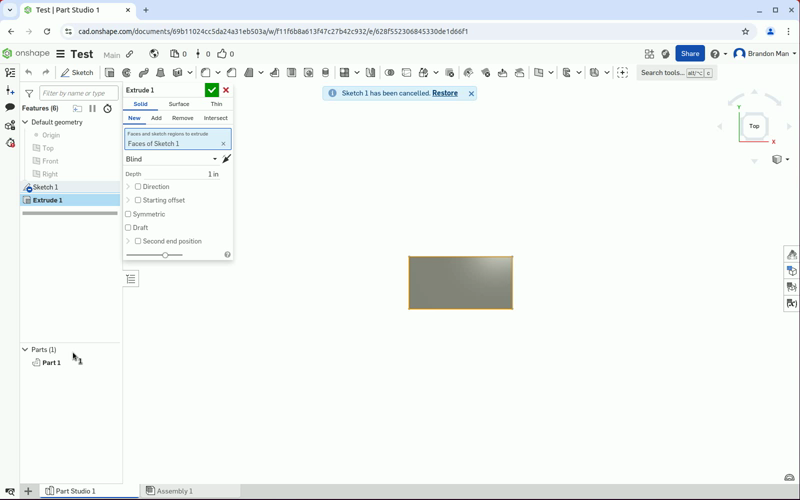
mouse_move(143, 106)
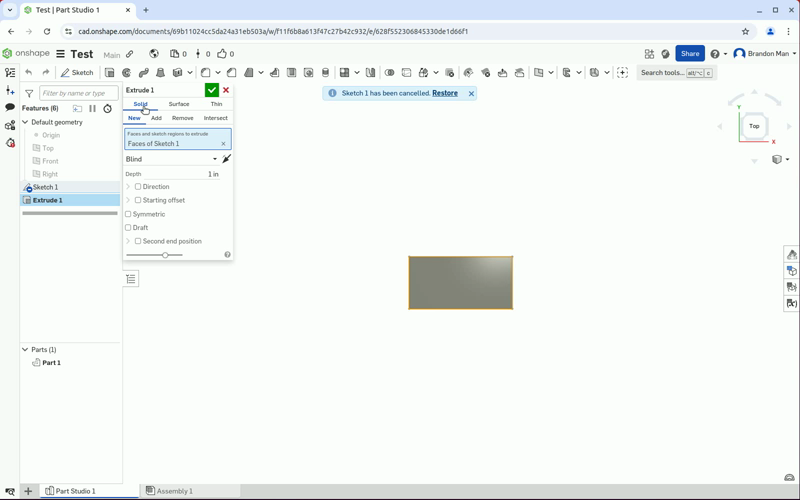
click(143, 106)
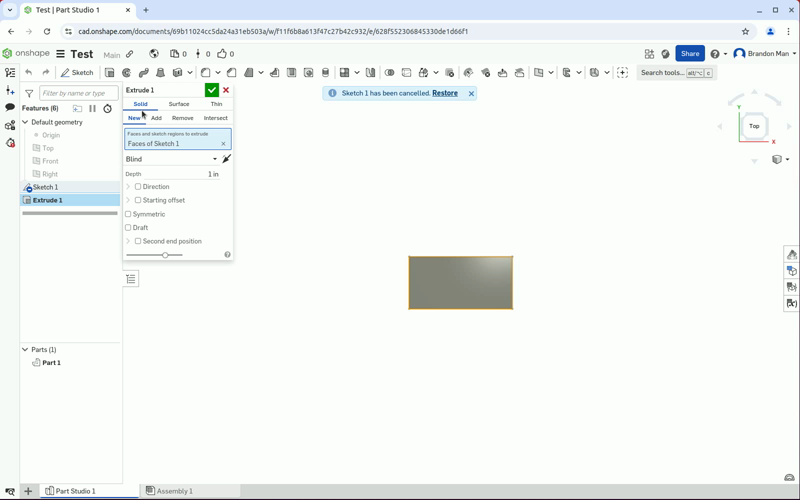
mouse_move(137, 120)
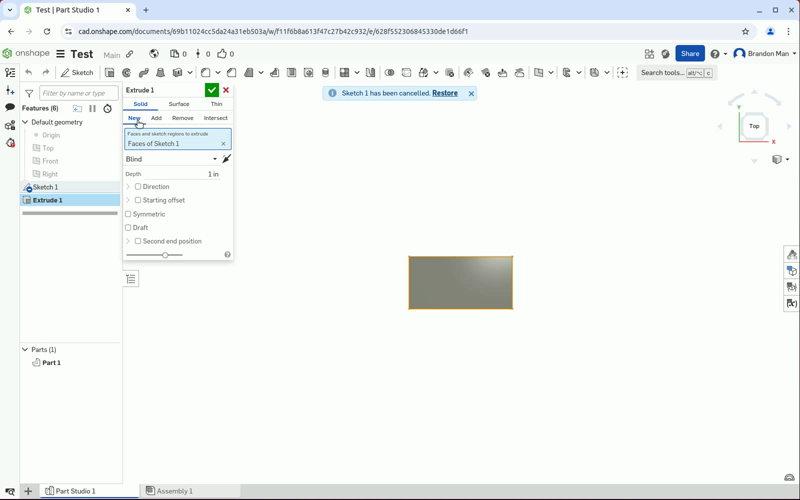
click(137, 120)
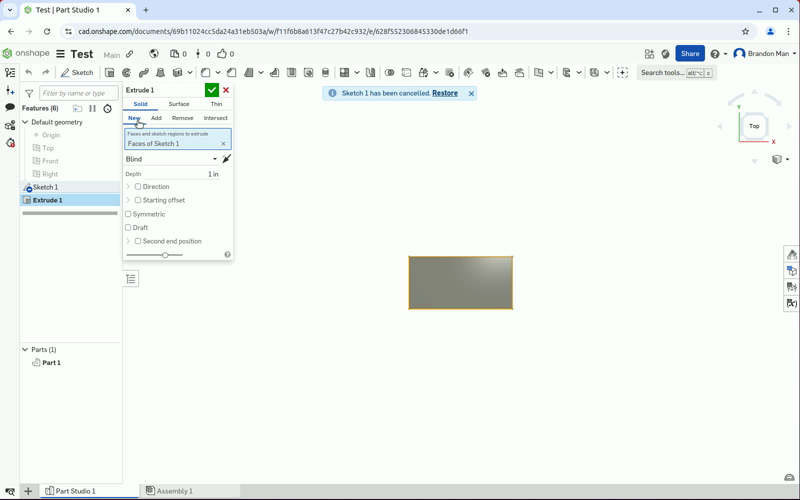
key(tab, 4)
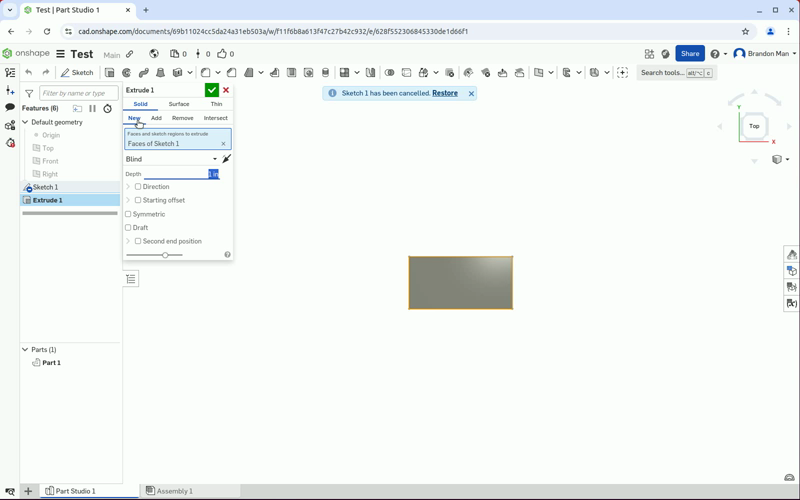
text(3.129)
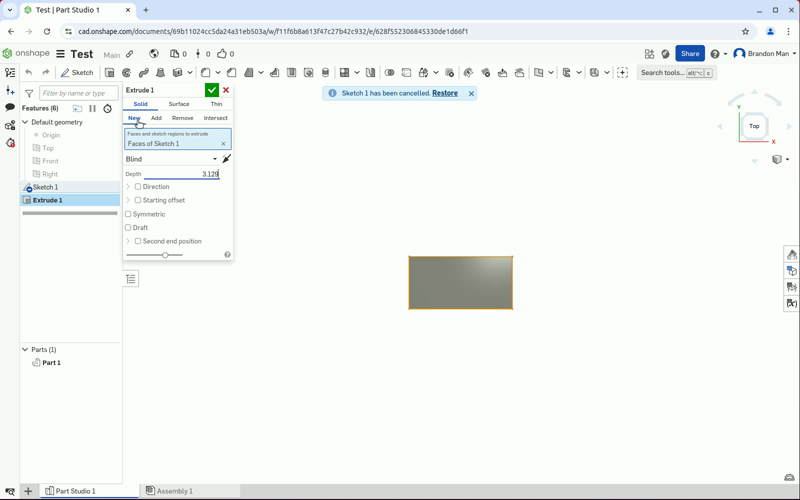
key(enter)
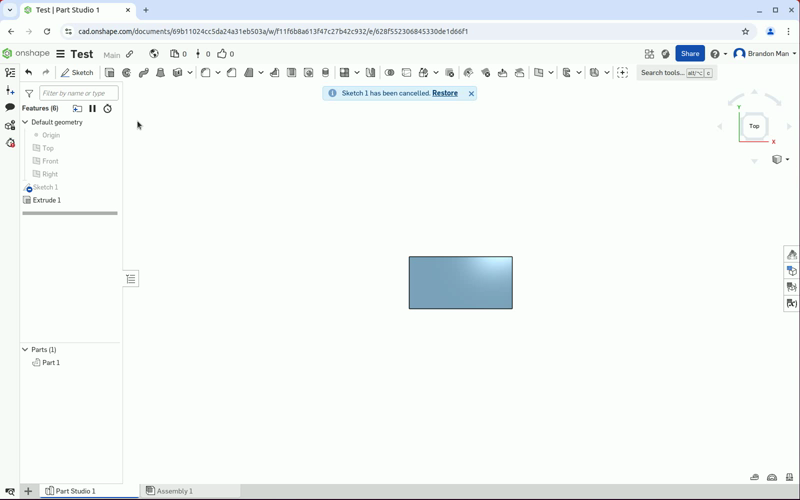
key(shift+h)
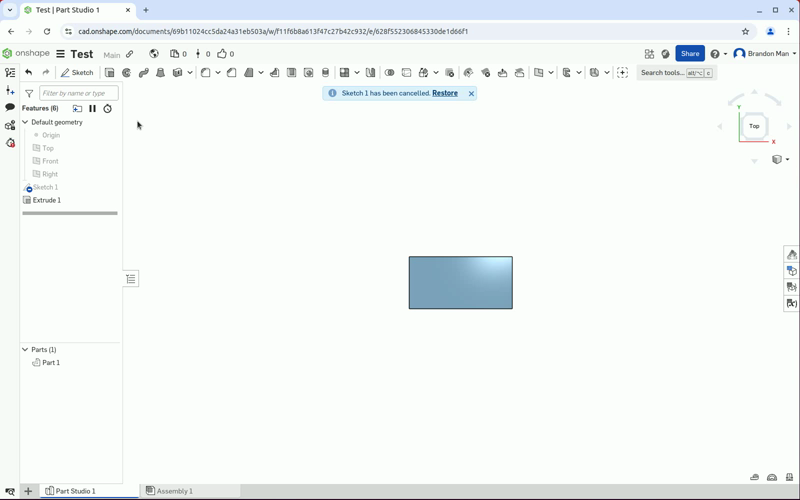
key(shift+h)
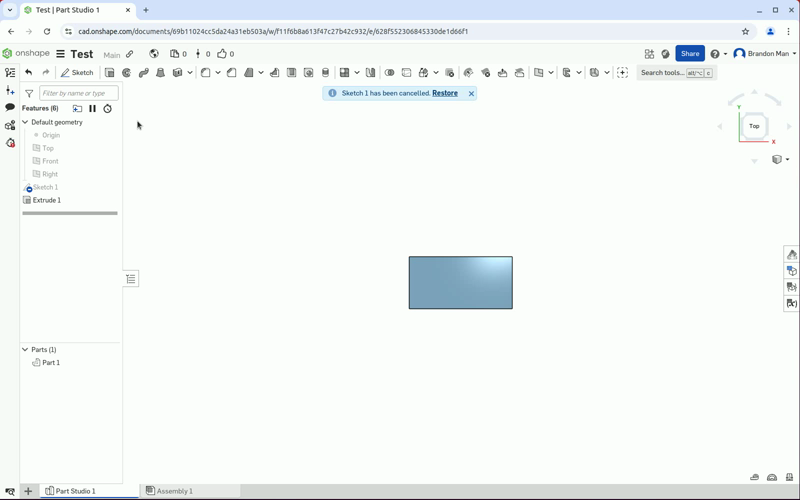
mouse_move(73, 189)
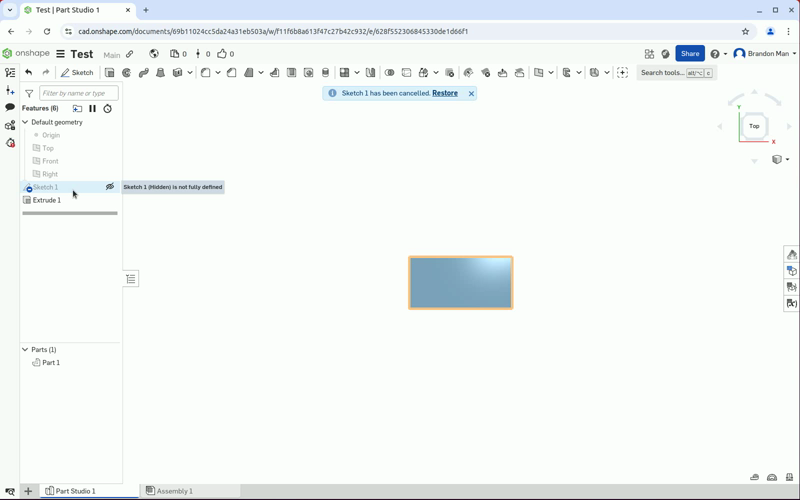
click(73, 189)
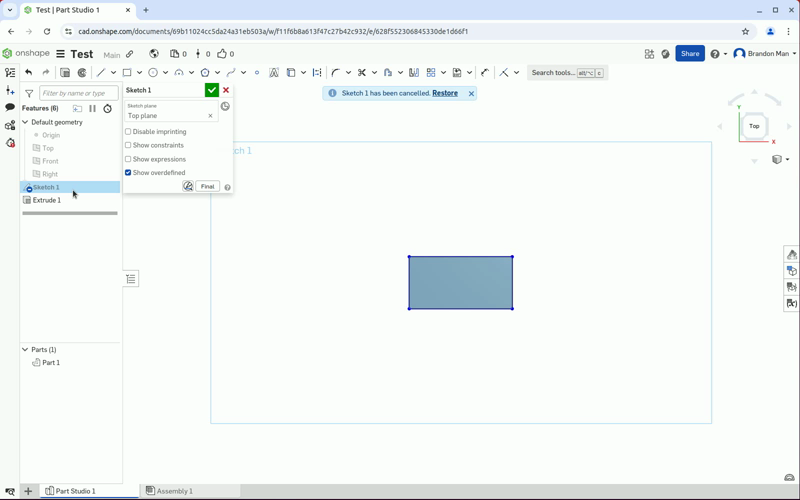
mouse_move(229, 92)
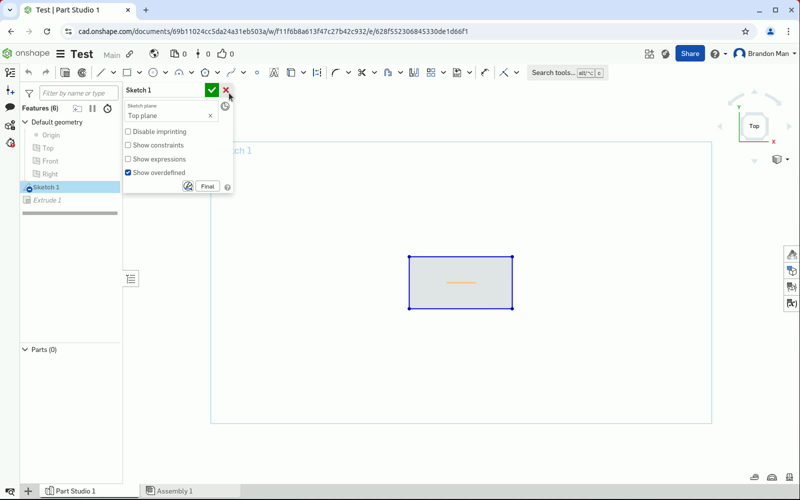
click(229, 92)
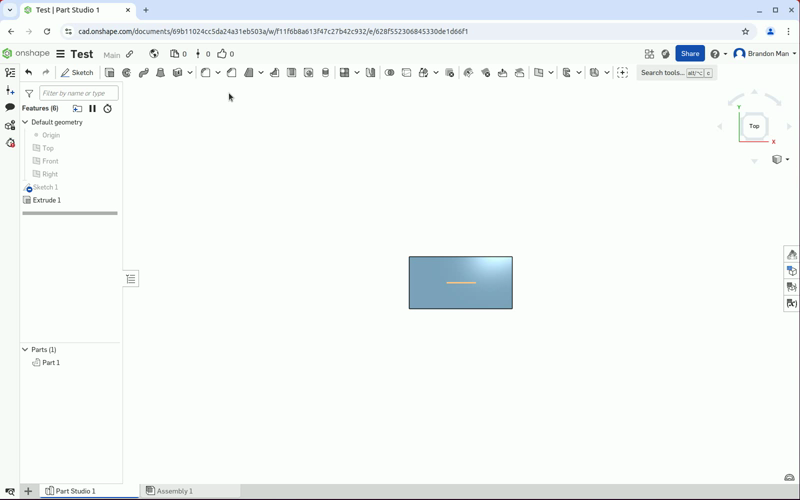
mouse_move(73, 352)
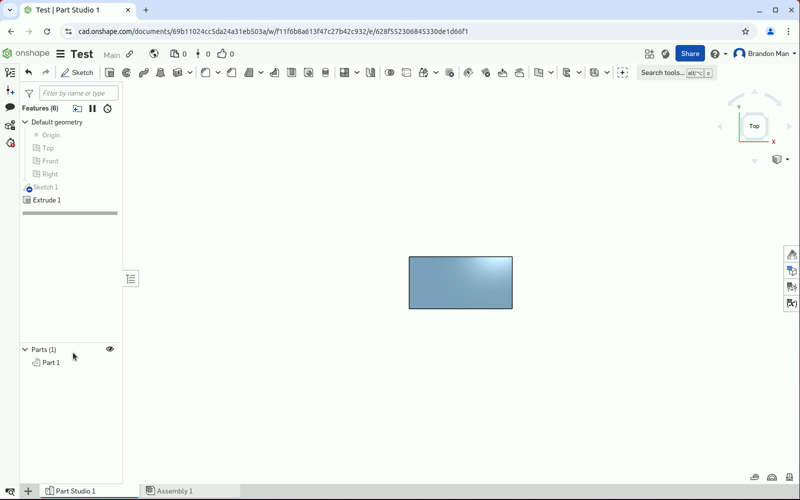
key(y)
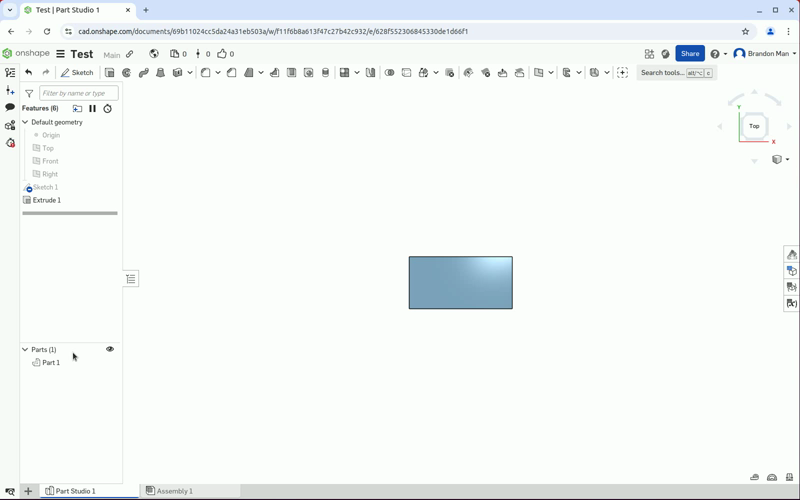
key(shift+p)
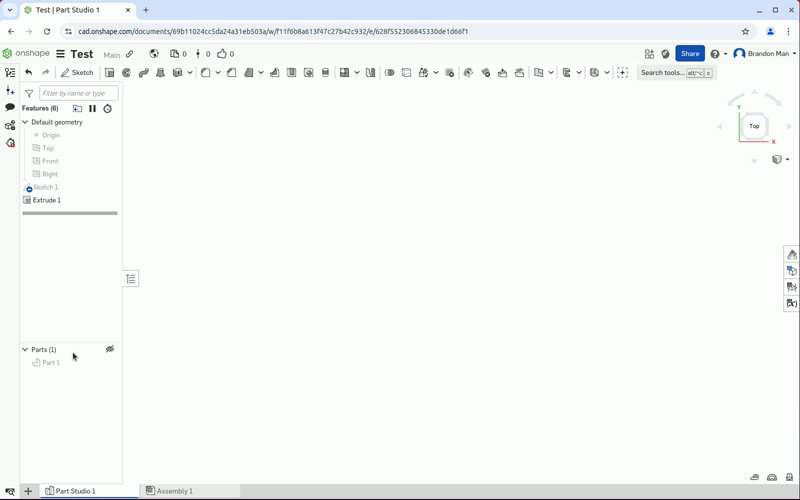
key(space)
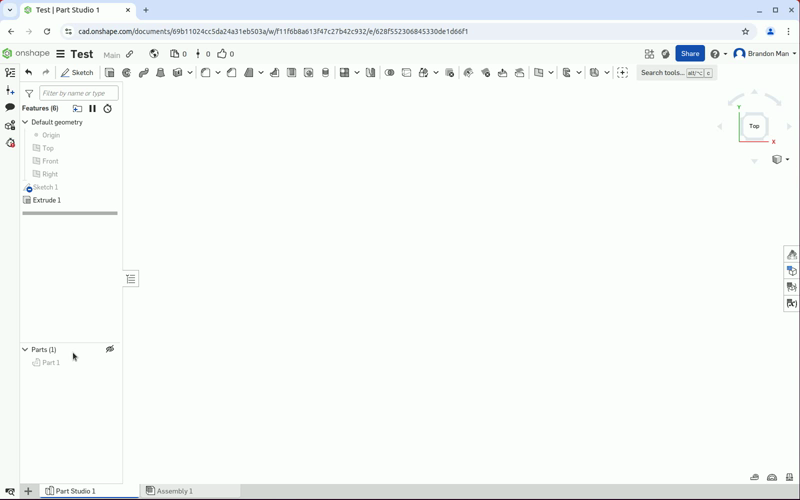
key_down(shift)
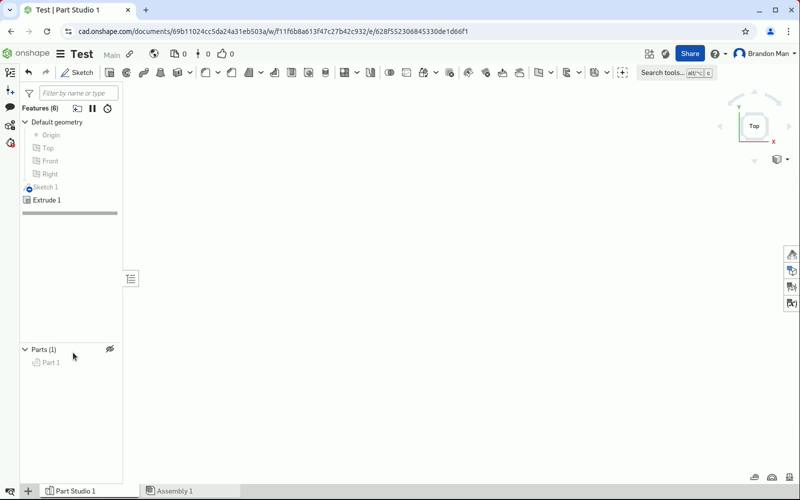
key(up)
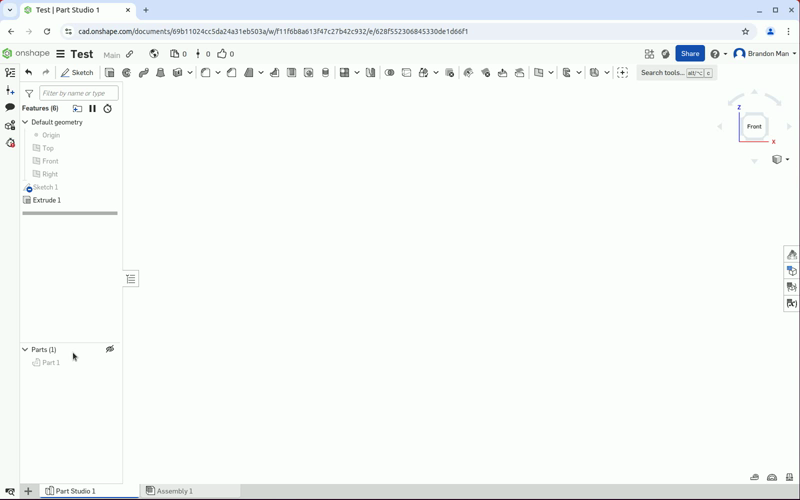
key_up(shift)
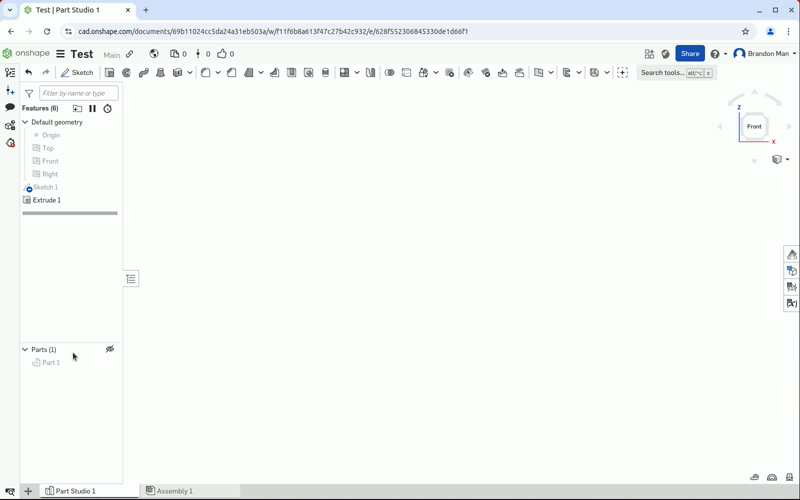
mouse_move(73, 352)
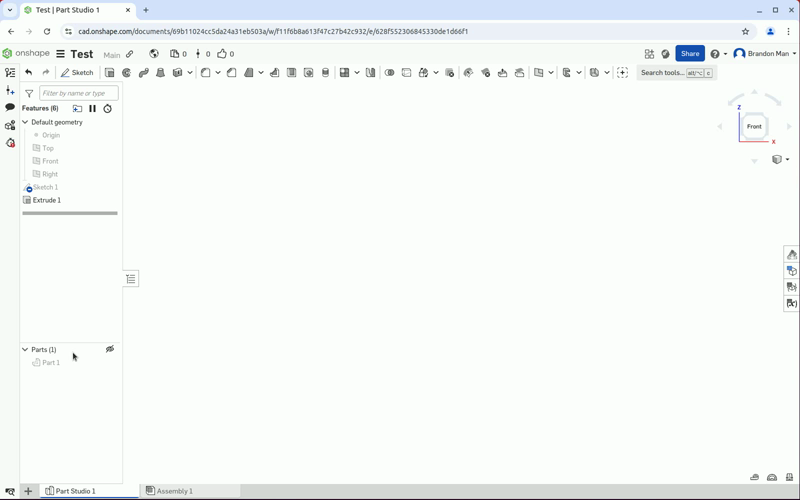
key(shift+y)
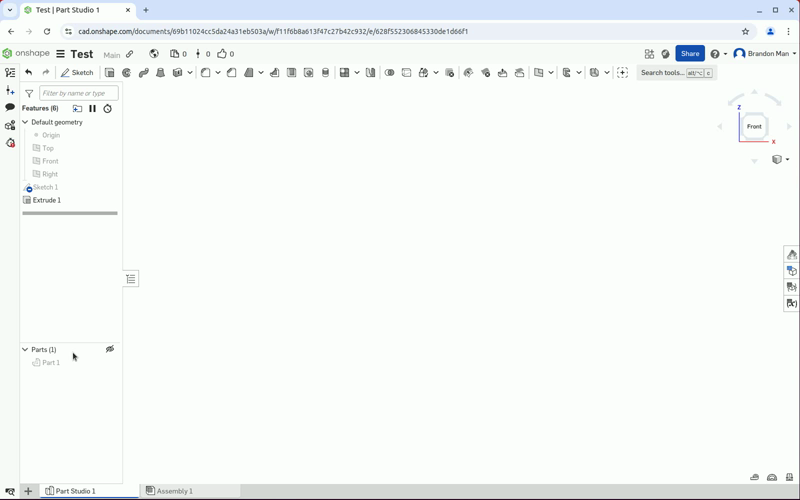
key(shift+s)
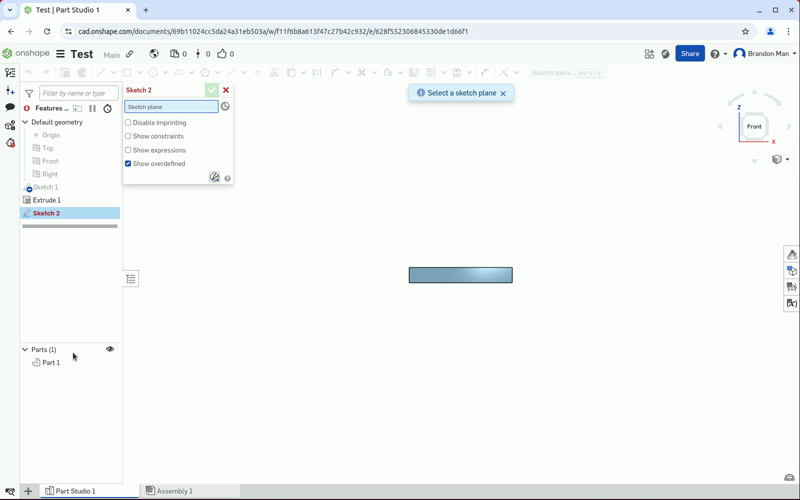
mouse_move(73, 163)
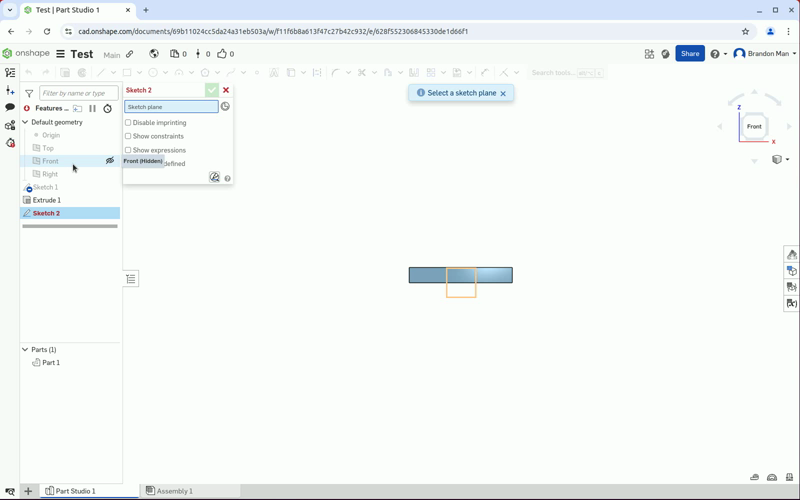
click(73, 163)
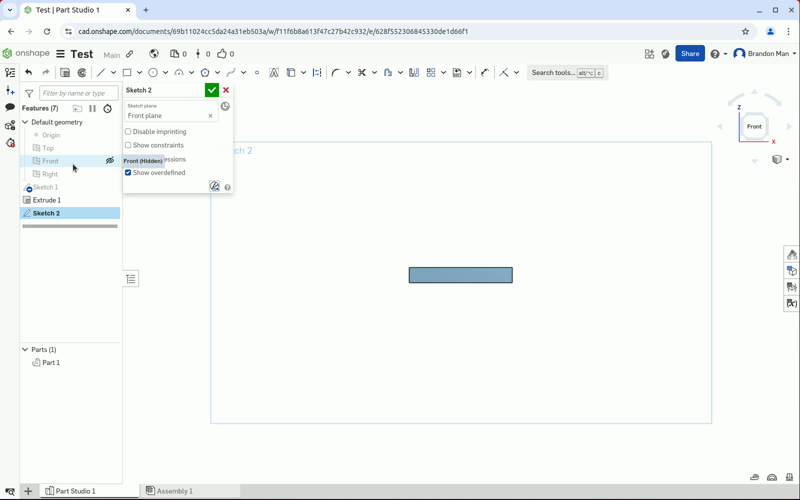
mouse_move(73, 352)
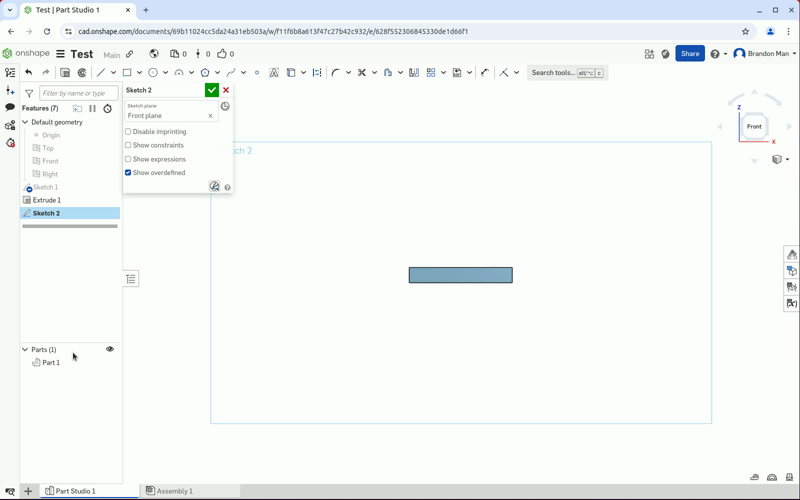
key(y)
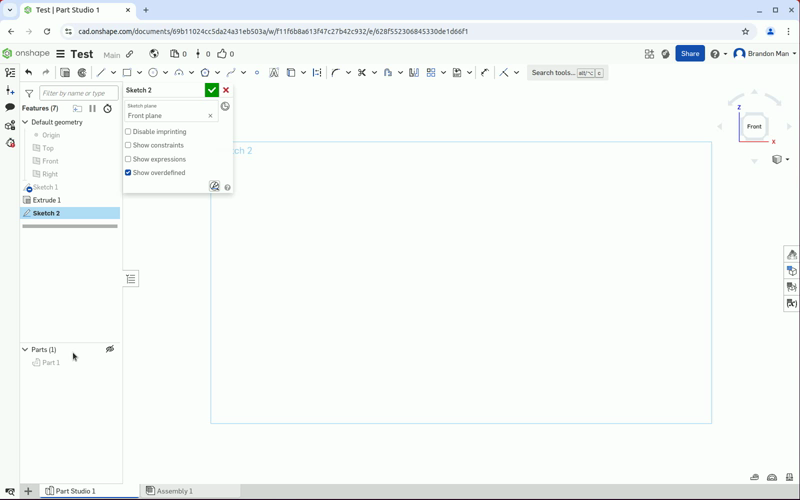
key(a)
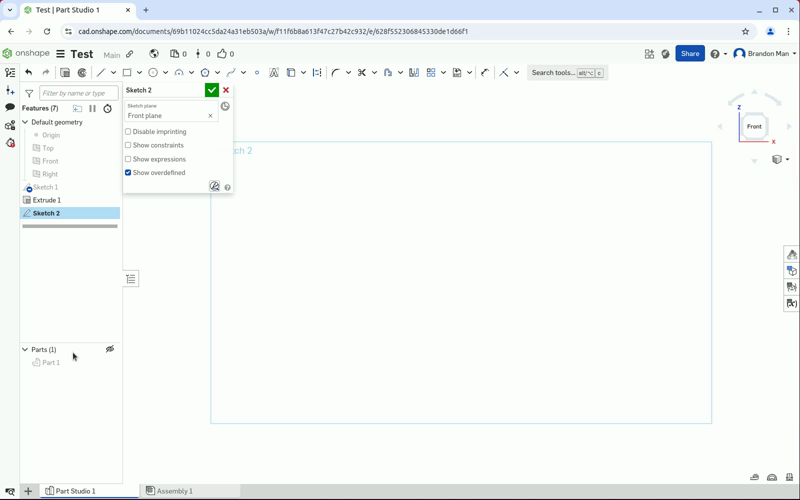
key_down(shift)
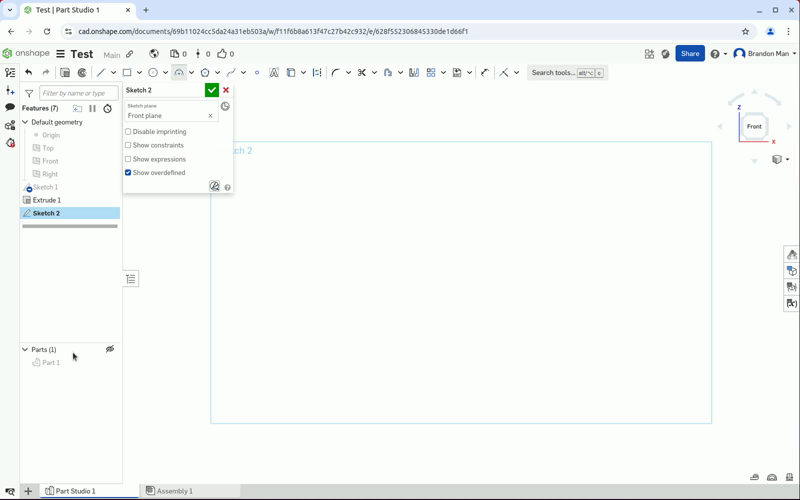
mouse_move(426, 170)
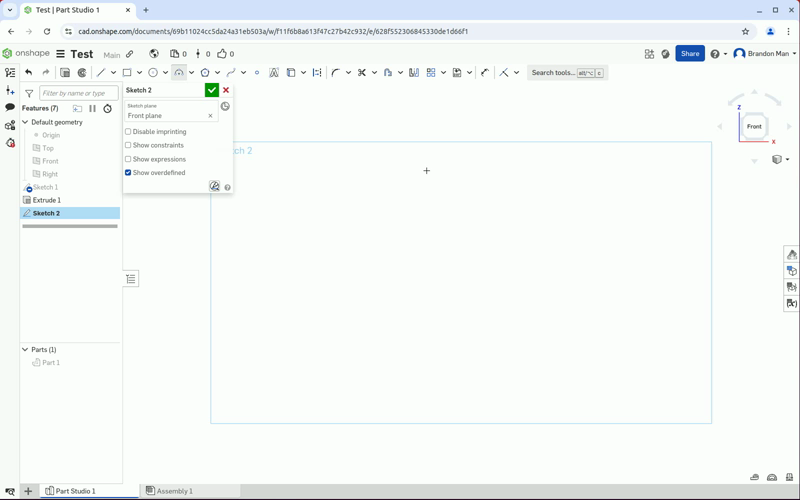
click(426, 170)
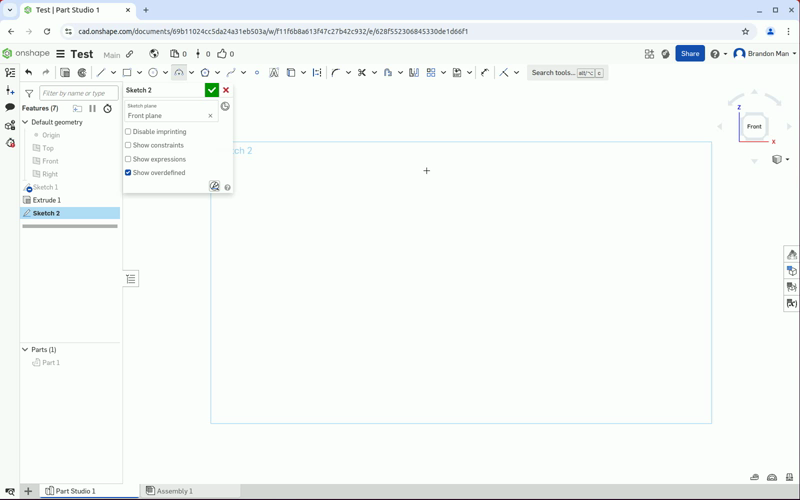
key_up(shift)
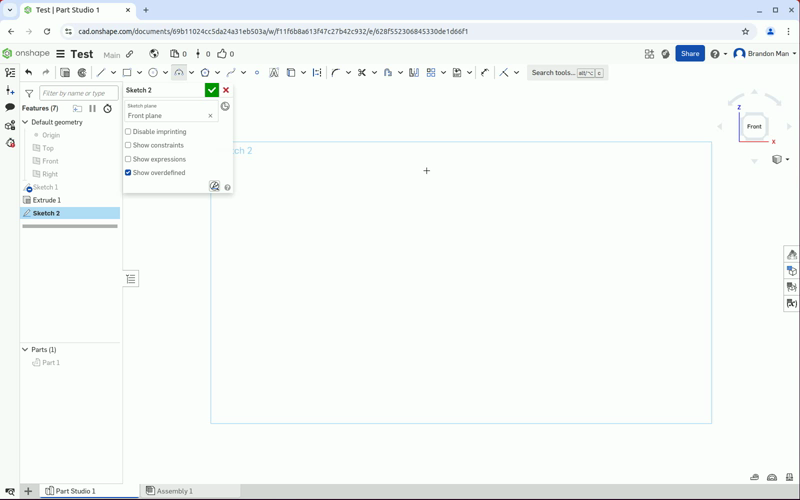
key_down(shift)
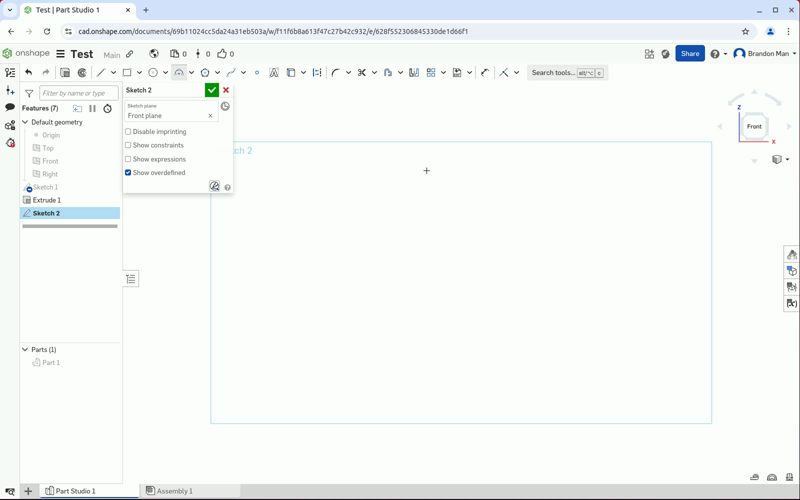
mouse_move(431, 186)
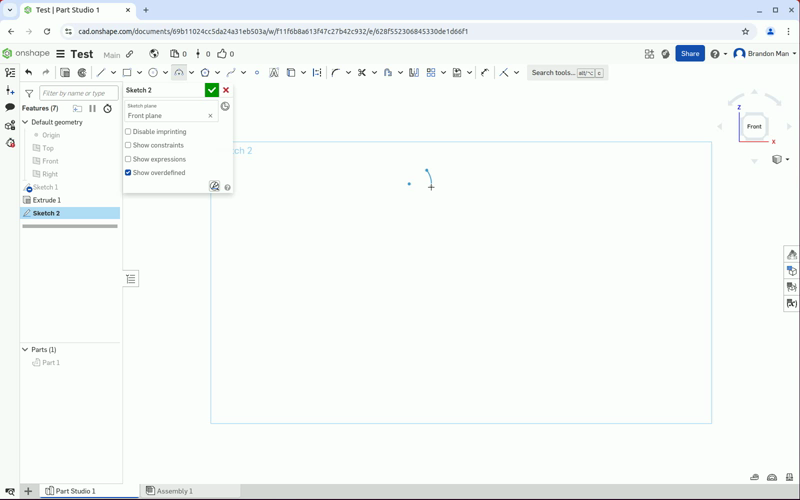
click(431, 186)
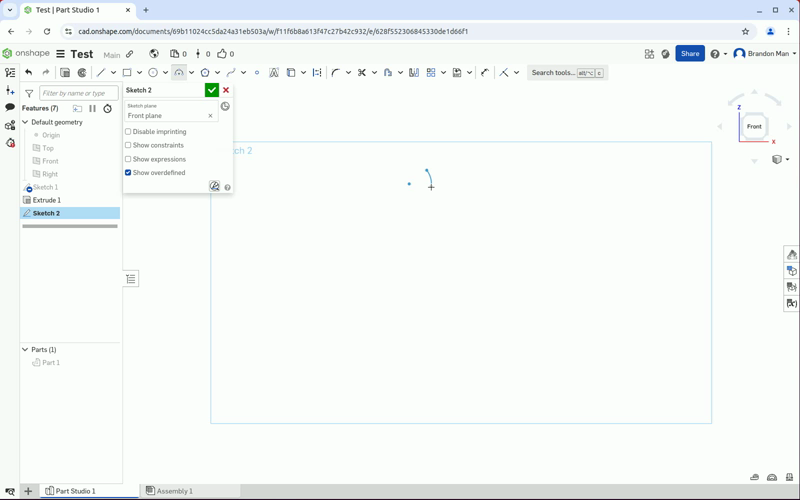
mouse_move(427, 178)
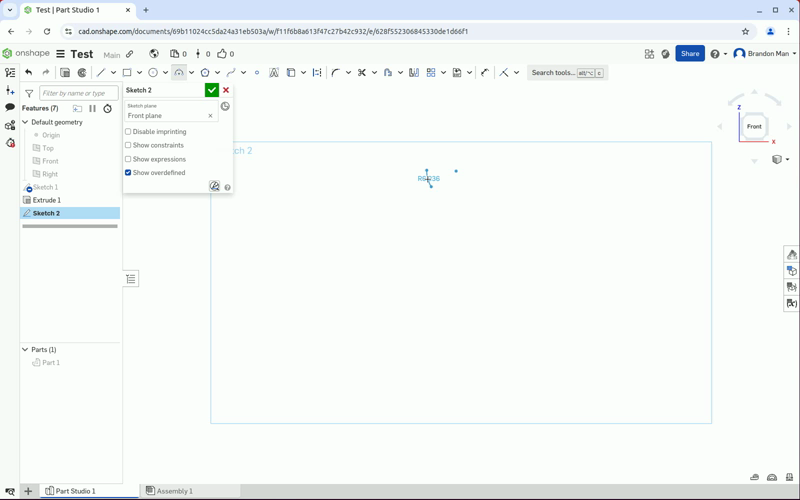
click(427, 178)
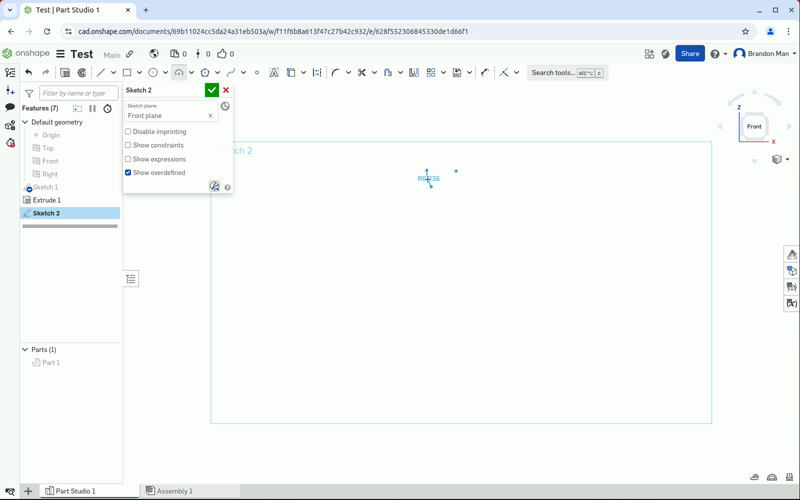
key_up(shift)
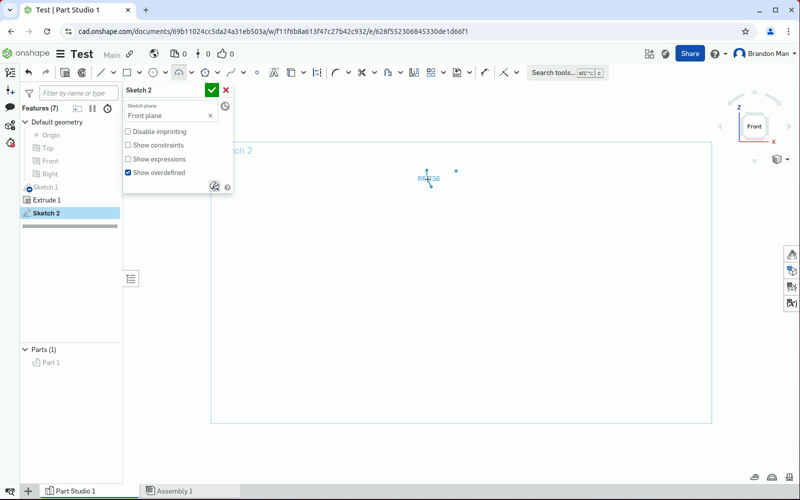
mouse_move(431, 186)
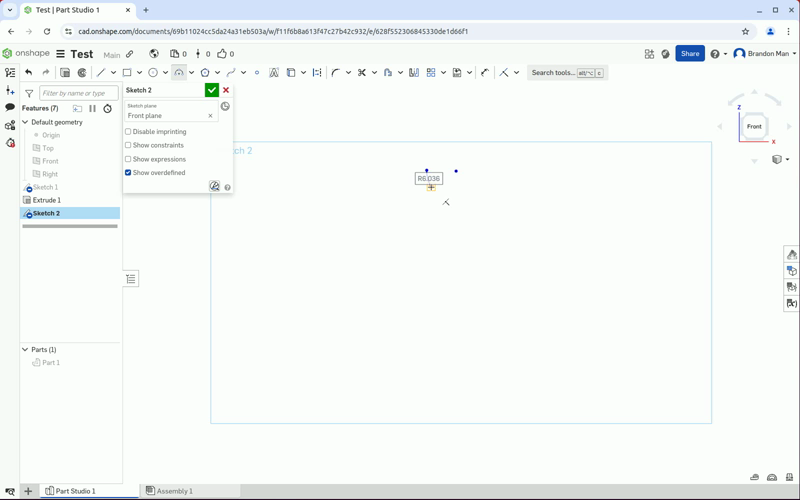
click(431, 186)
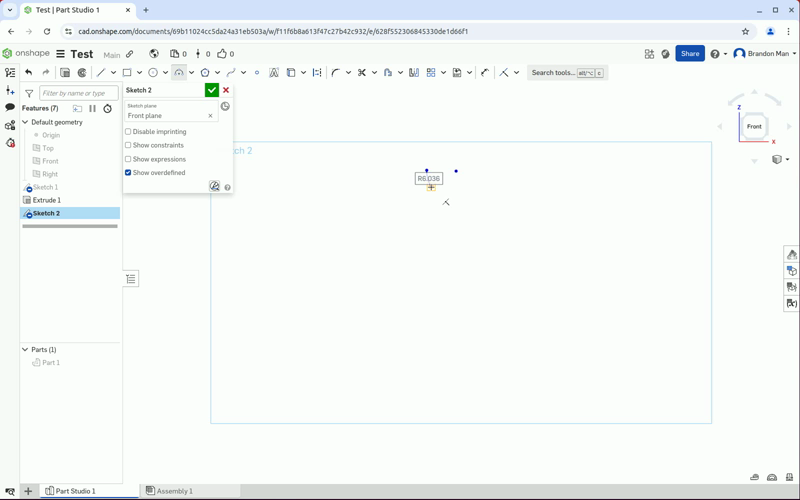
key_down(shift)
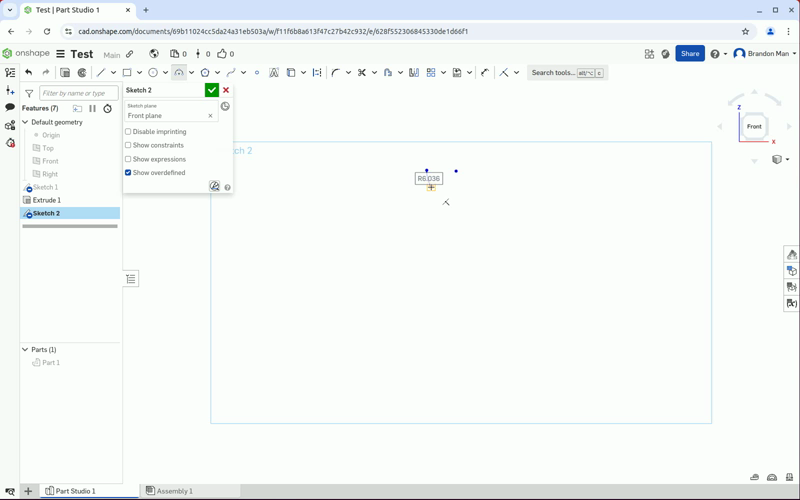
mouse_move(489, 186)
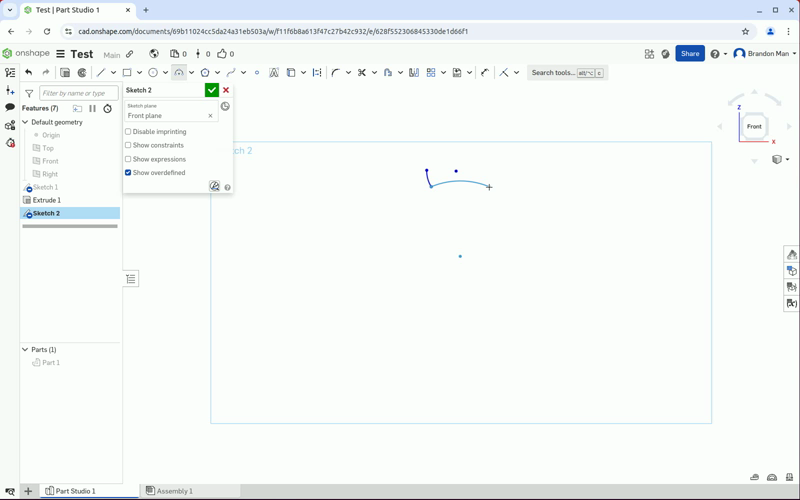
click(489, 186)
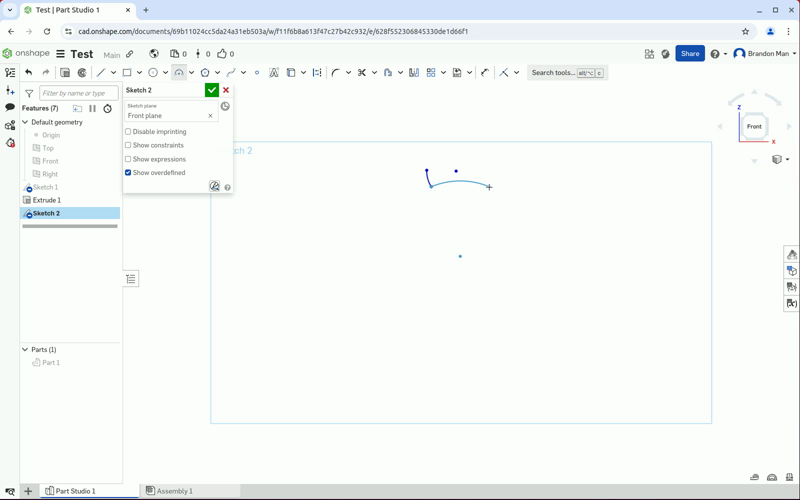
mouse_move(460, 257)
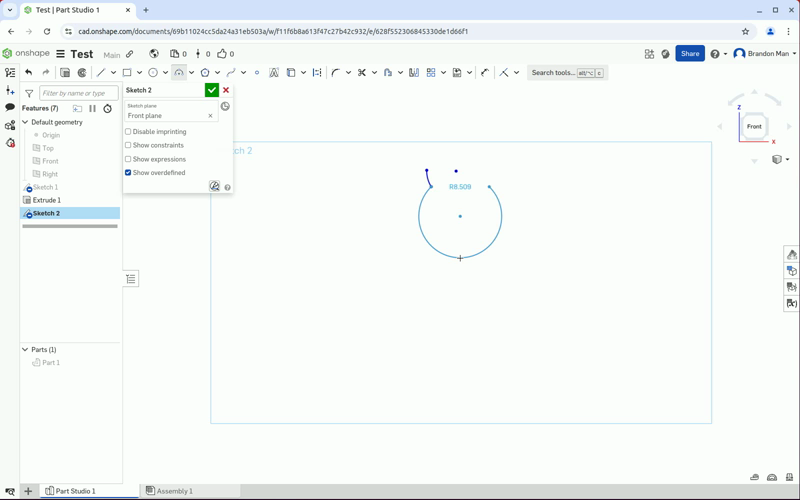
click(460, 257)
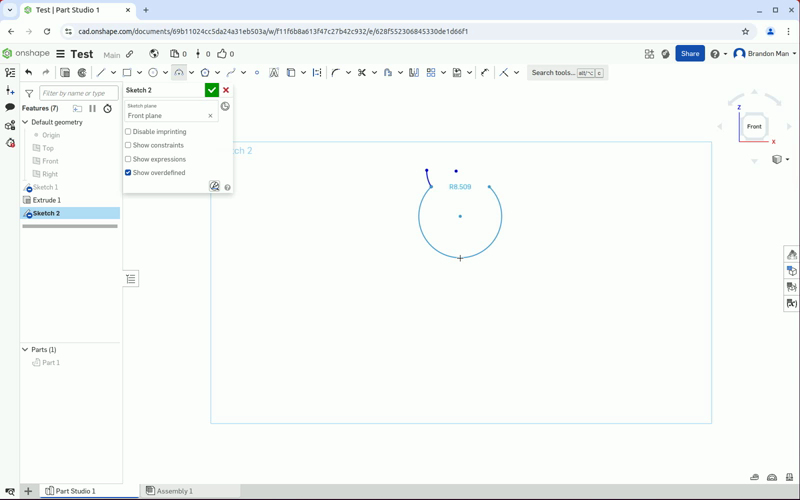
key_up(shift)
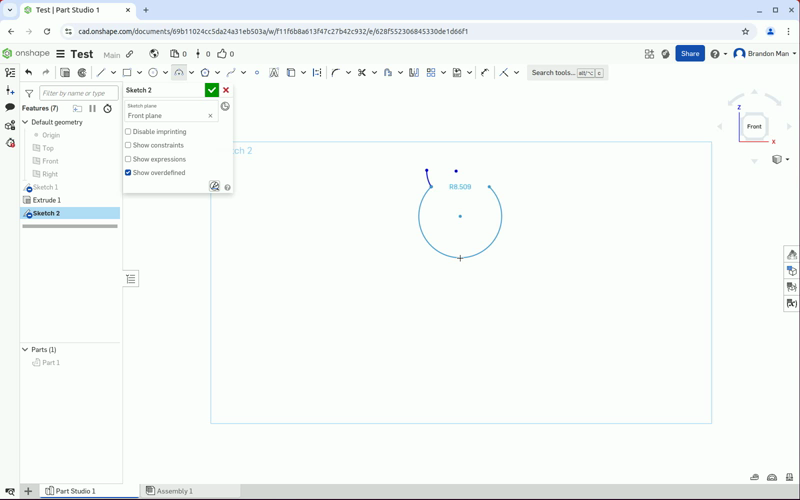
mouse_move(489, 186)
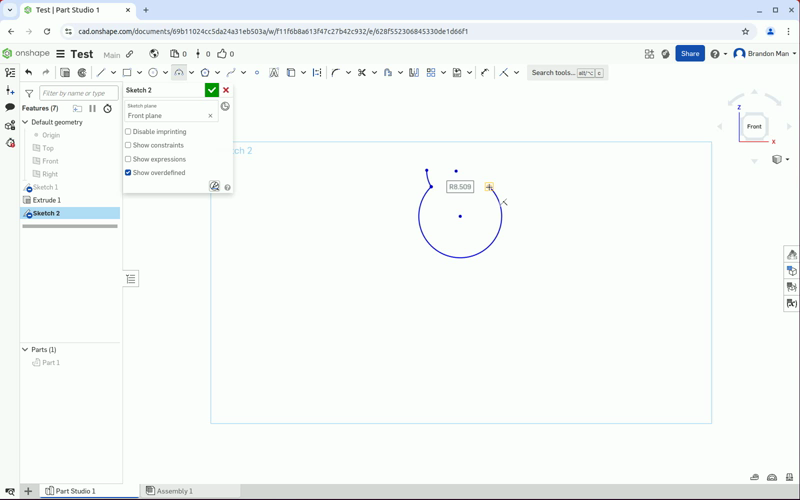
click(489, 186)
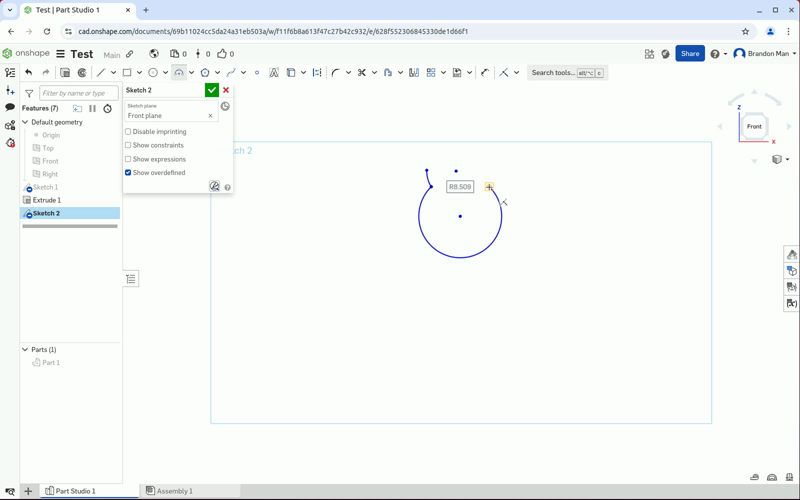
key_down(shift)
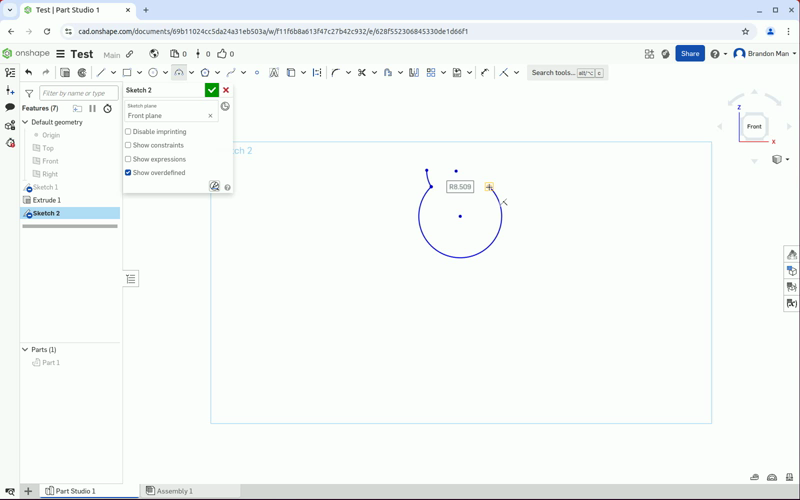
mouse_move(493, 170)
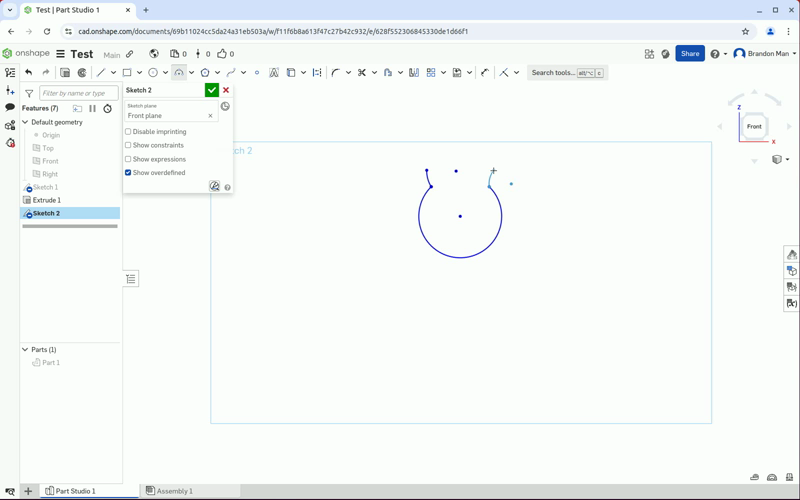
click(493, 170)
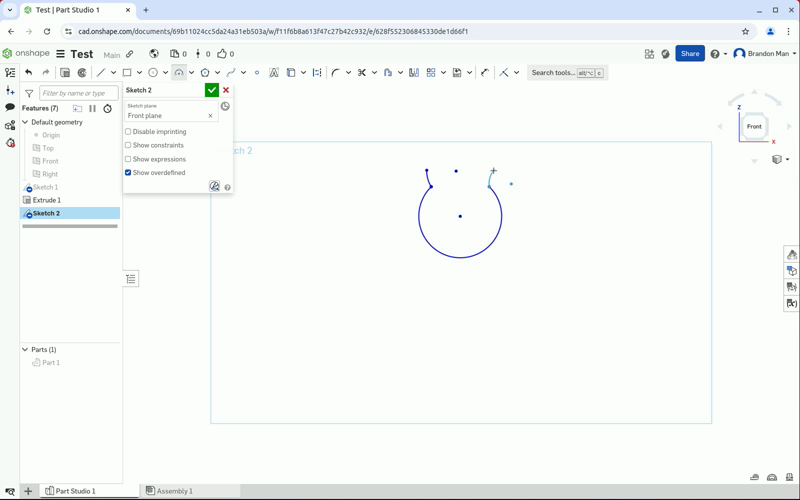
mouse_move(492, 178)
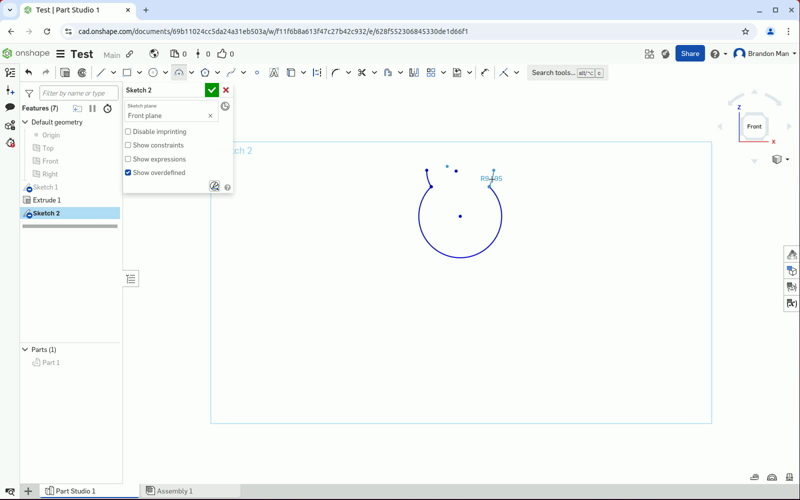
click(492, 178)
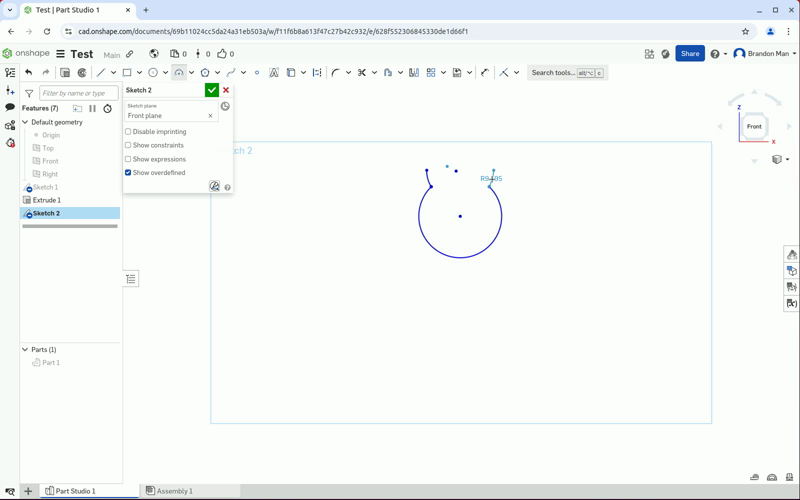
key_up(shift)
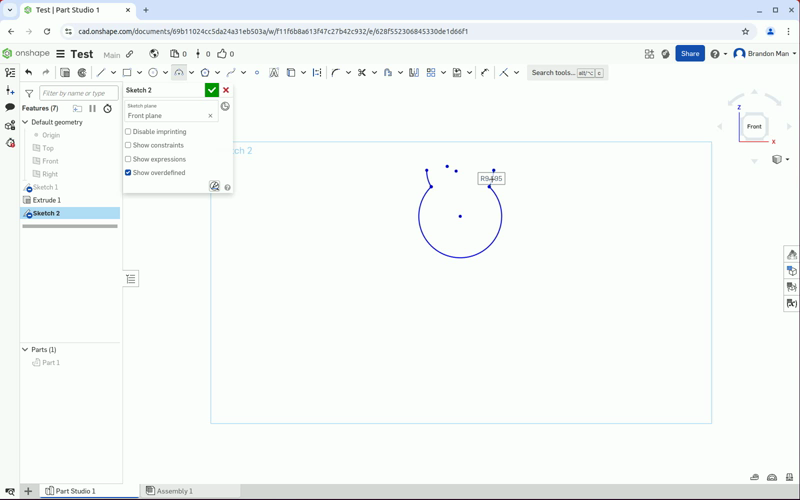
mouse_move(493, 170)
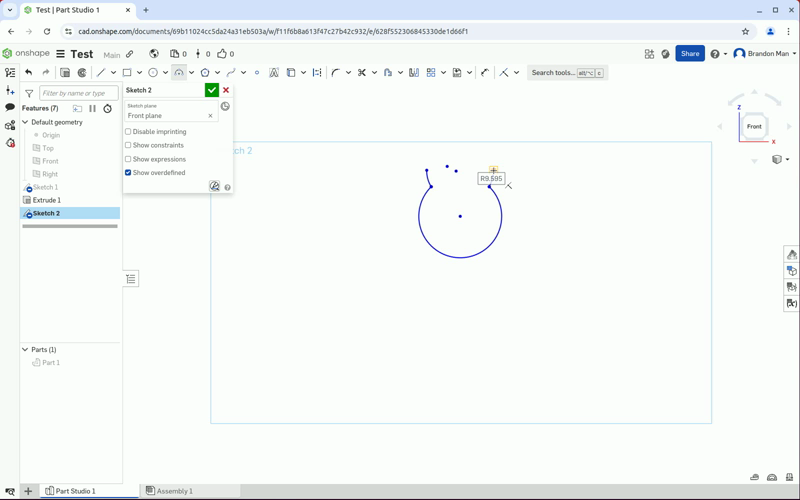
click(493, 170)
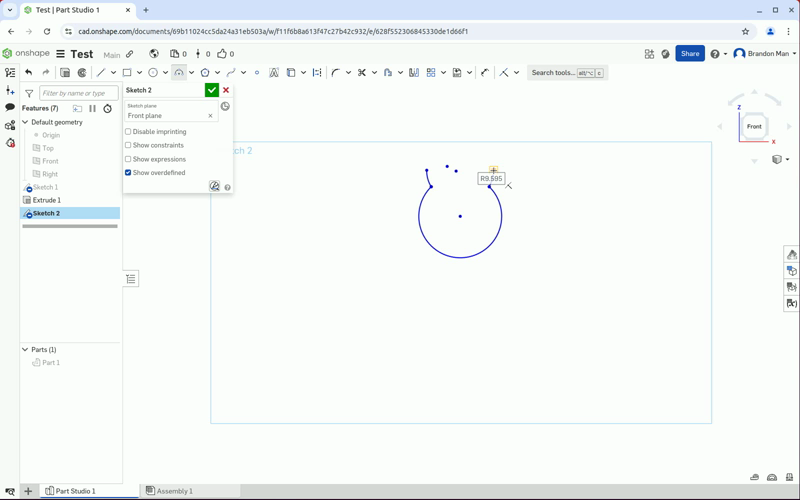
mouse_move(426, 170)
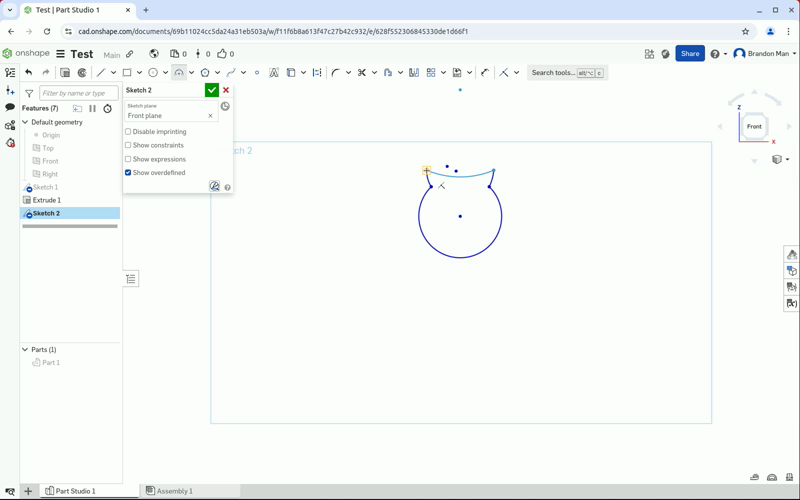
click(426, 170)
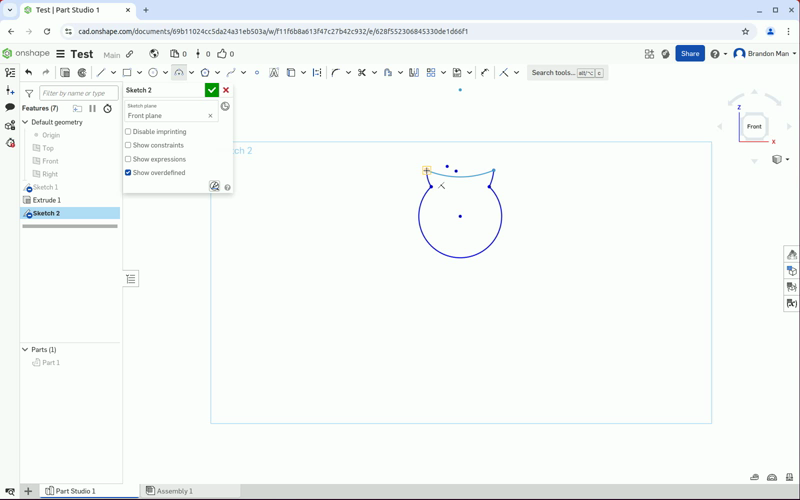
key_down(shift)
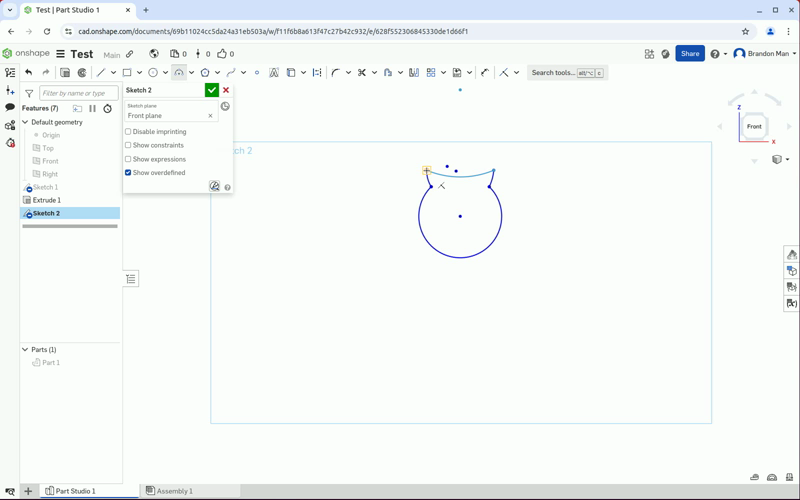
mouse_move(460, 271)
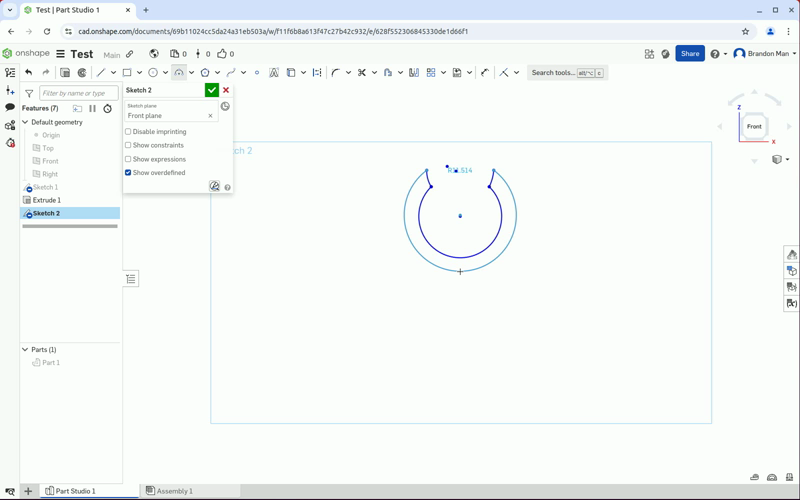
click(460, 271)
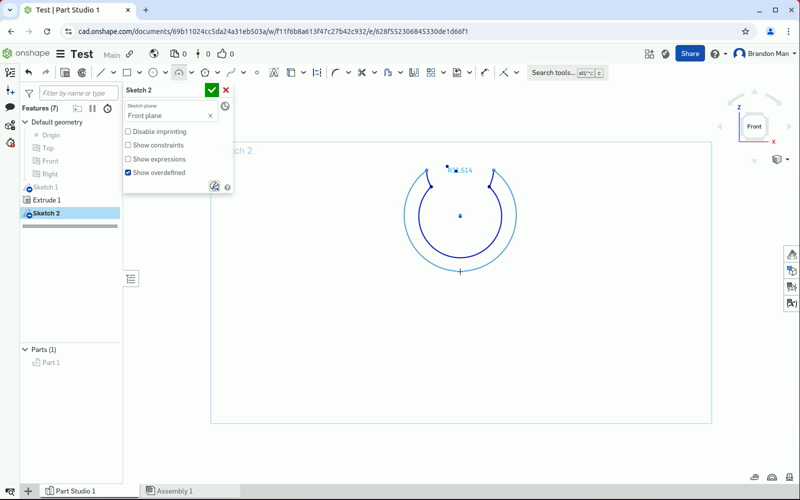
key_up(shift)
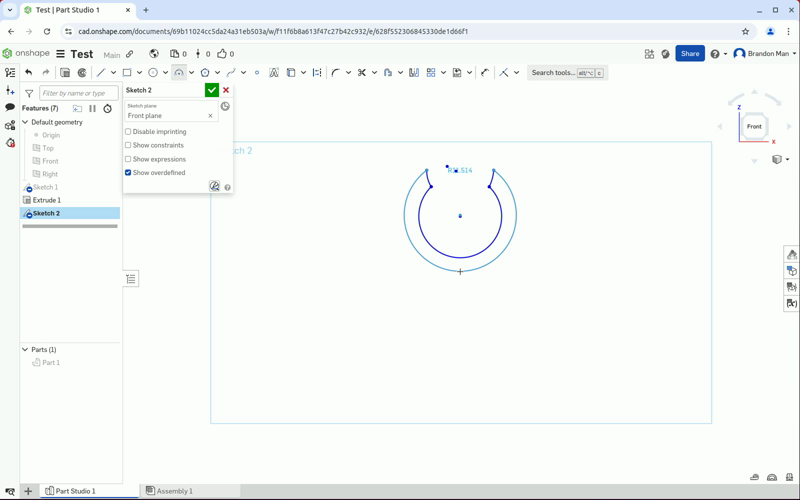
key(esc)
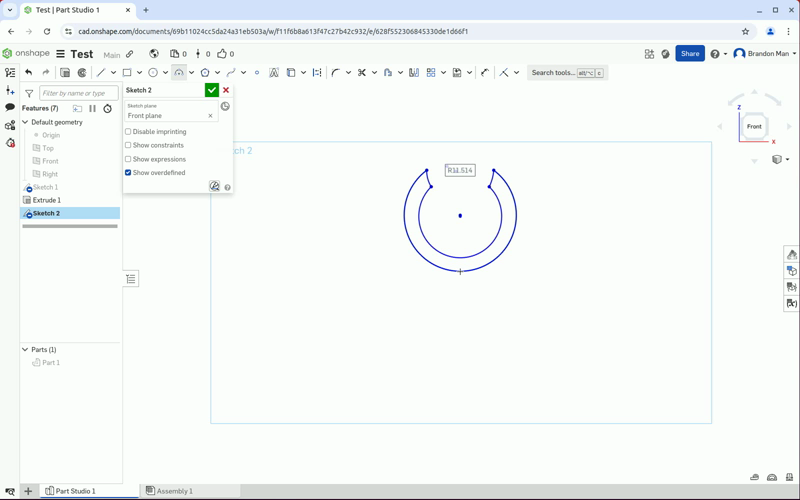
mouse_move(461, 263)
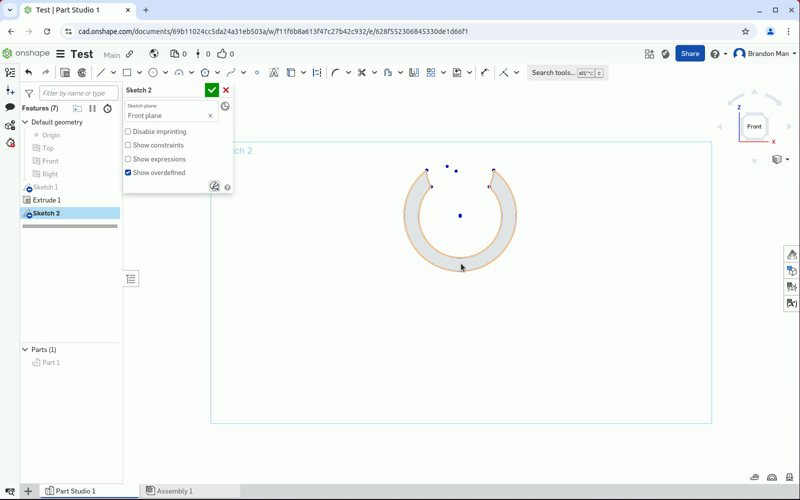
click(461, 263)
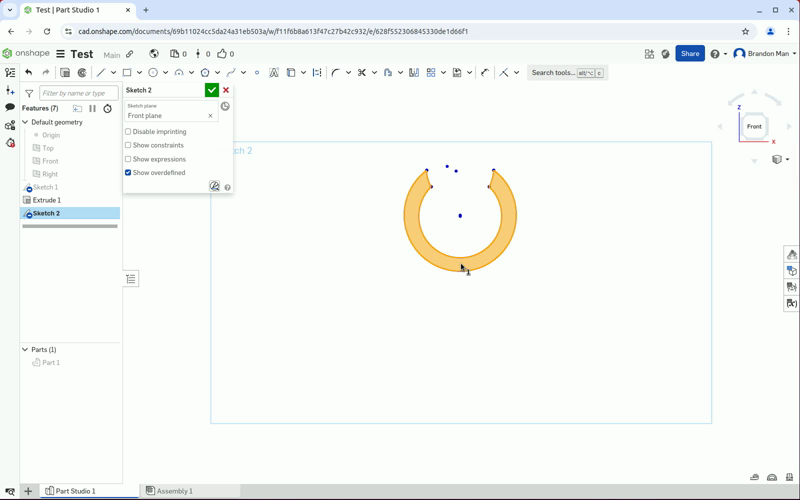
mouse_move(73, 352)
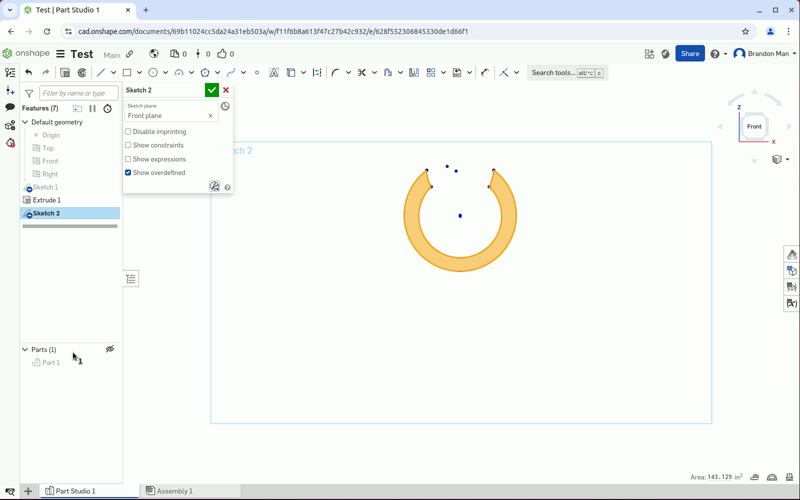
key(shift+y)
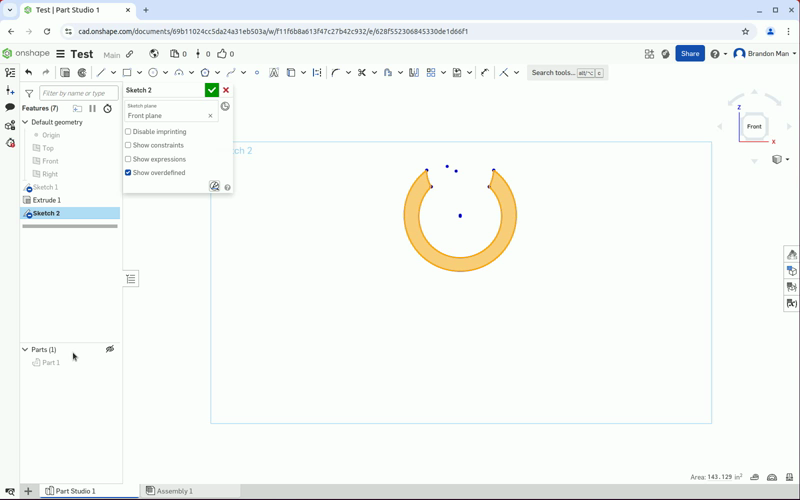
key(shift+e)
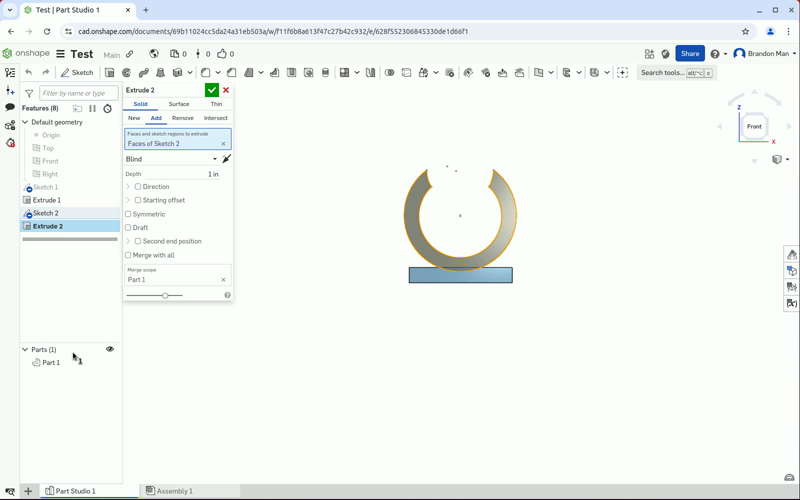
mouse_move(143, 106)
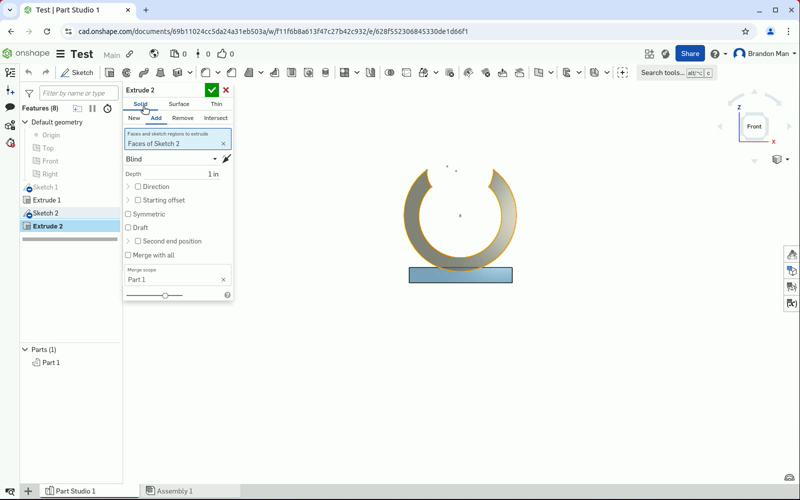
click(143, 106)
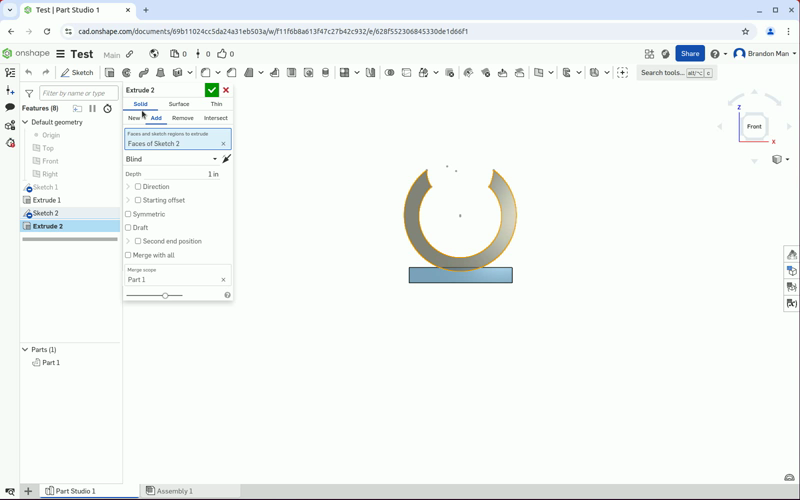
mouse_move(137, 120)
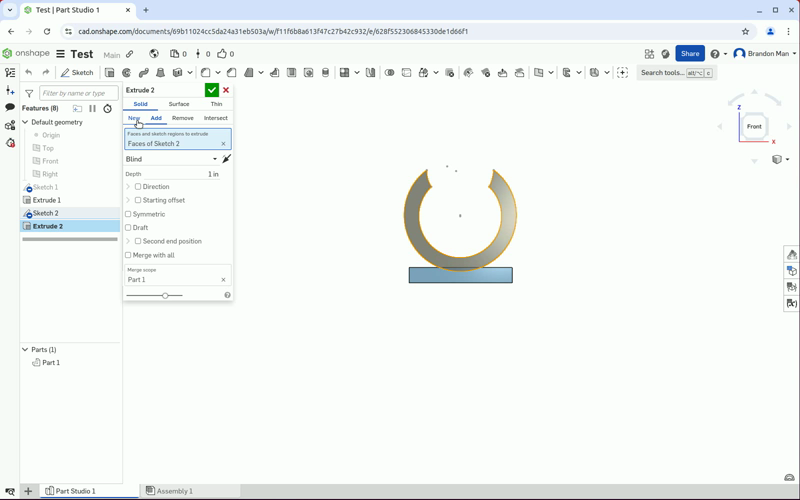
click(137, 120)
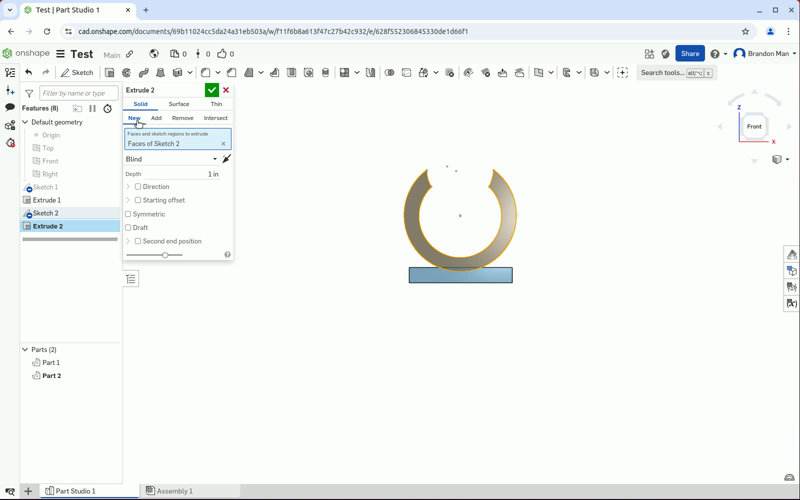
key(tab, 4)
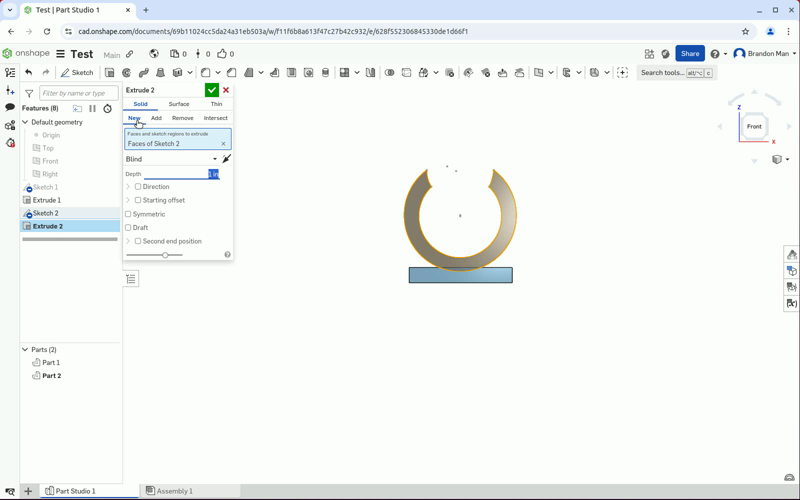
text(10.592)
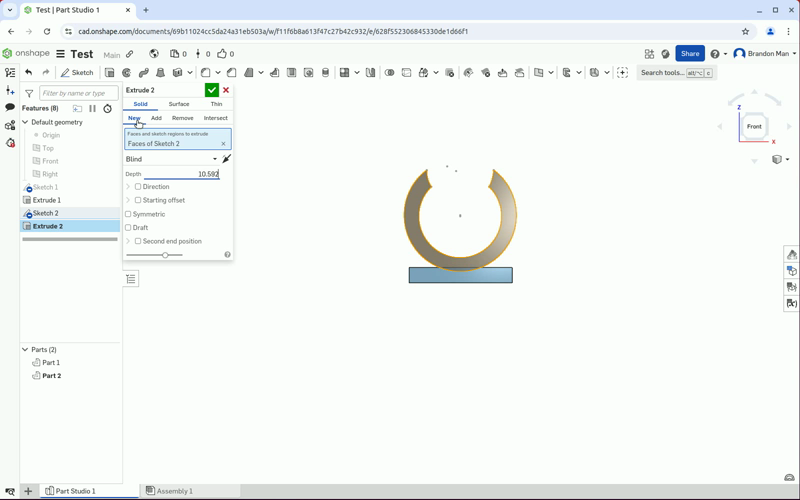
key(tab, 3)
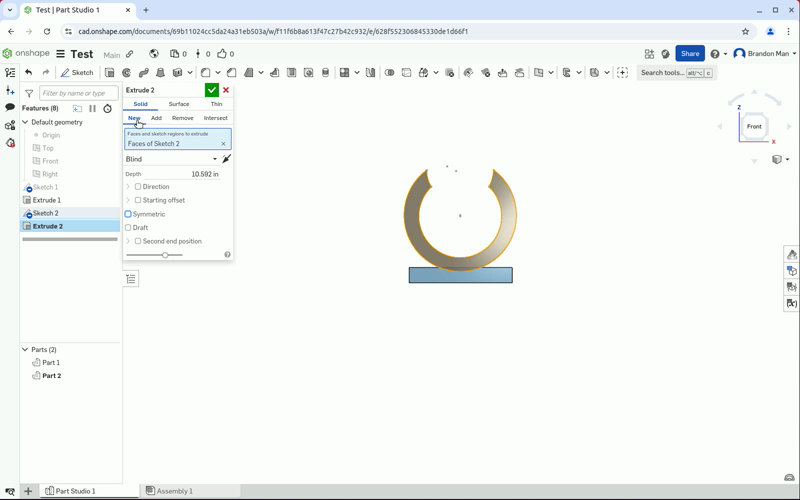
key(space)
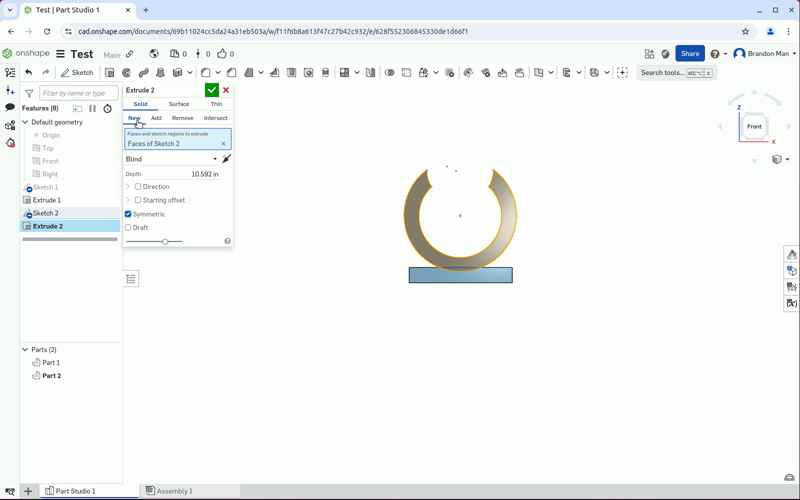
key(enter)
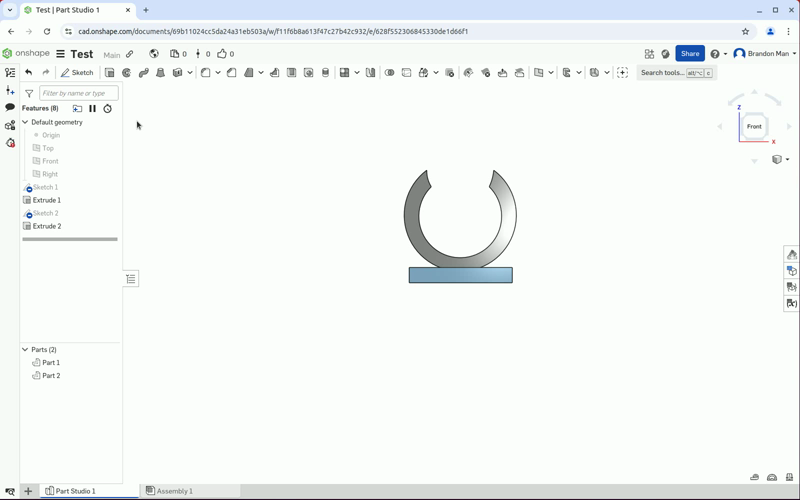
key(shift+h)
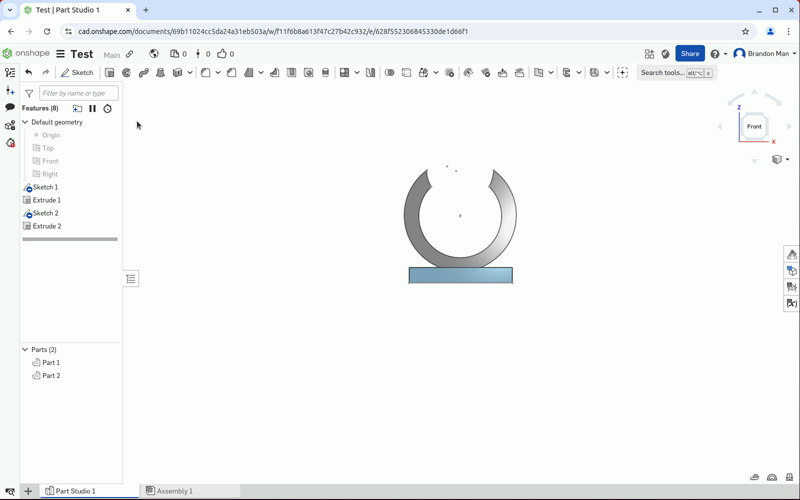
key(shift+h)
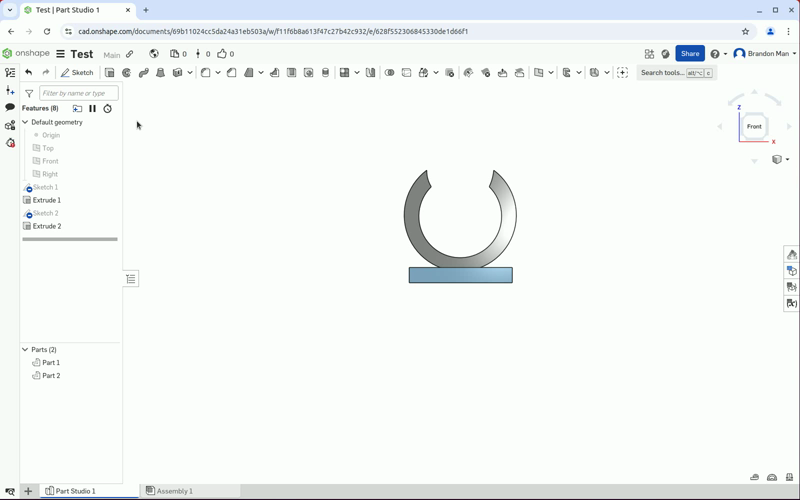
mouse_move(73, 189)
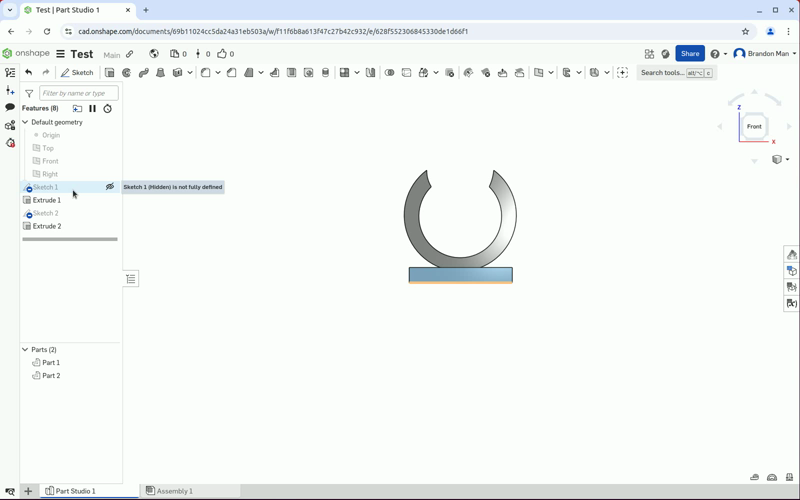
click(73, 189)
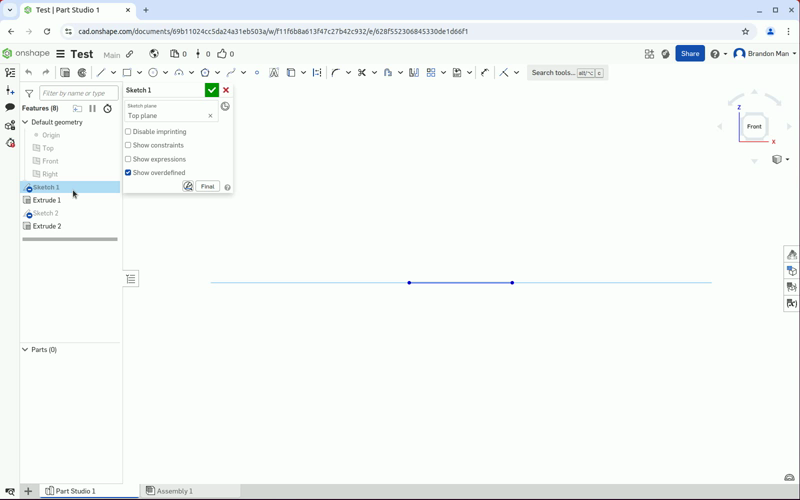
mouse_move(229, 92)
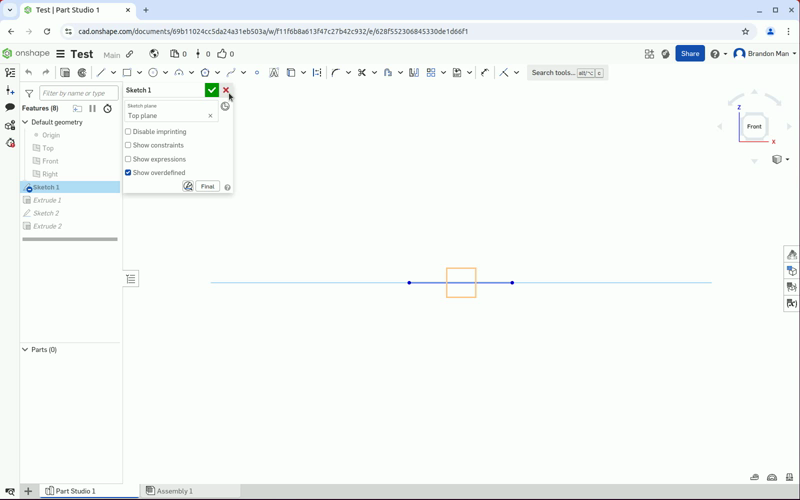
click(229, 92)
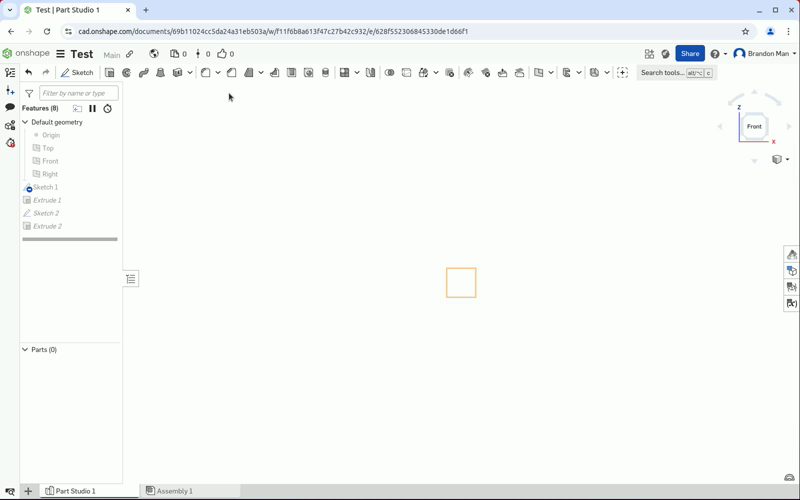
mouse_move(73, 352)
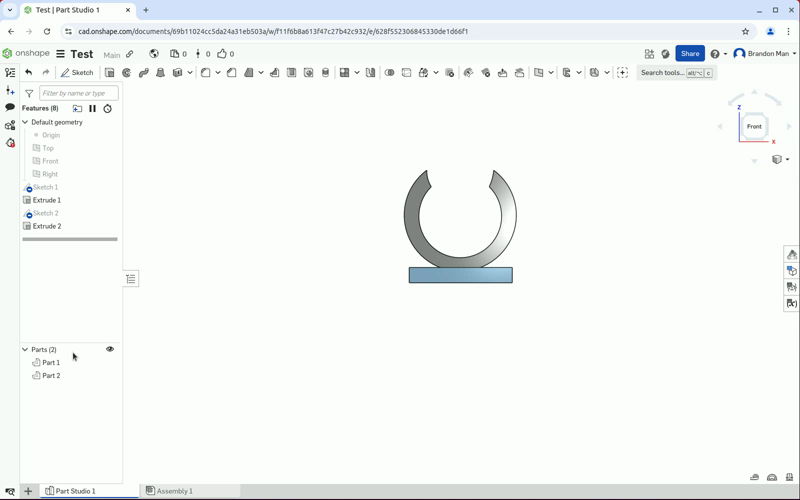
key(y)
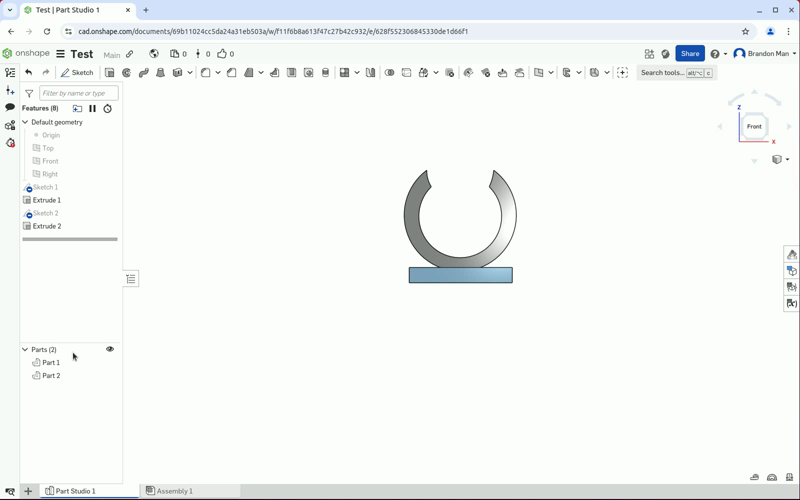
key(shift+p)
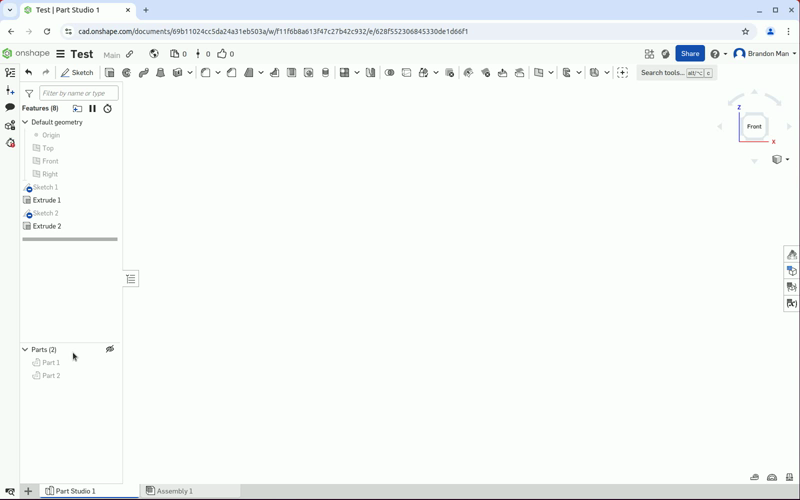
key(space)
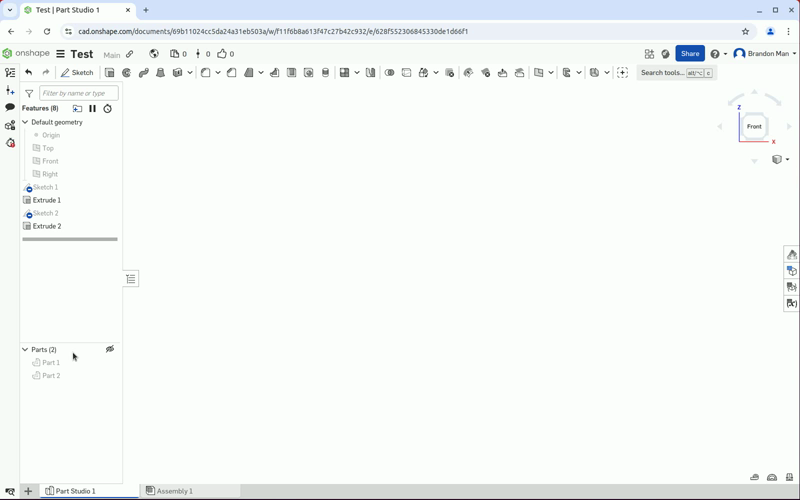
key_down(shift)
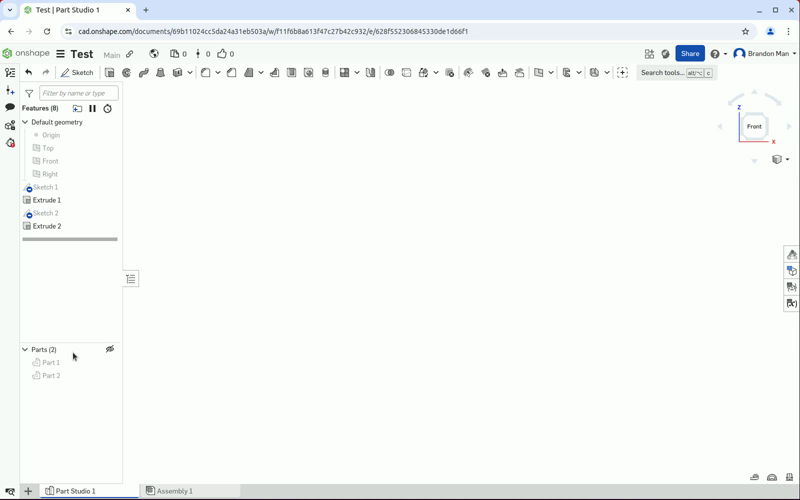
key(down)
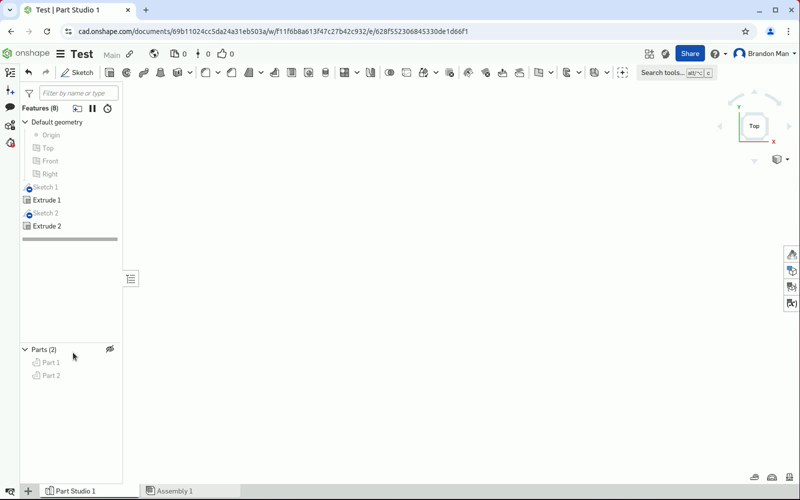
key_up(shift)
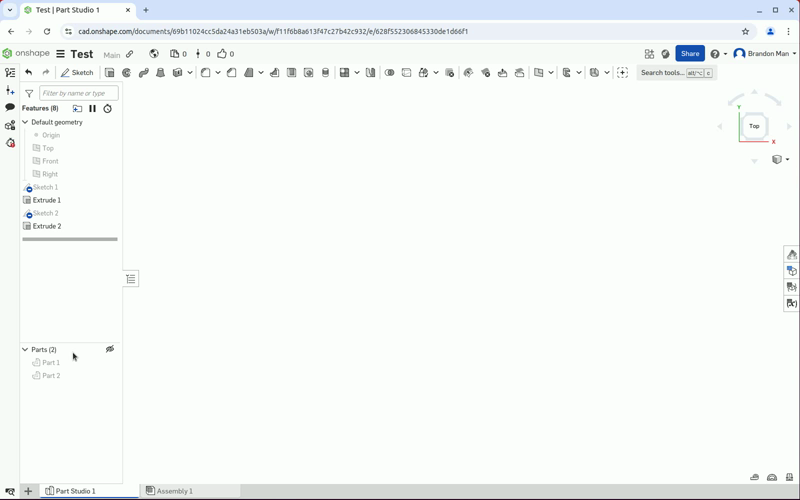
mouse_move(73, 352)
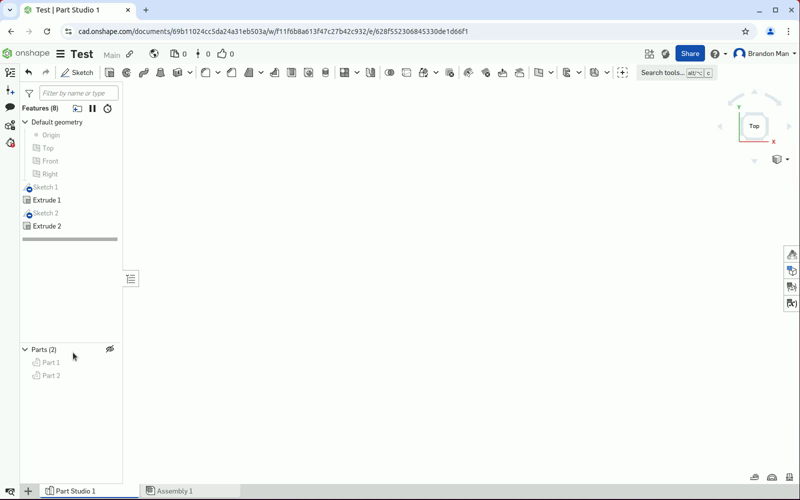
key(shift+y)
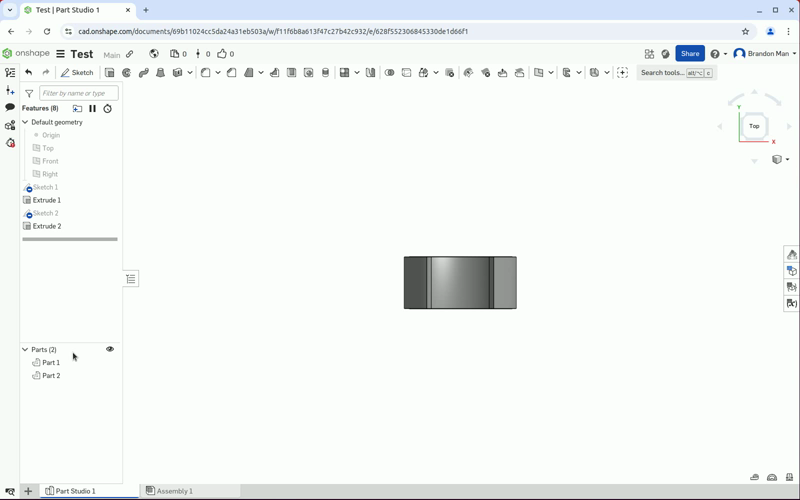
mouse_move(541, 75)
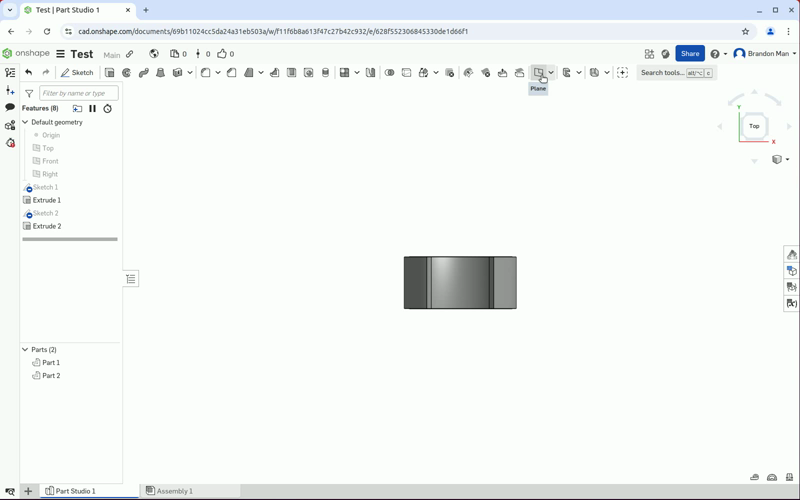
click(541, 75)
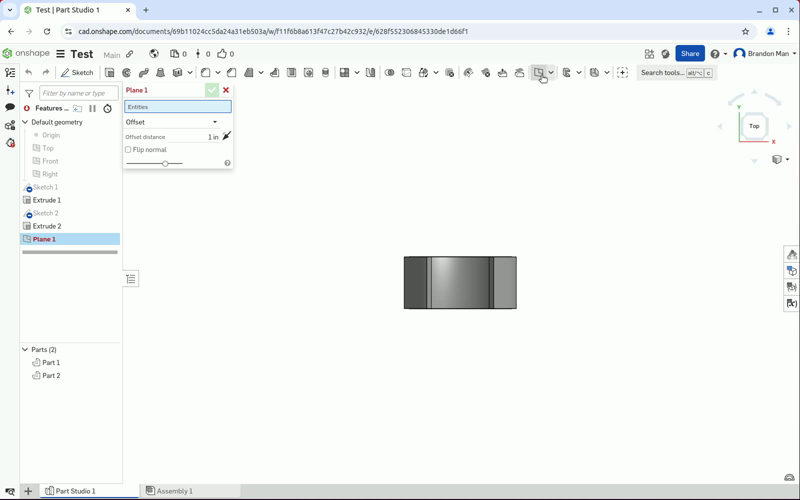
mouse_move(73, 150)
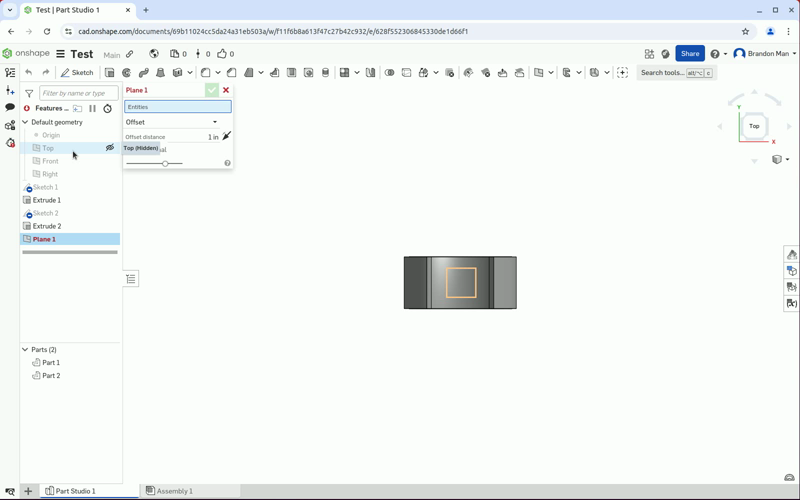
click(73, 150)
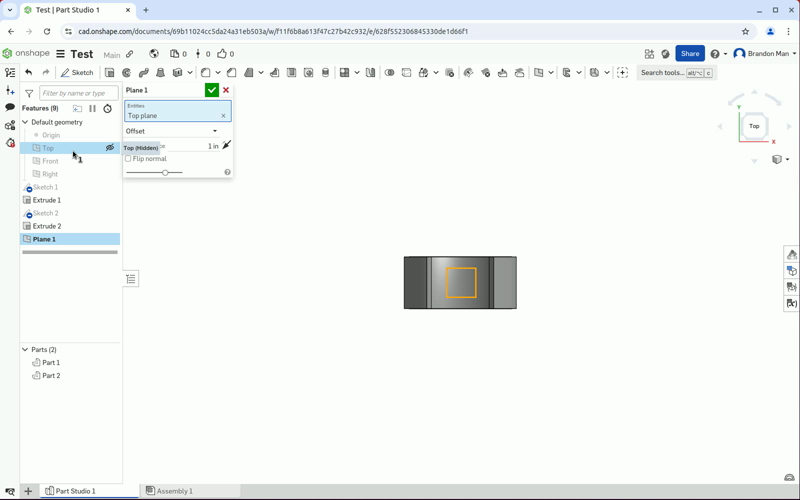
key(tab, 2)
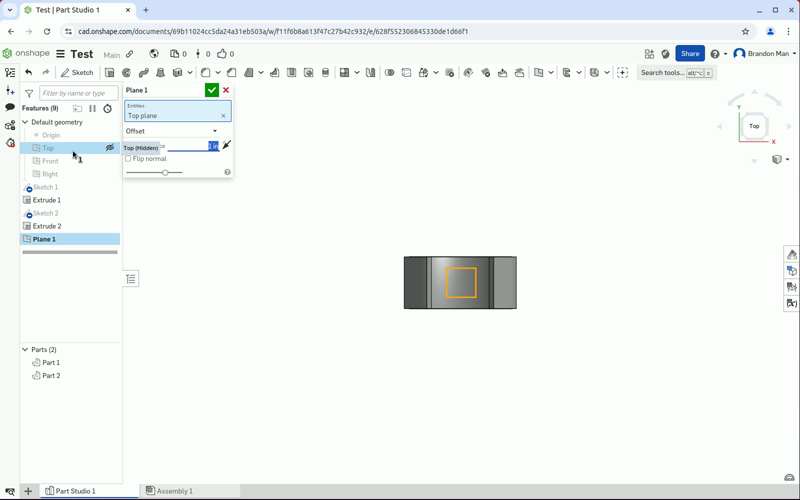
text(3.143)
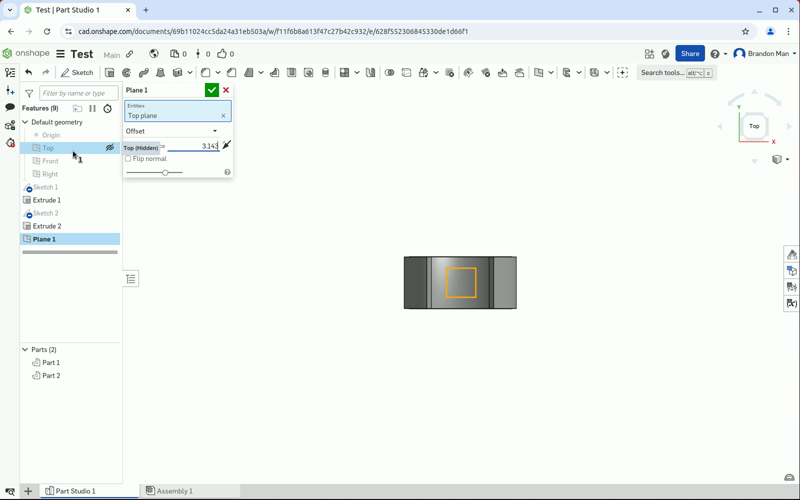
key(enter, 2)
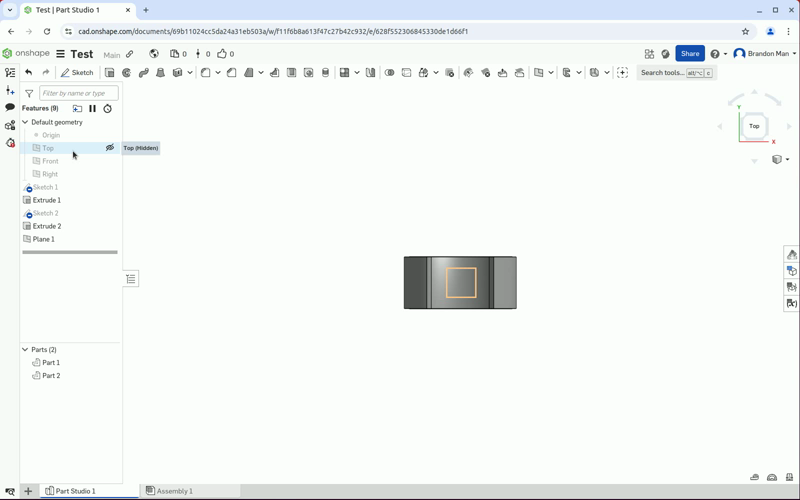
key(shift+s)
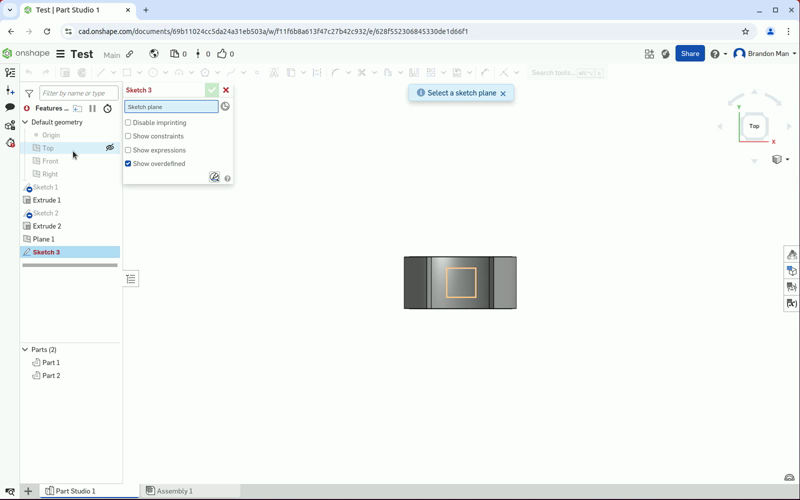
mouse_move(73, 241)
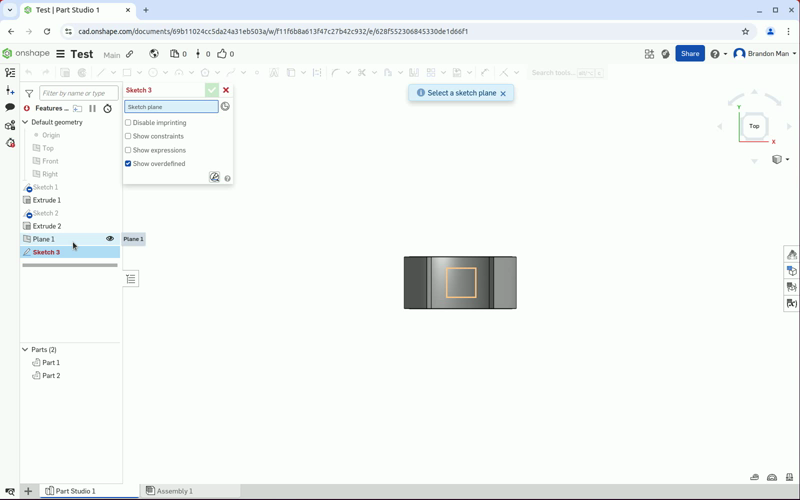
click(73, 241)
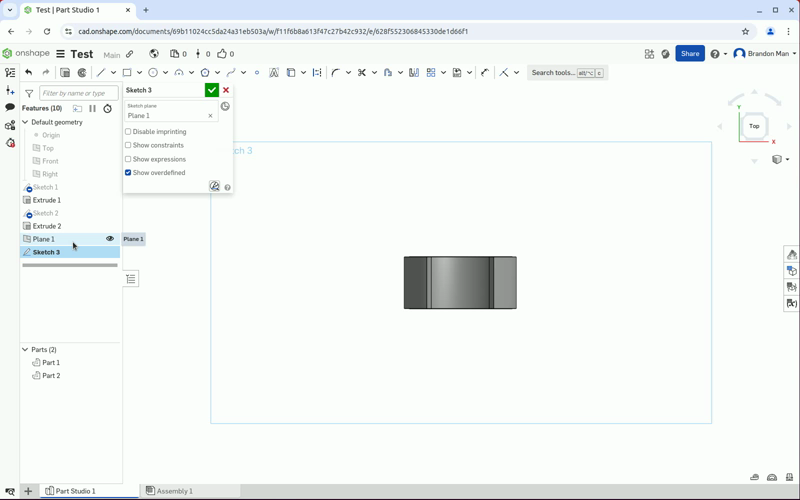
mouse_move(73, 352)
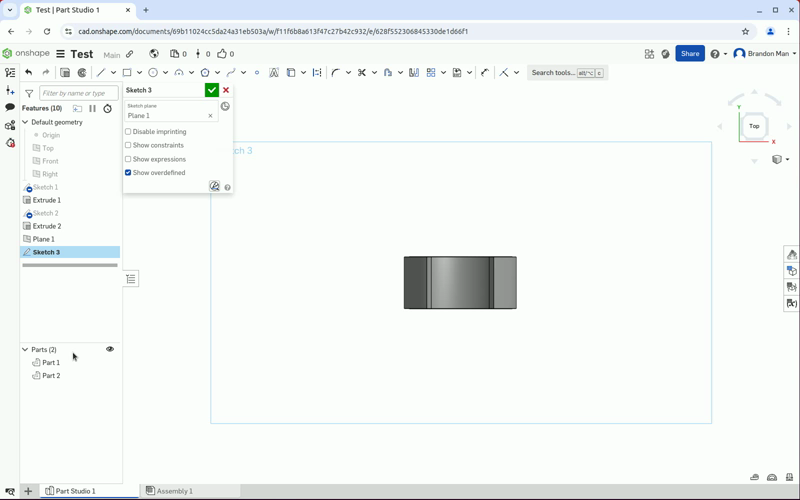
key(y)
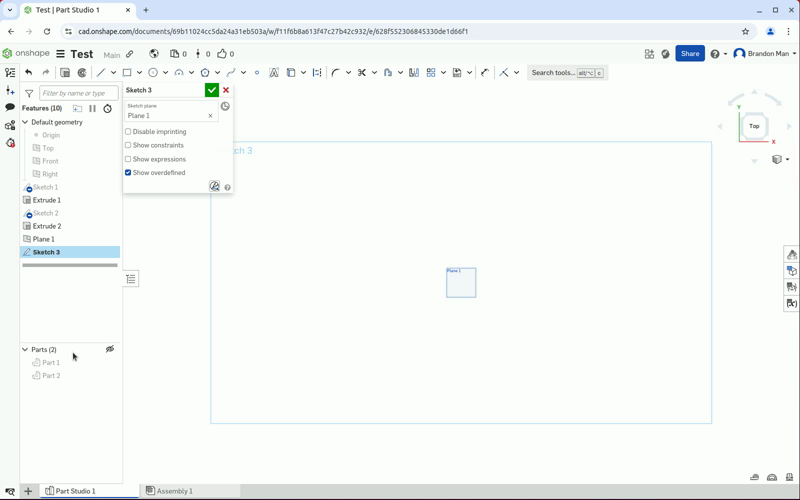
key(c)
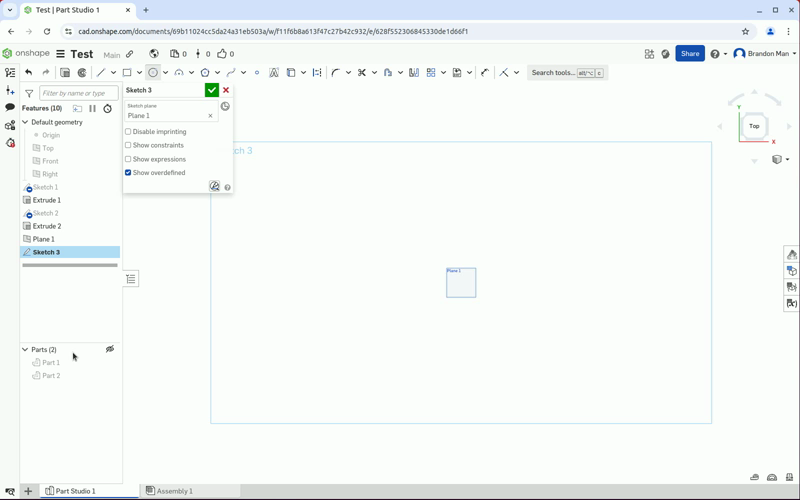
key_down(shift)
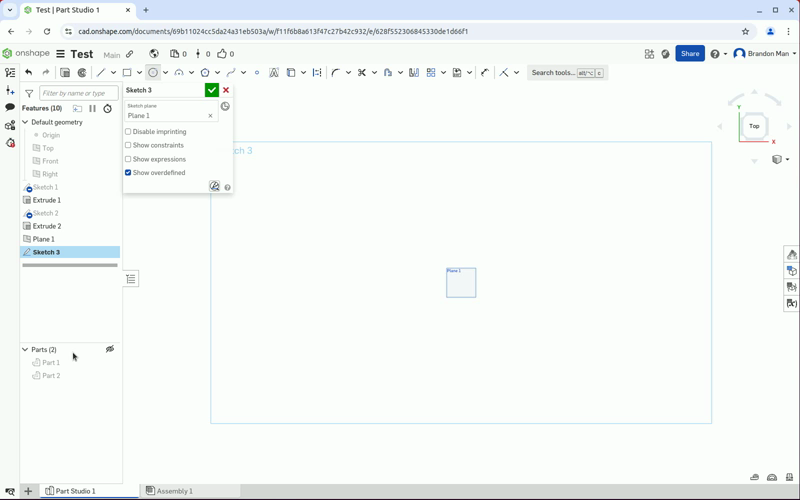
mouse_move(460, 282)
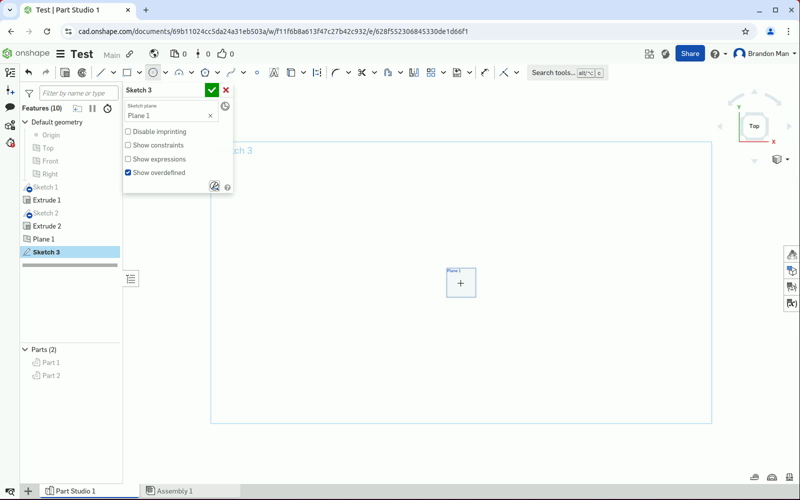
click(460, 282)
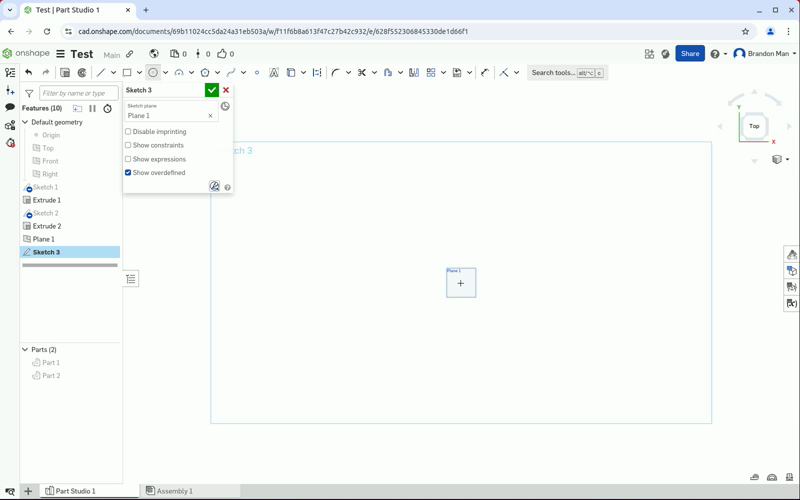
key_up(shift)
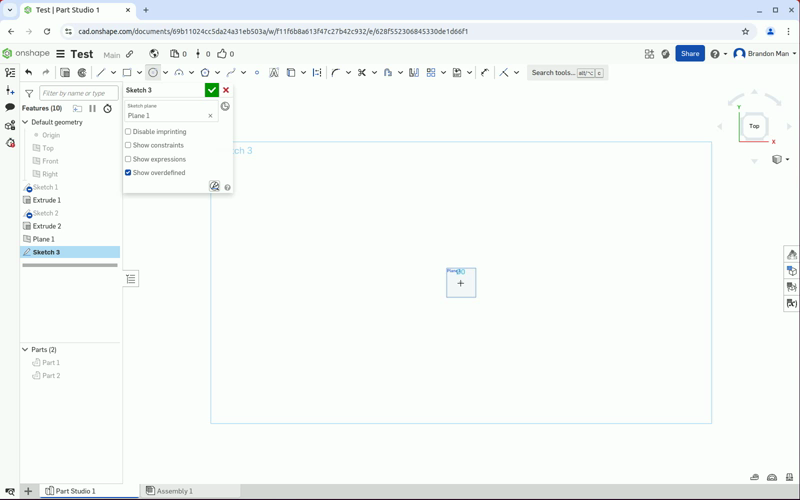
mouse_move(468, 282)
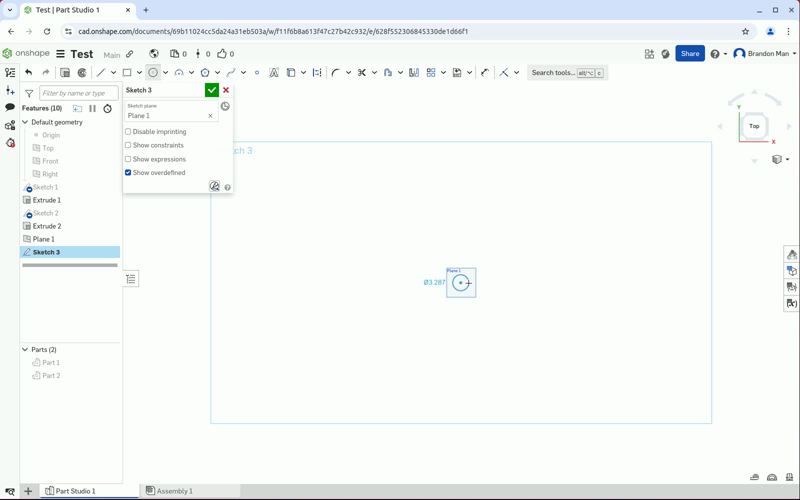
click(468, 282)
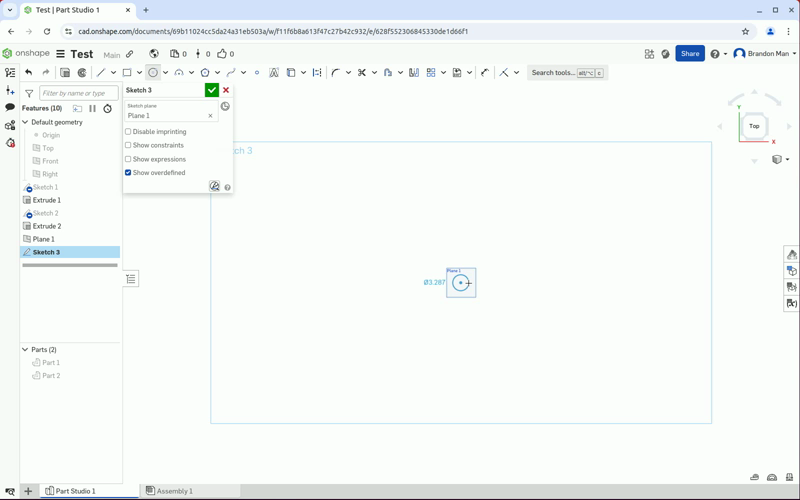
key(esc)
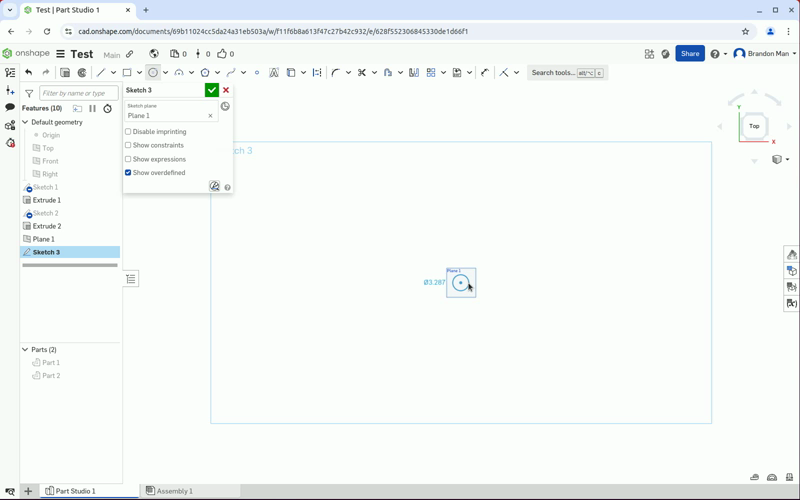
mouse_move(467, 285)
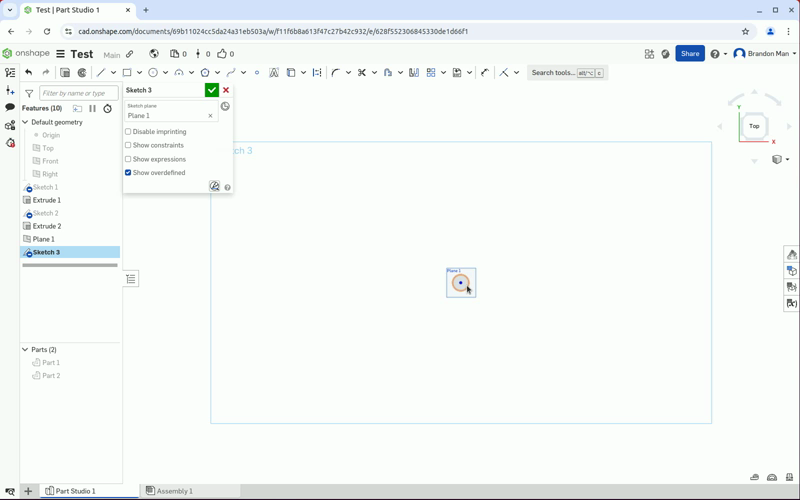
scroll(6)
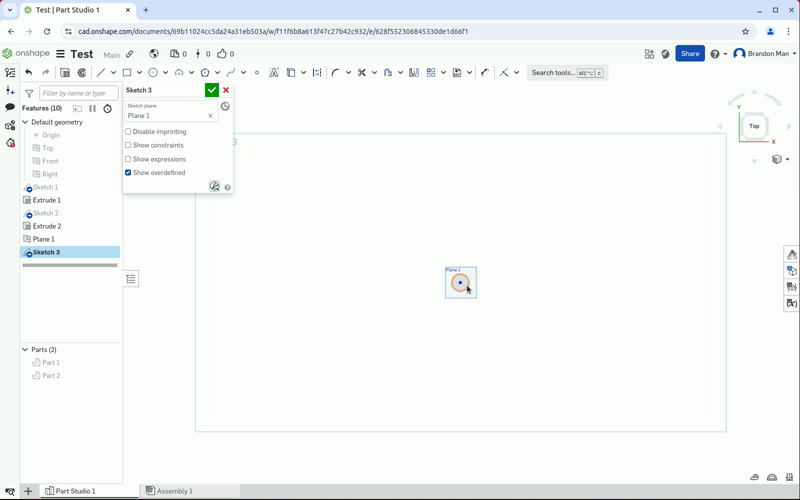
scroll(6)
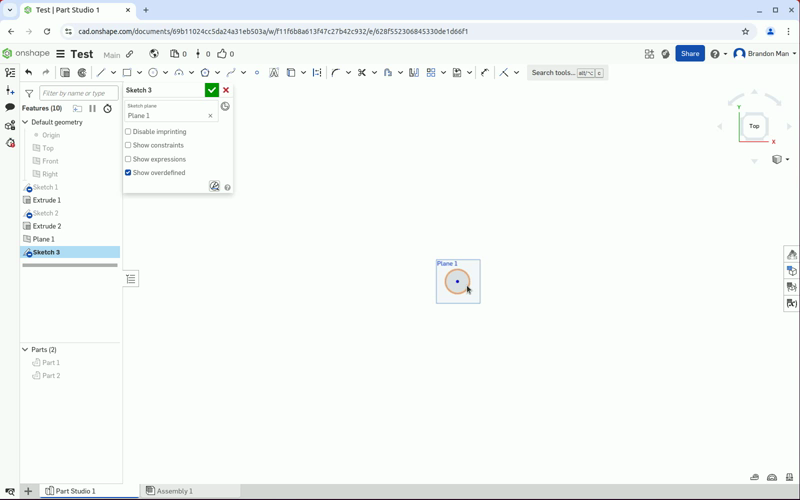
scroll(6)
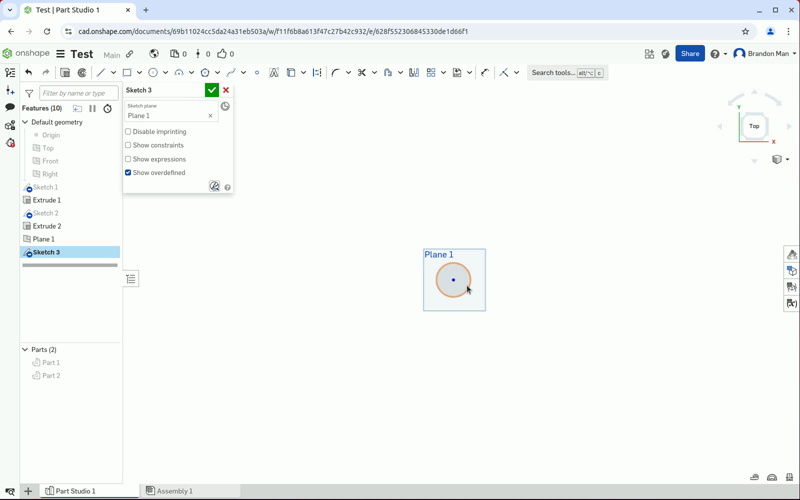
scroll(6)
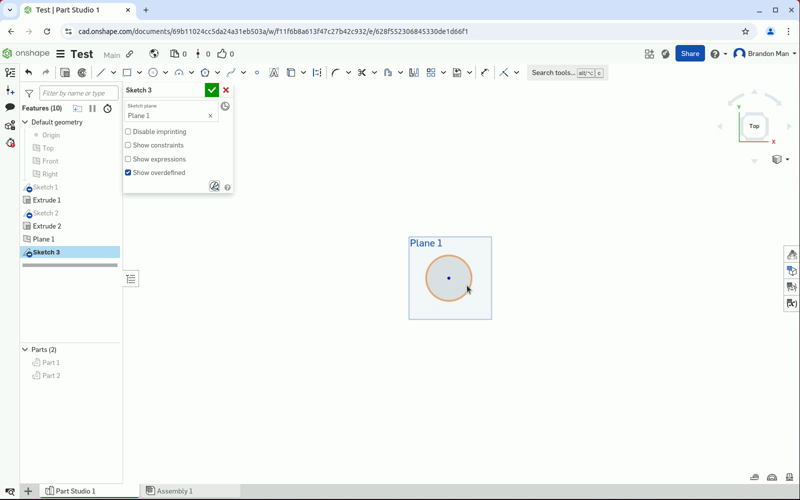
scroll(6)
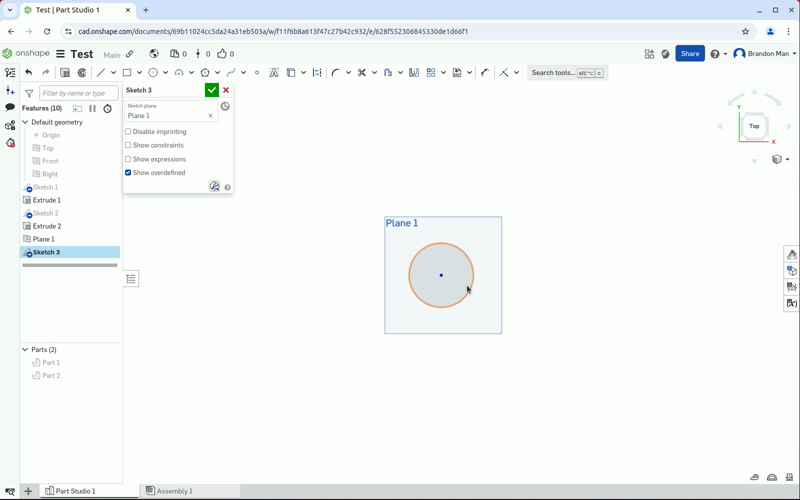
scroll(6)
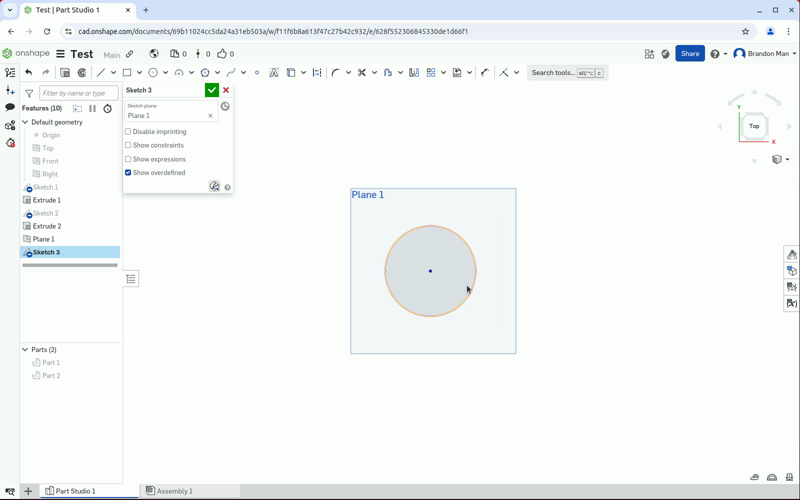
scroll(6)
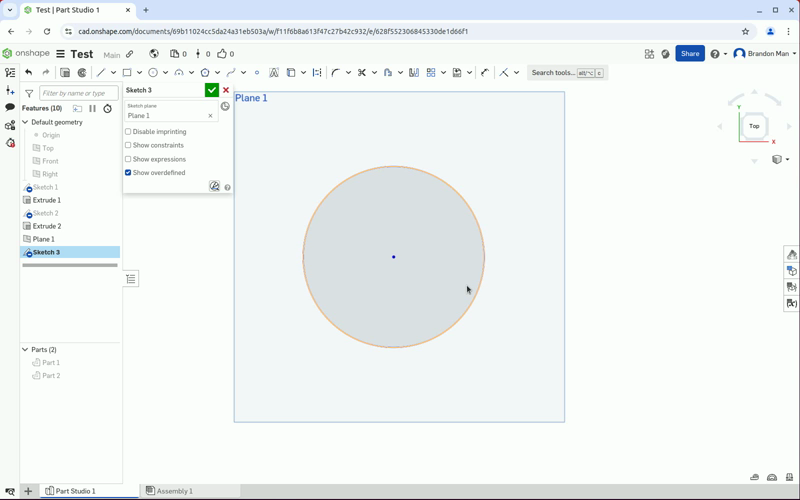
click(467, 285)
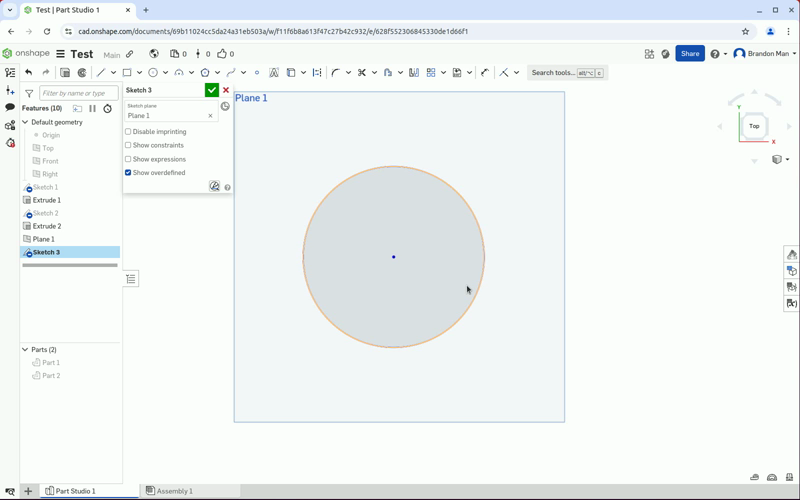
scroll(-6)
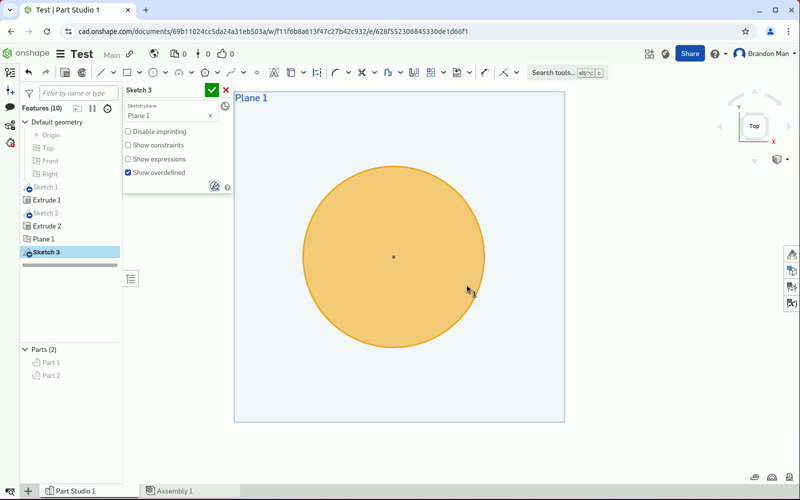
scroll(-6)
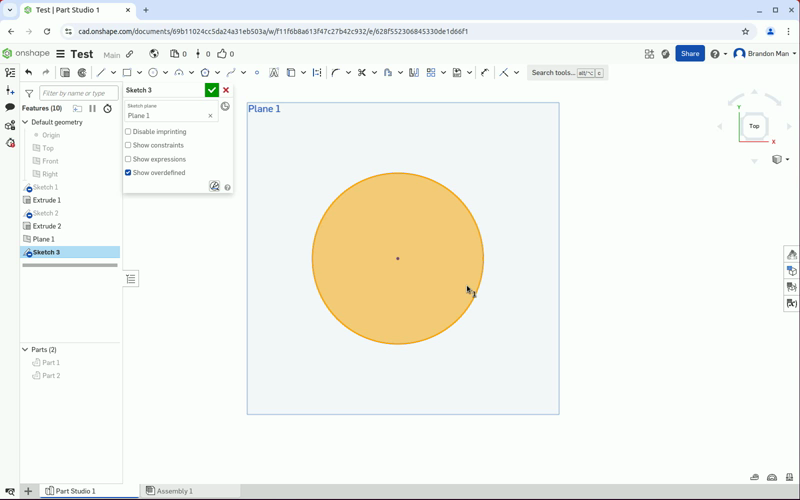
scroll(-6)
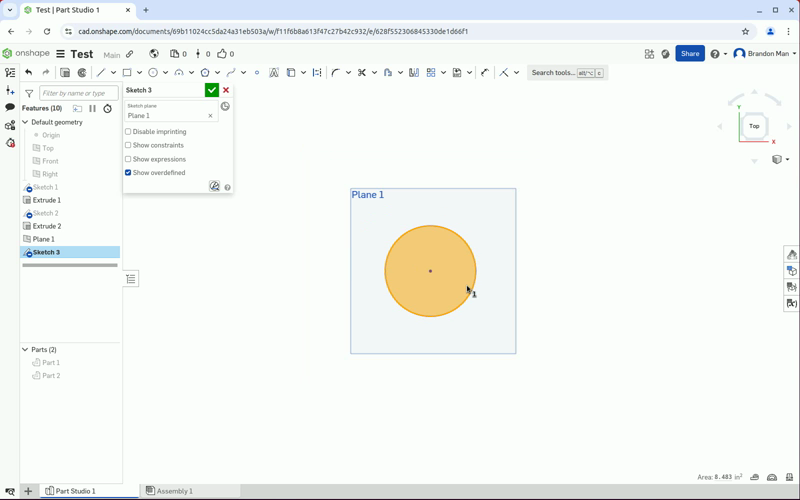
scroll(-6)
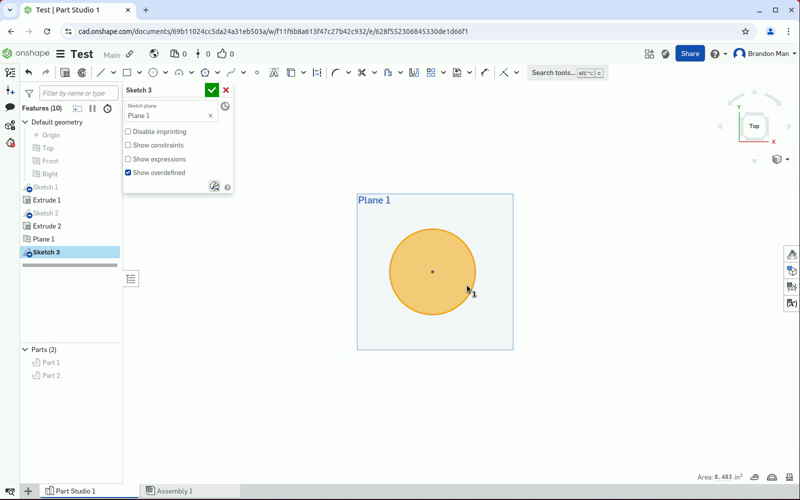
scroll(-6)
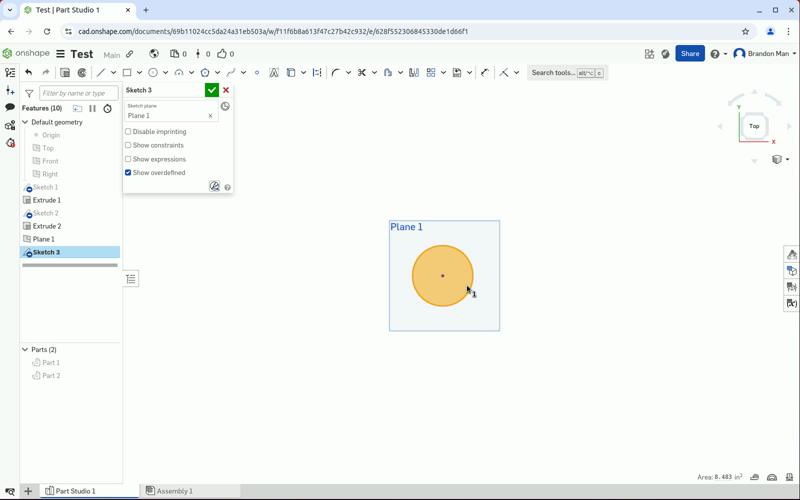
scroll(-6)
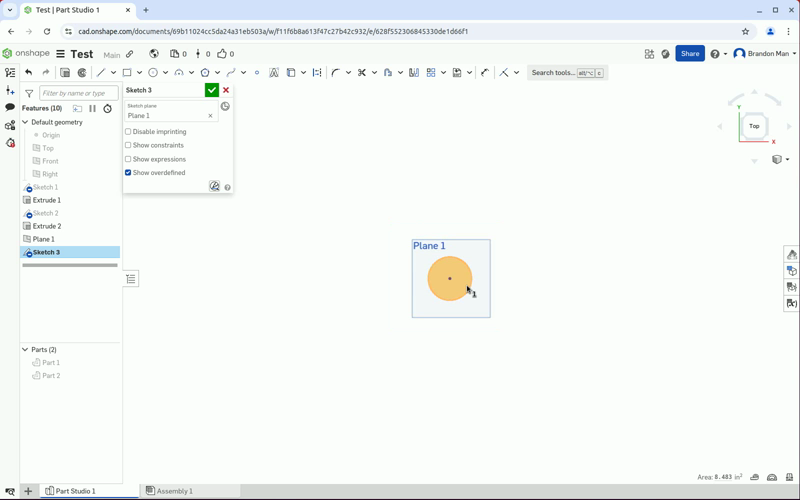
scroll(-6)
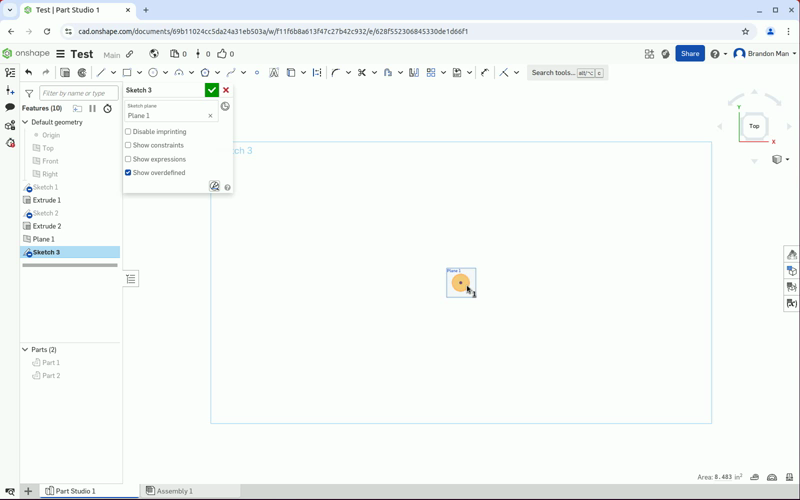
mouse_move(73, 352)
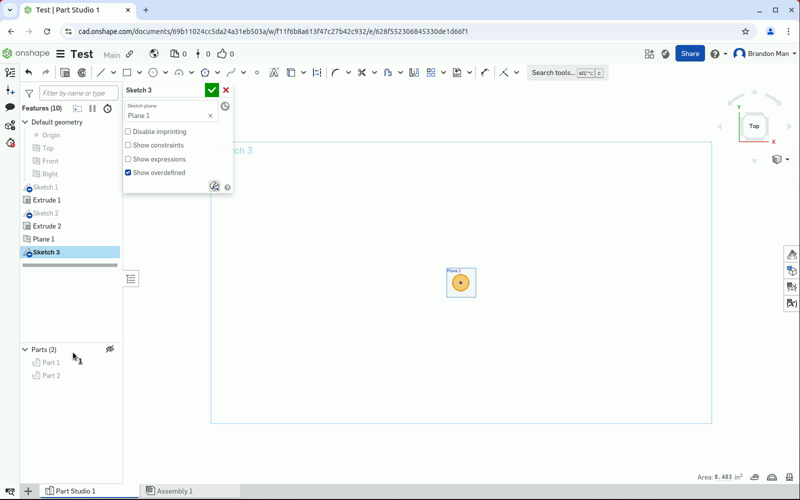
key(shift+y)
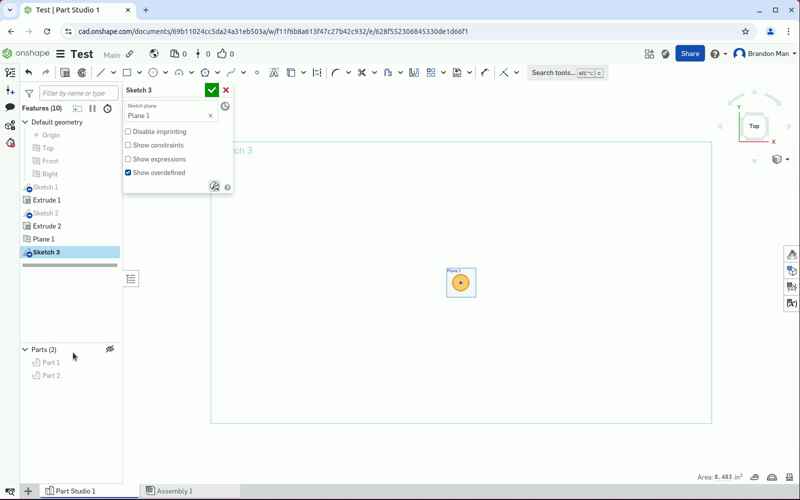
key(shift+e)
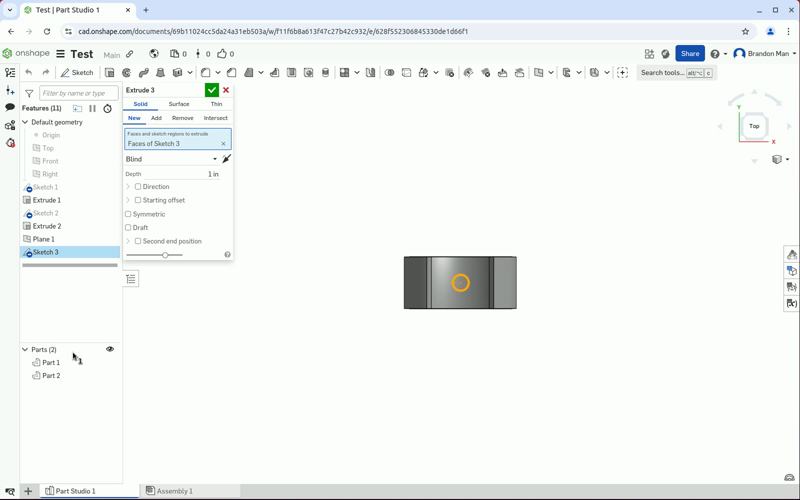
mouse_move(143, 106)
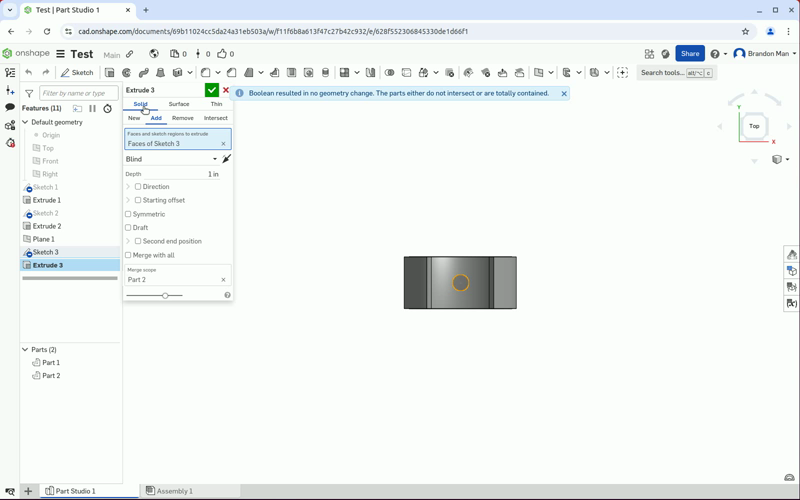
click(143, 106)
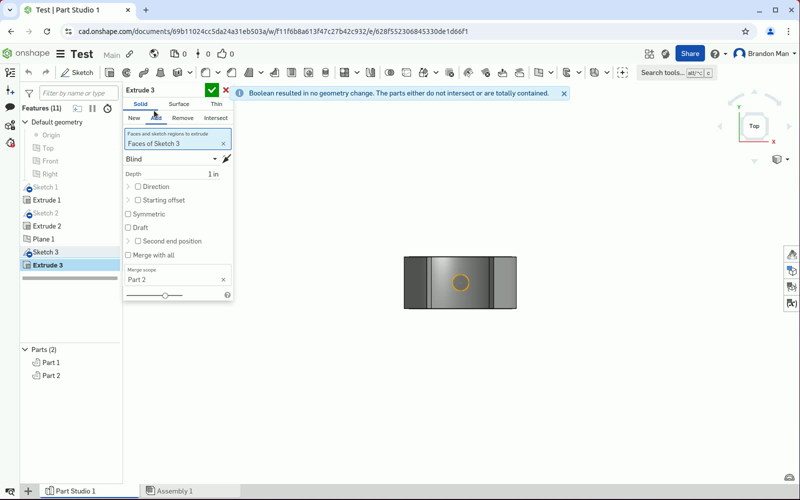
mouse_move(186, 120)
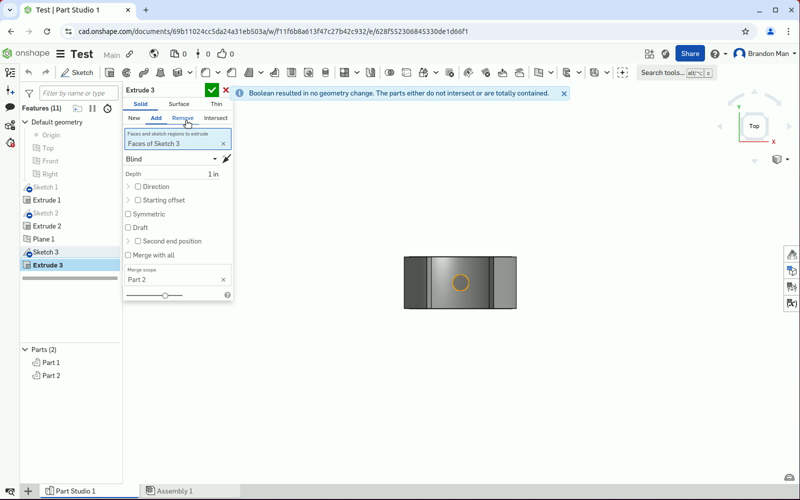
click(186, 120)
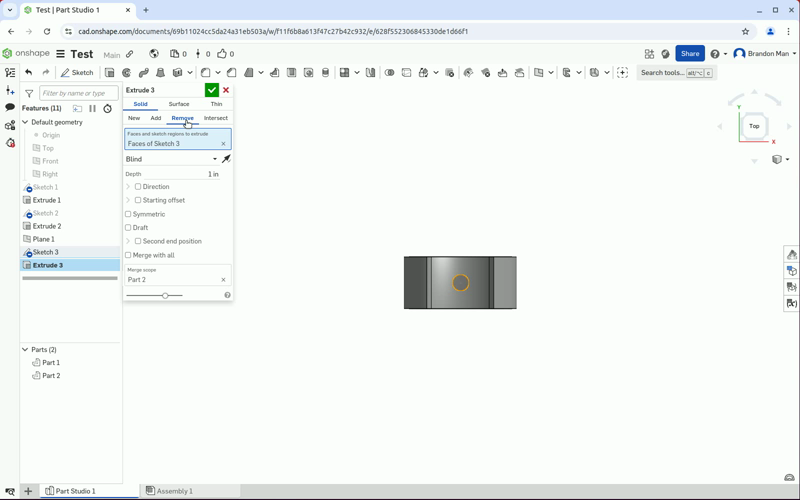
key(tab, 4)
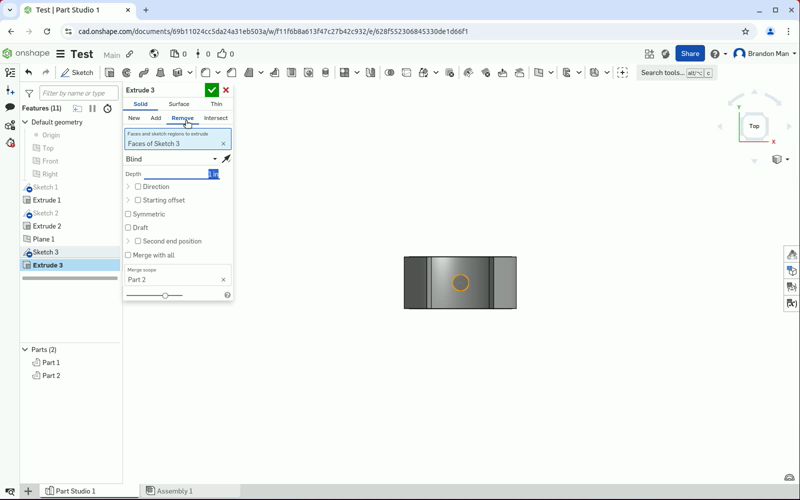
text(26.478)
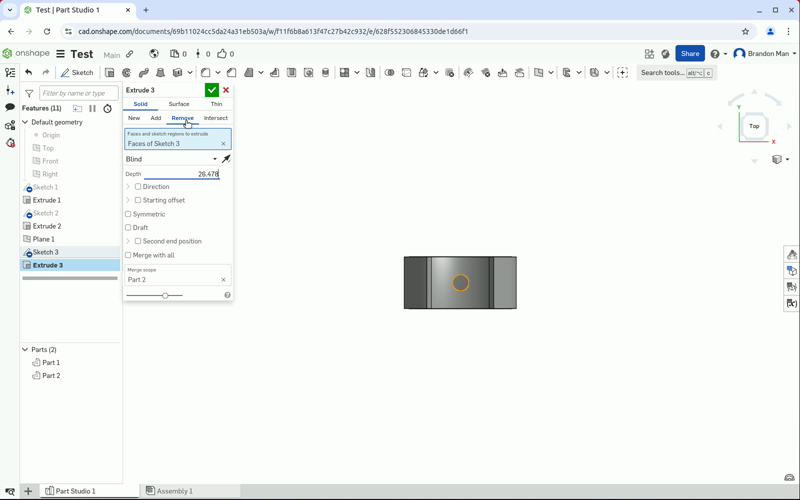
key(tab, 3)
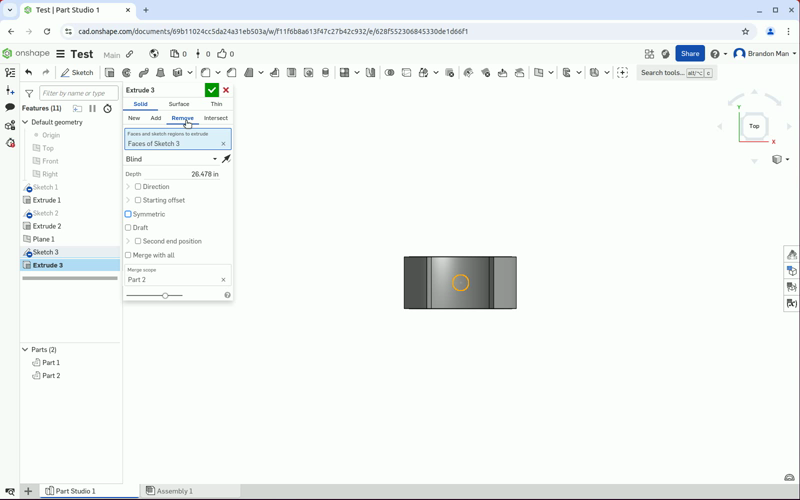
key(space)
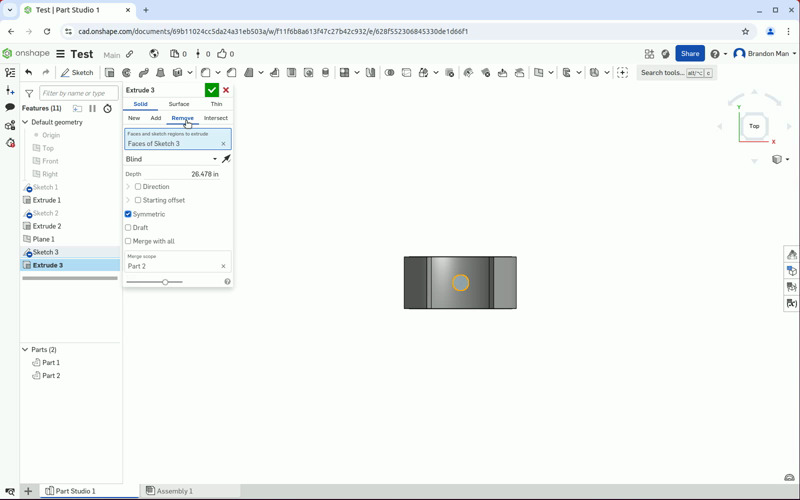
key(tab, 2)
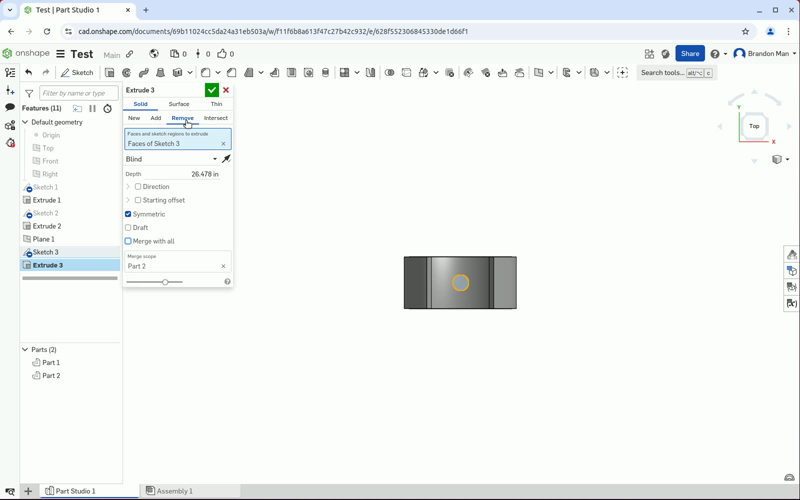
key(space)
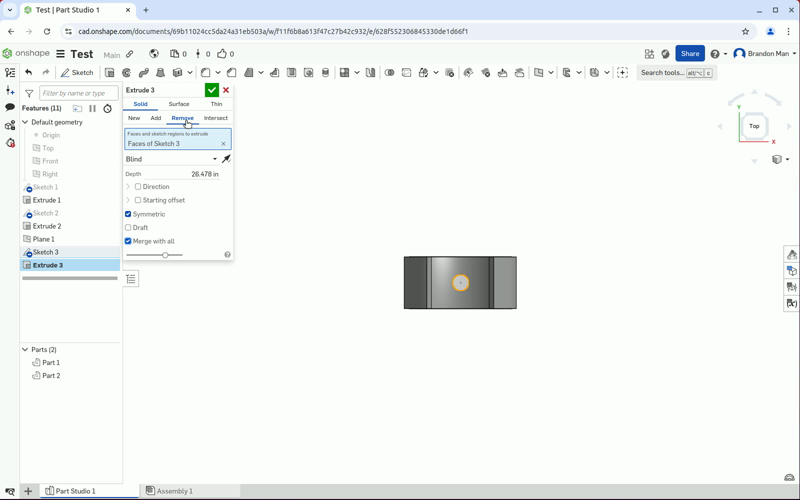
key(enter)
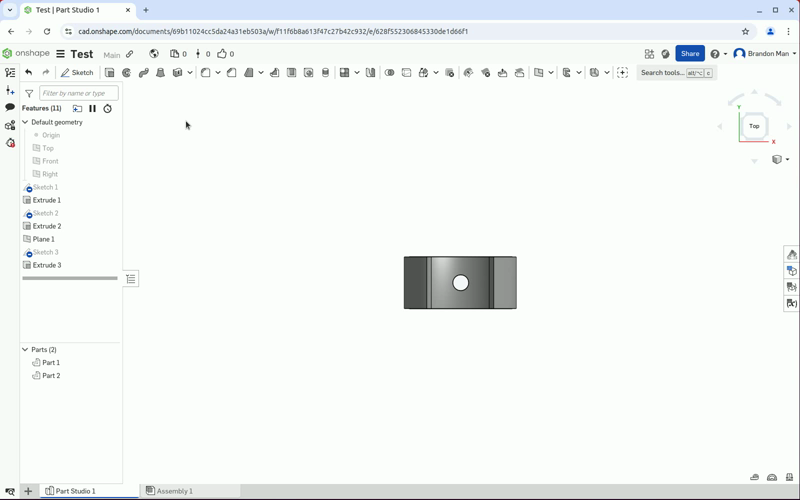
key(shift+h)
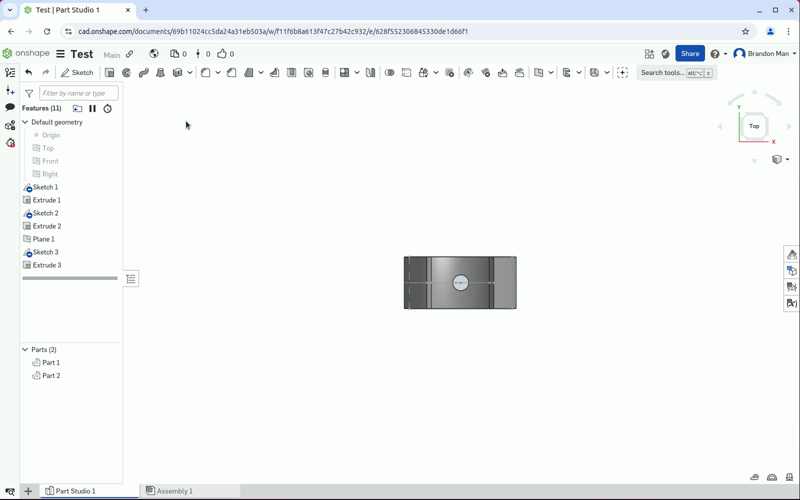
key(shift+h)
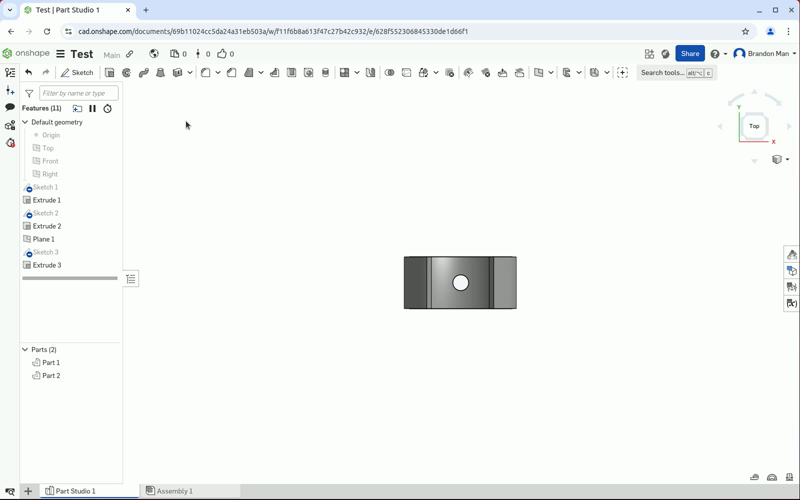
mouse_move(73, 189)
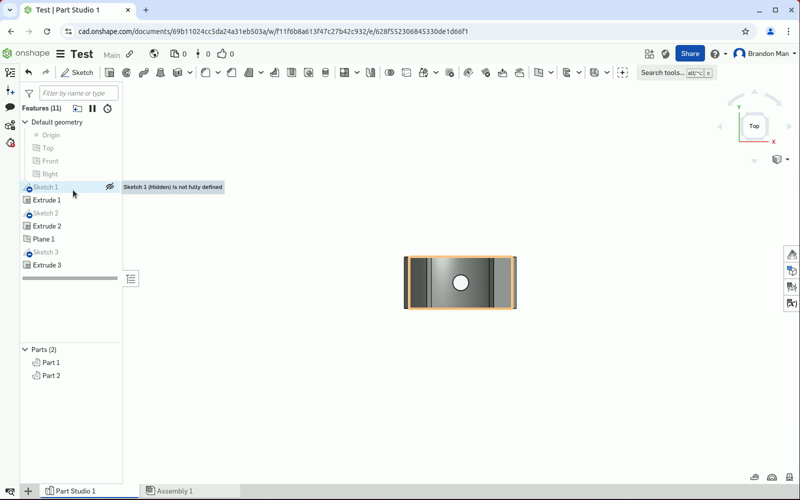
click(73, 189)
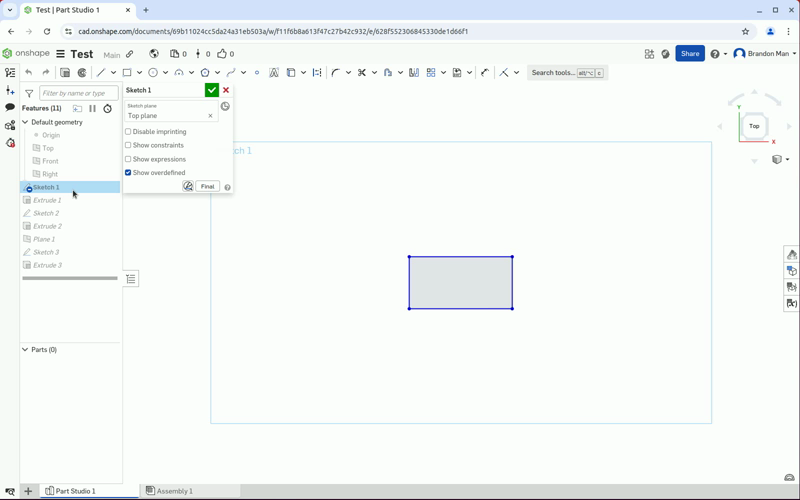
mouse_move(229, 92)
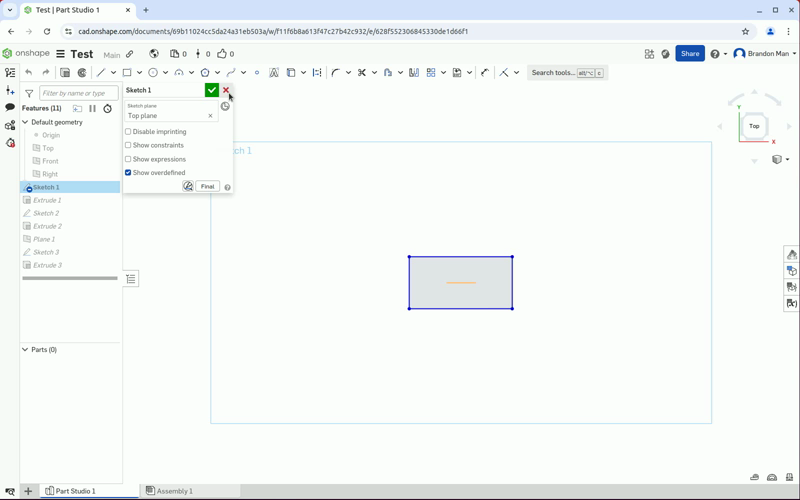
click(229, 92)
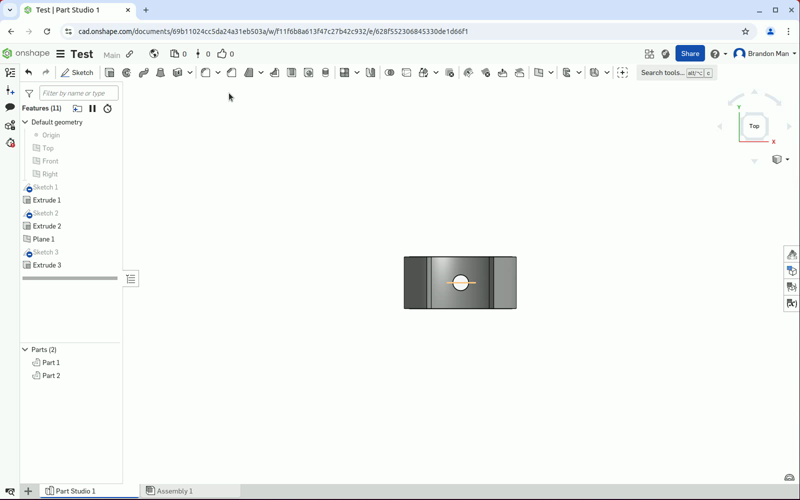
key(shift+s)
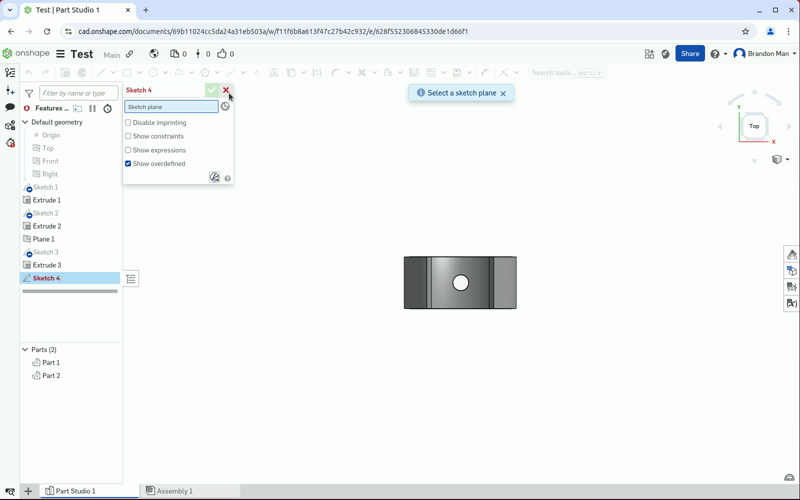
mouse_move(73, 241)
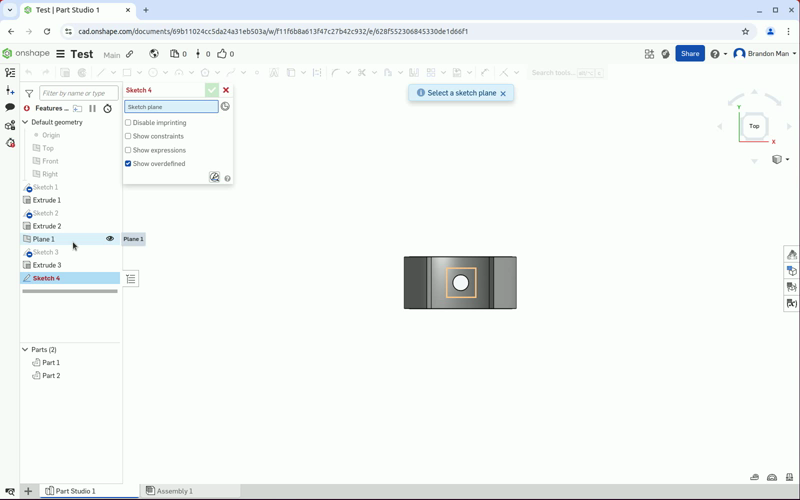
click(73, 241)
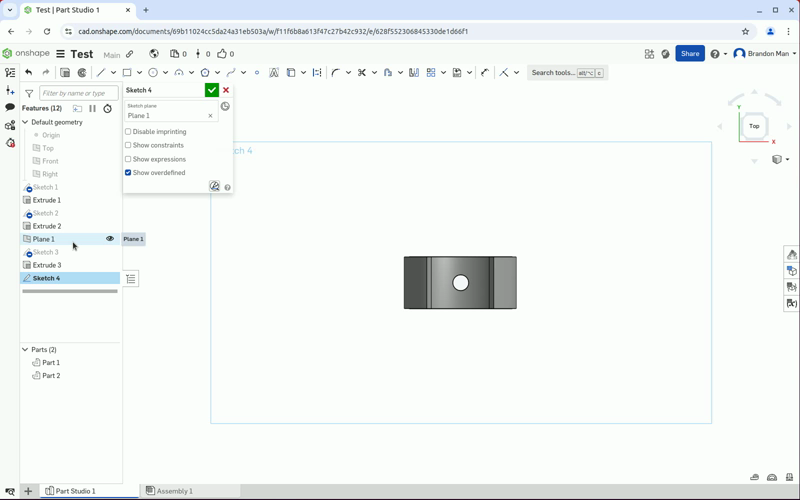
mouse_move(73, 352)
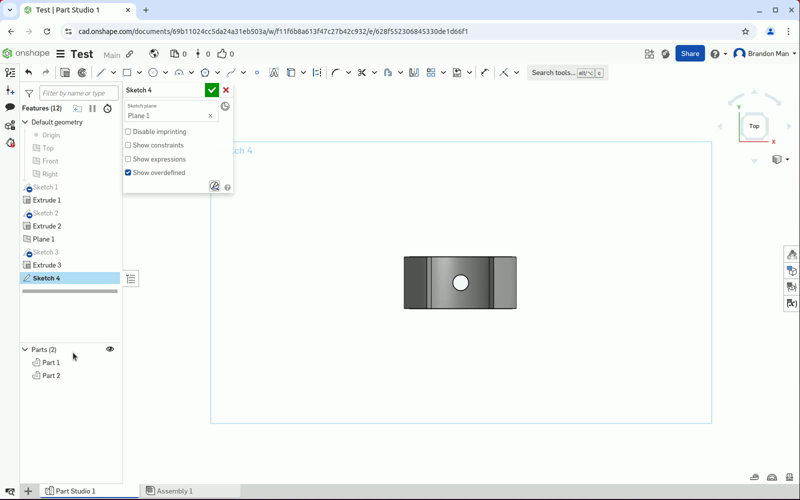
key(y)
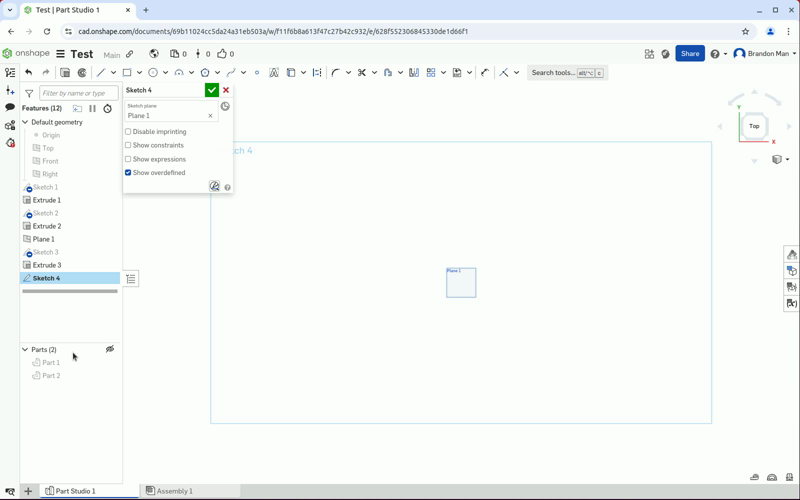
key(c)
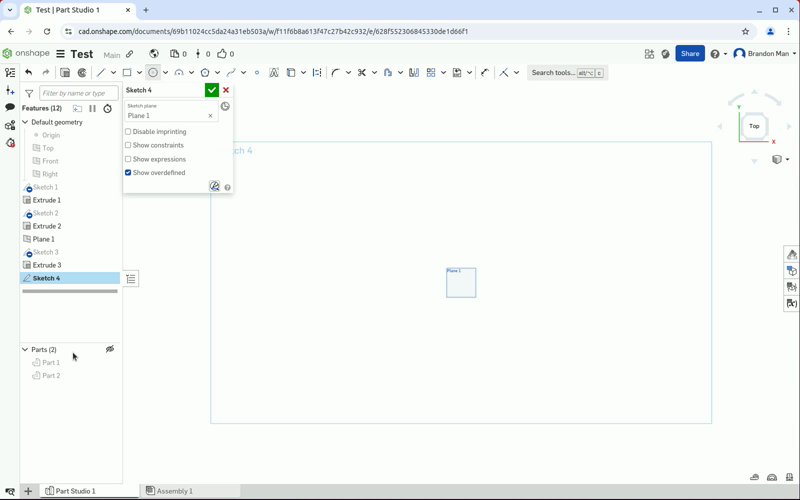
key_down(shift)
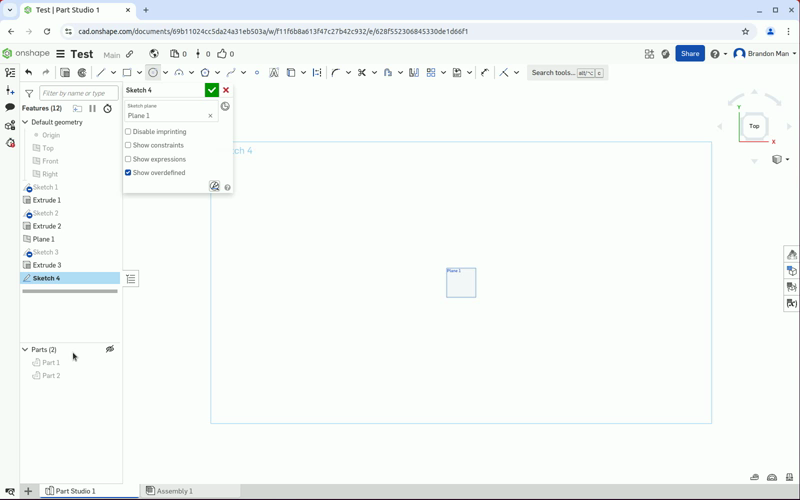
mouse_move(461, 282)
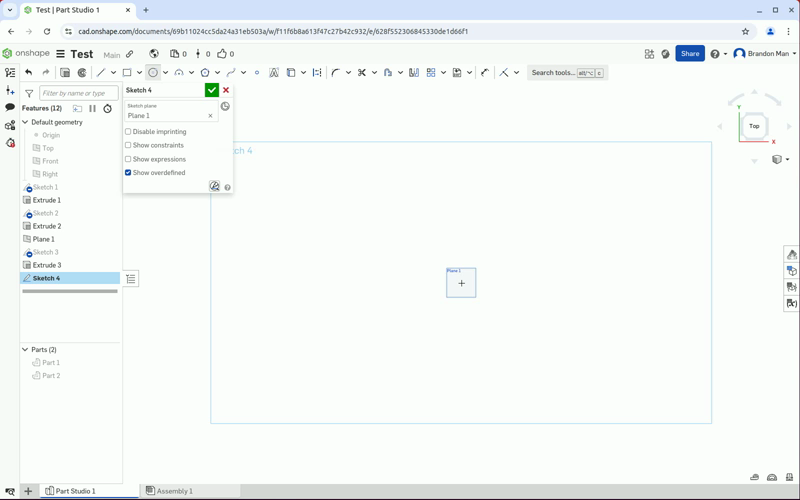
click(461, 282)
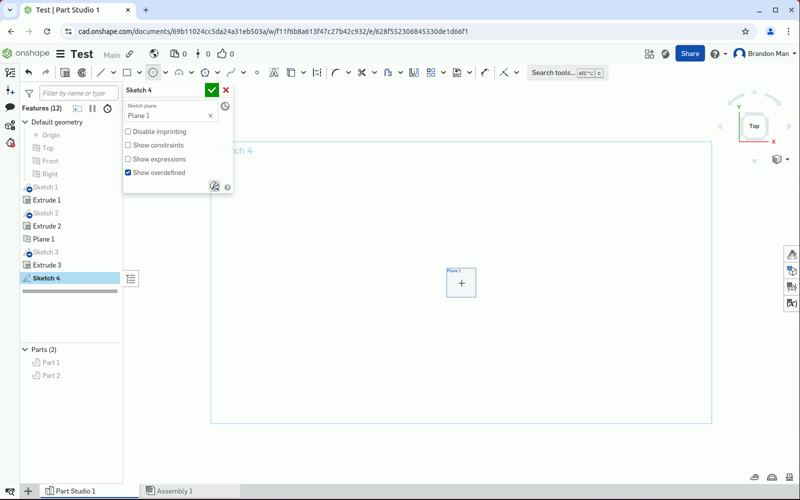
key_up(shift)
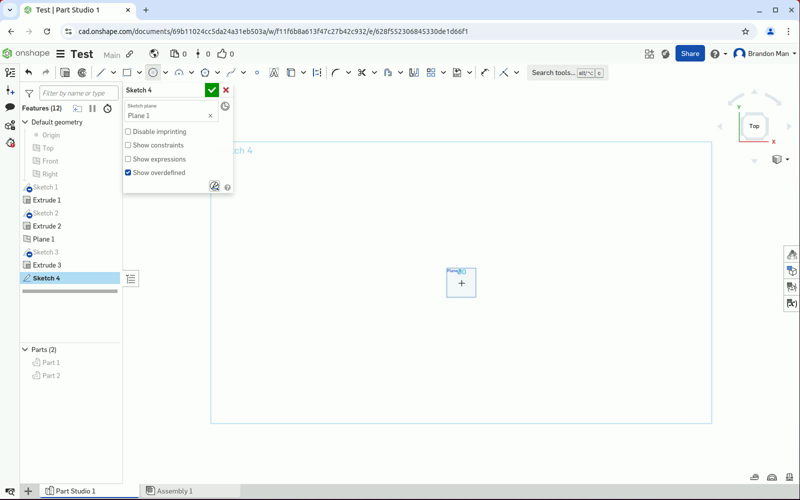
mouse_move(480, 282)
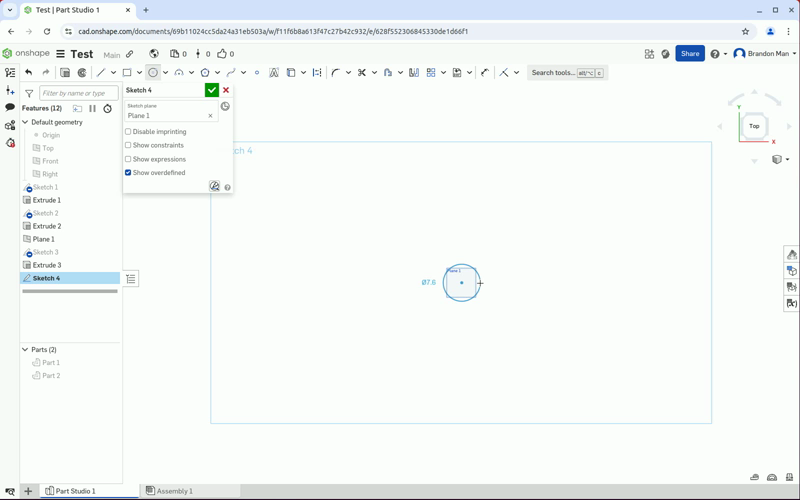
click(480, 282)
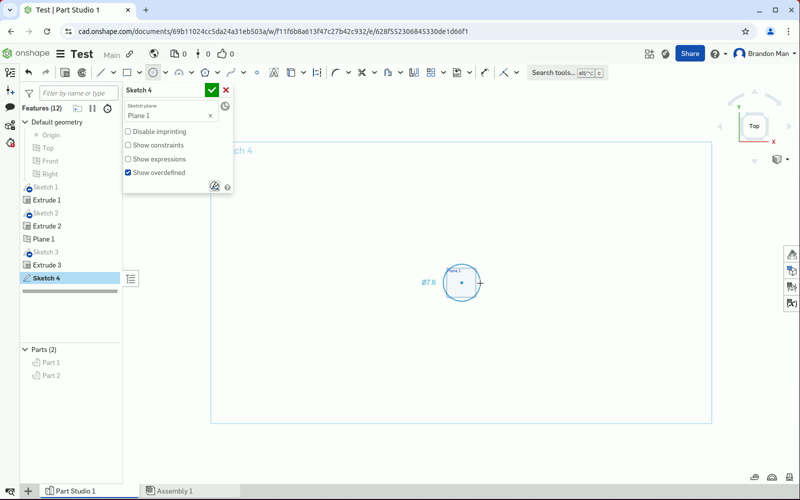
key(esc)
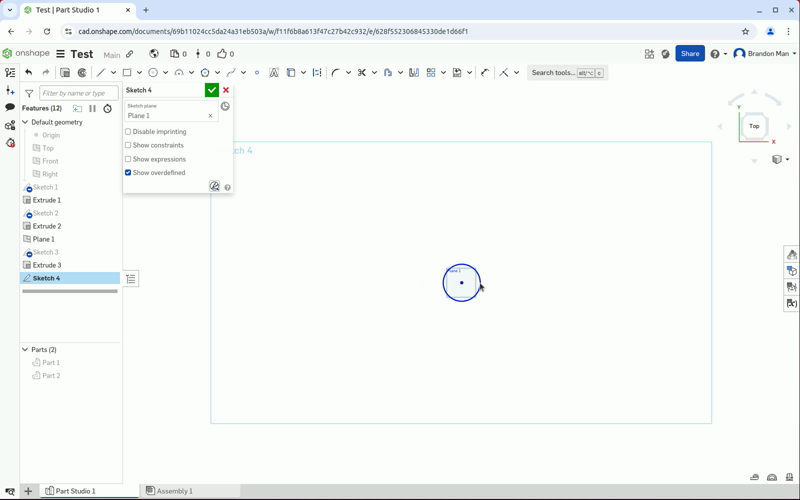
mouse_move(457, 282)
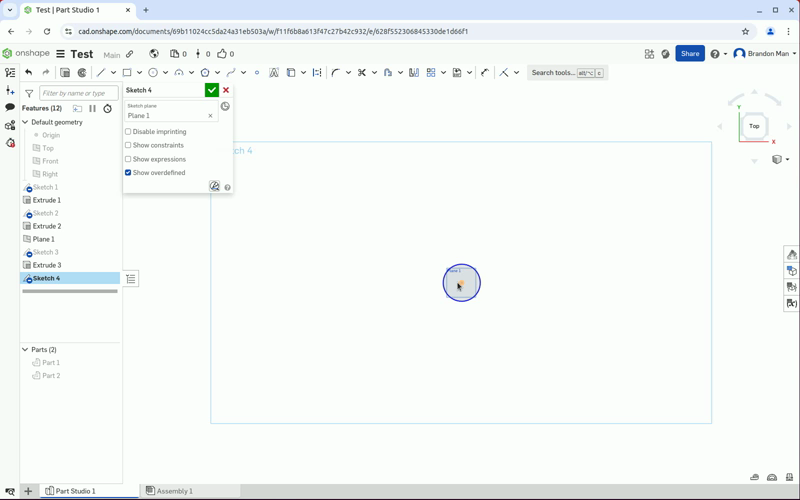
scroll(6)
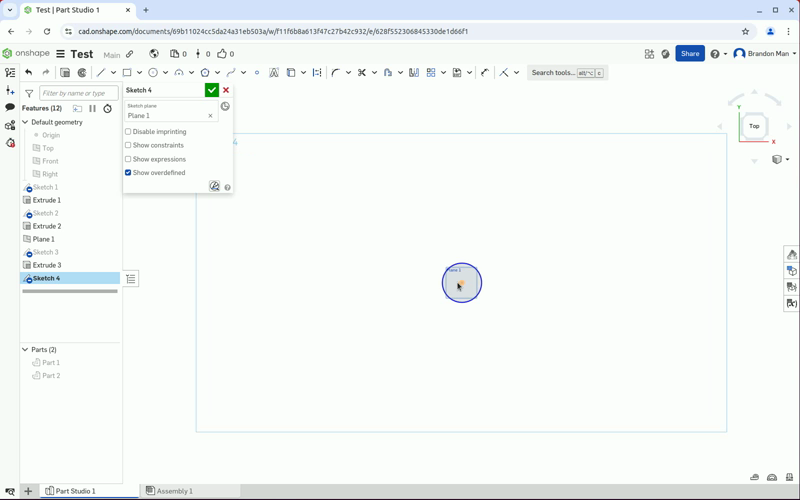
scroll(6)
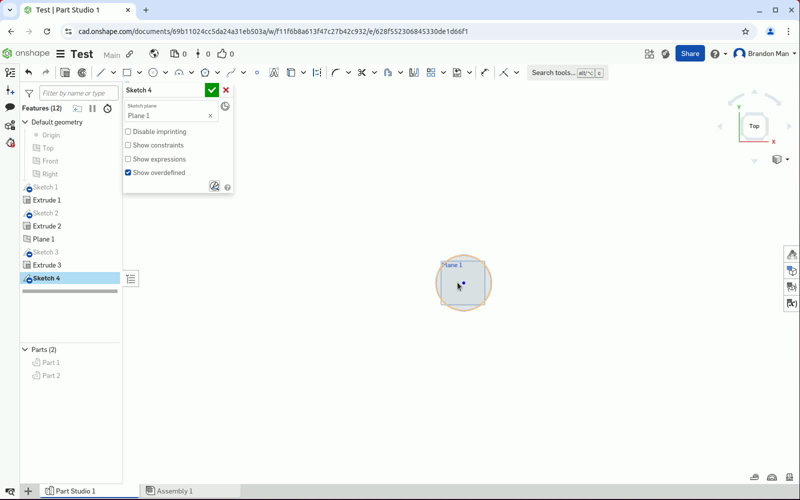
scroll(6)
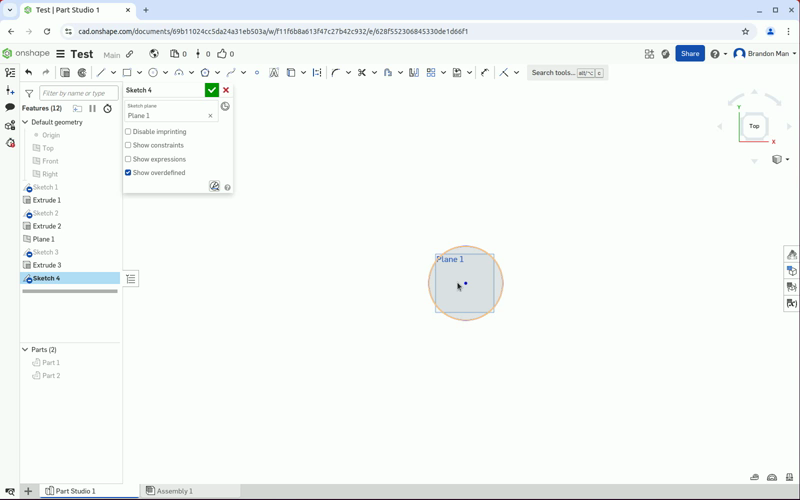
scroll(6)
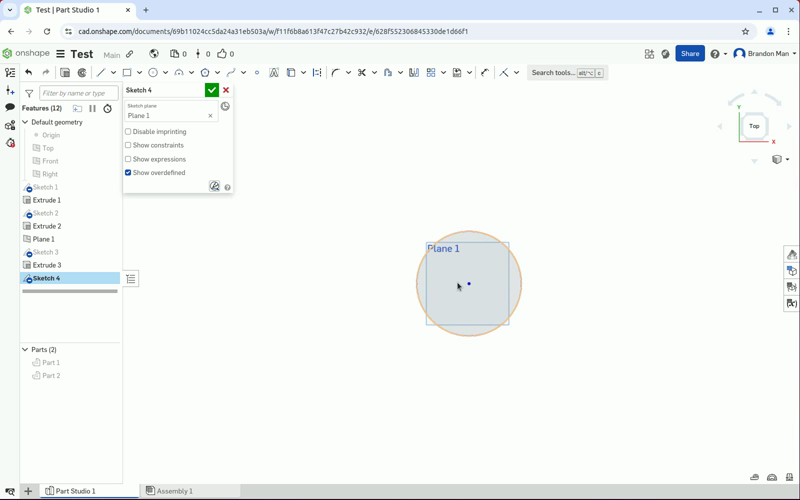
scroll(6)
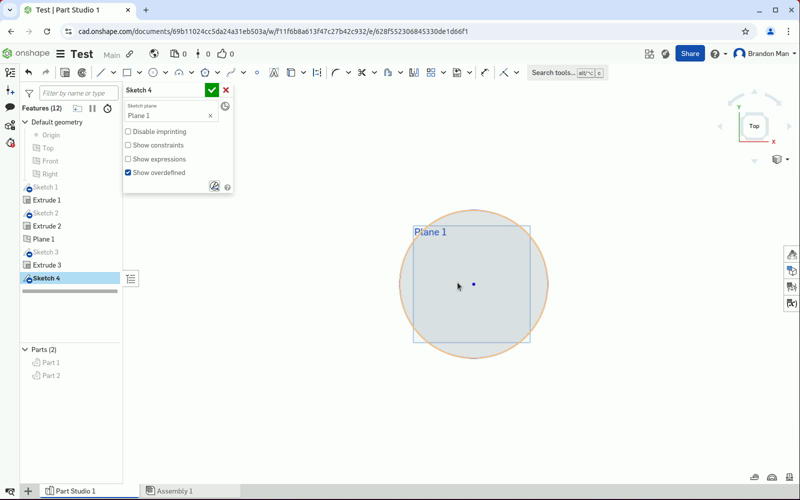
scroll(6)
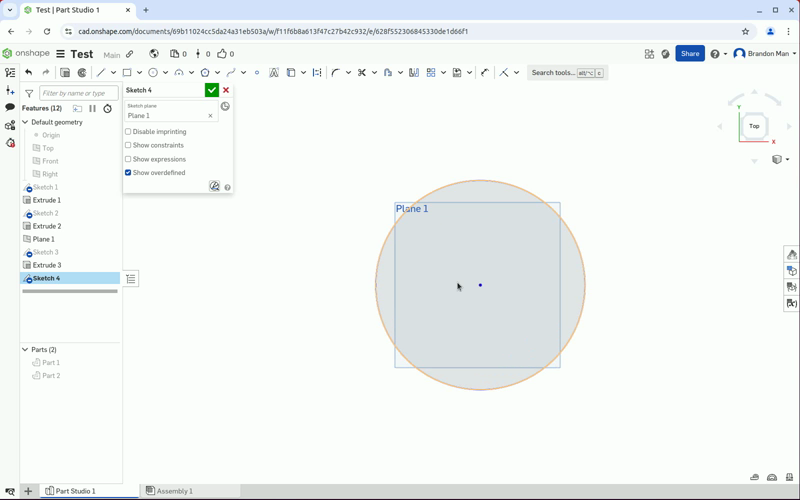
scroll(6)
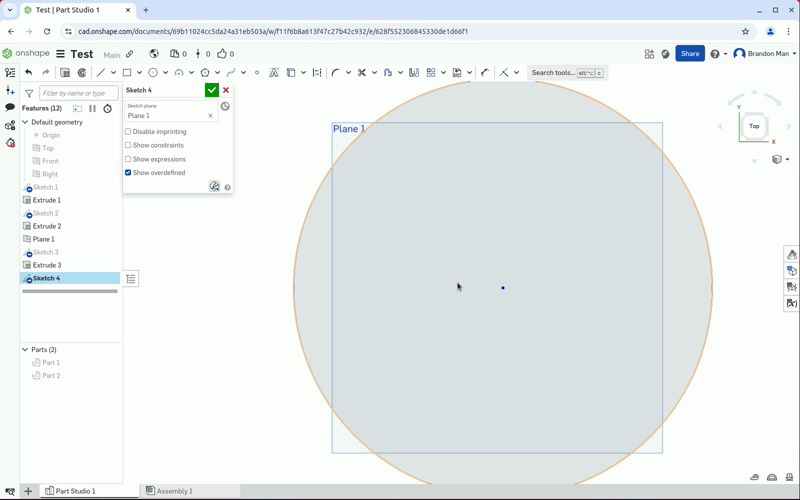
click(457, 282)
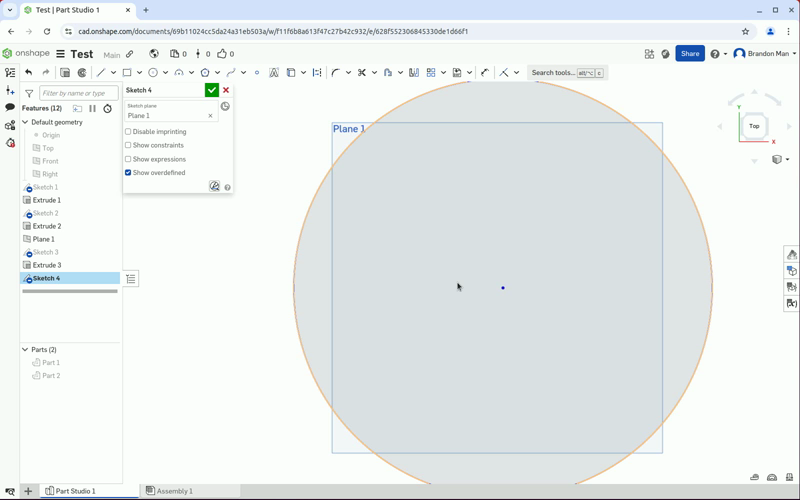
scroll(-6)
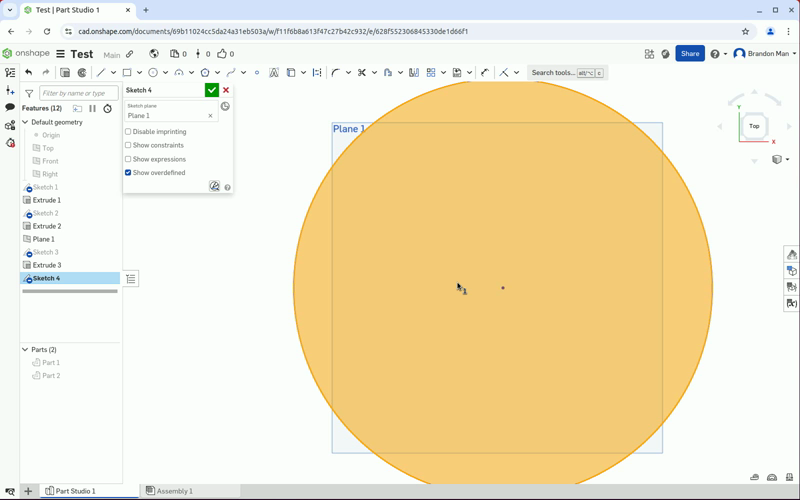
scroll(-6)
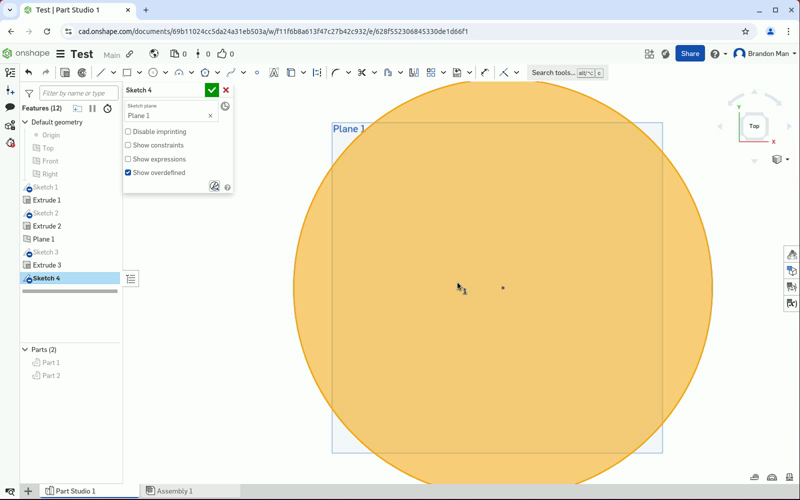
scroll(-6)
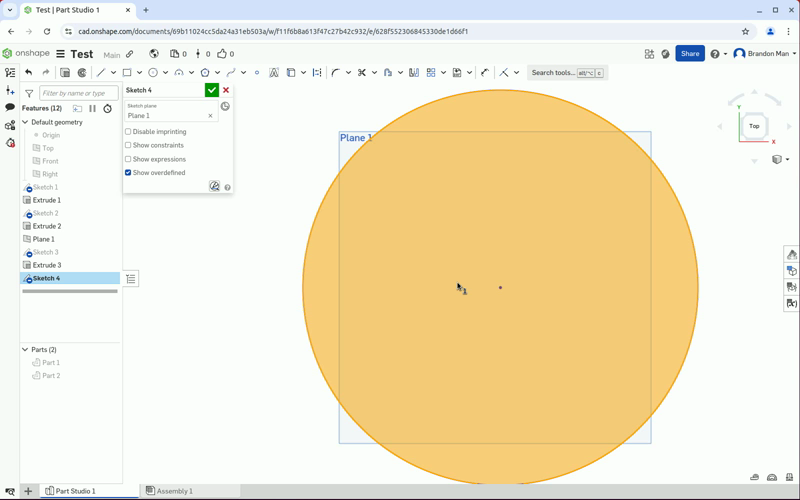
scroll(-6)
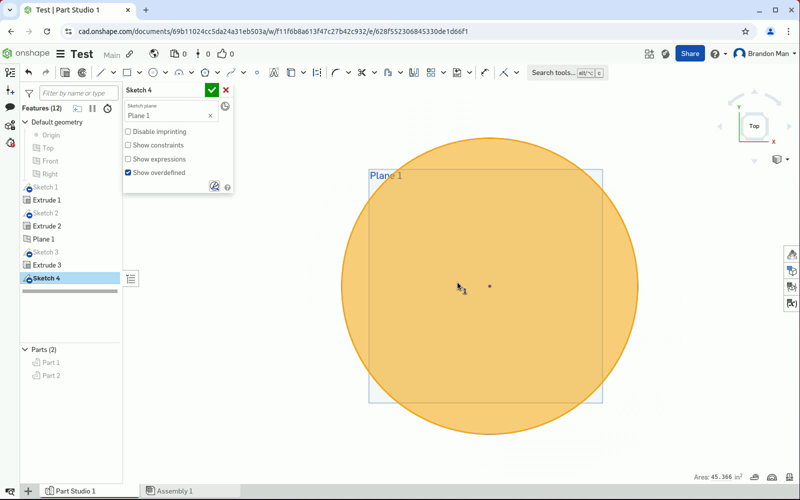
scroll(-6)
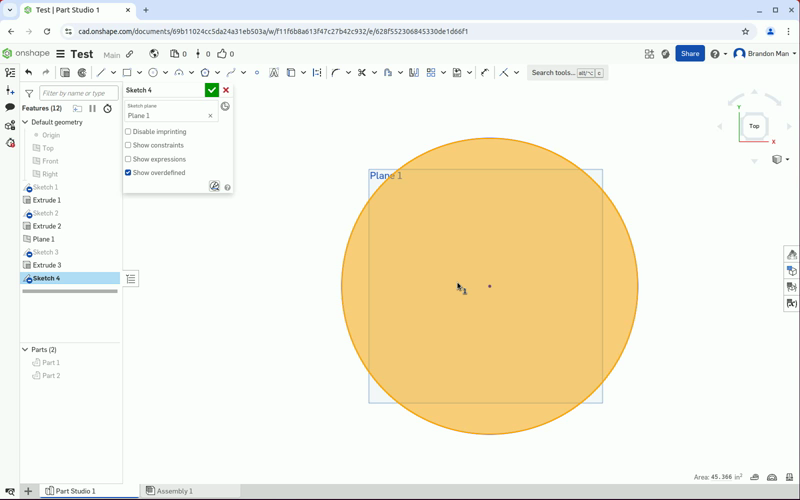
scroll(-6)
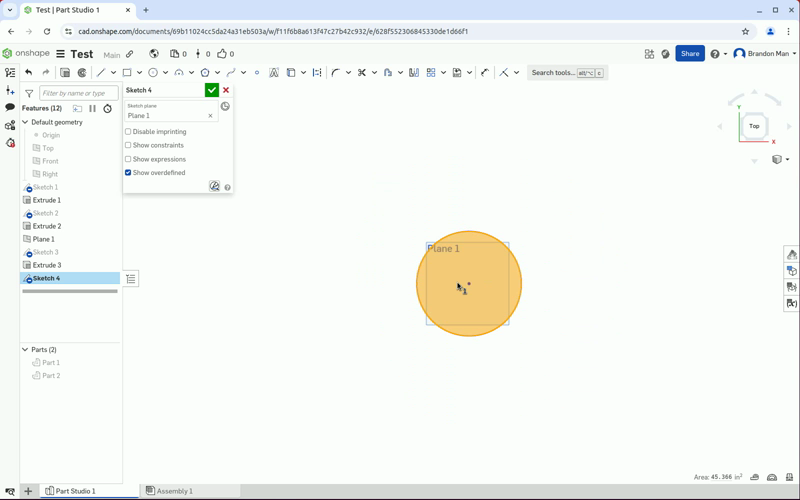
scroll(-6)
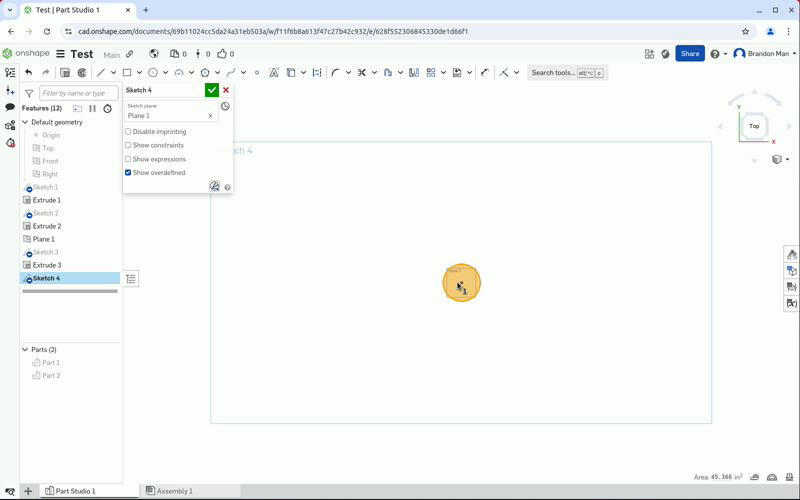
mouse_move(73, 352)
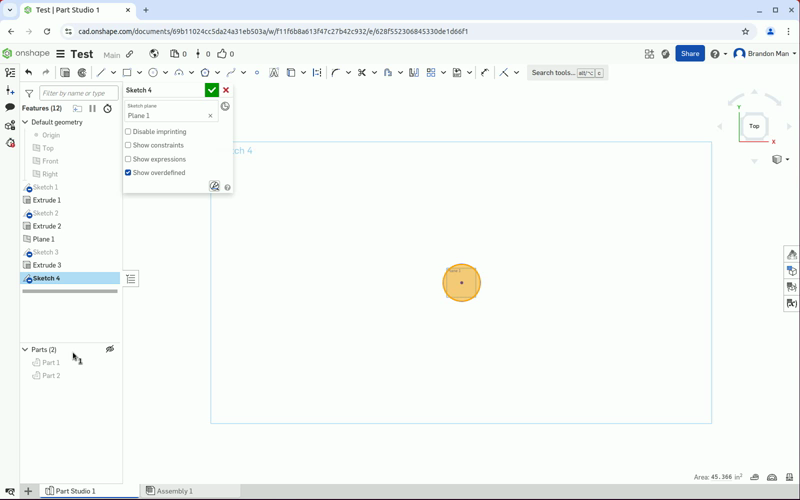
key(shift+y)
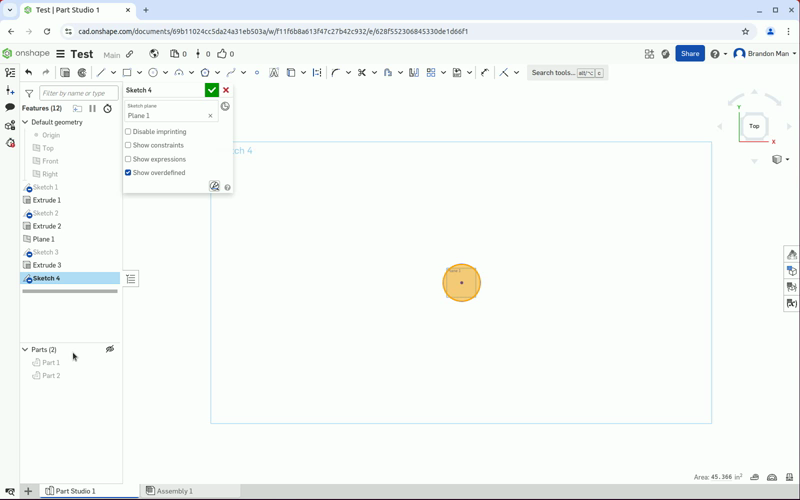
key(shift+e)
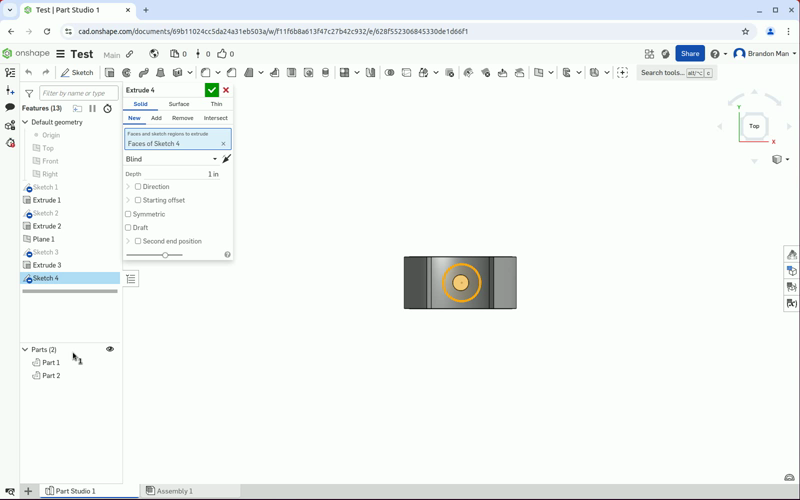
mouse_move(143, 106)
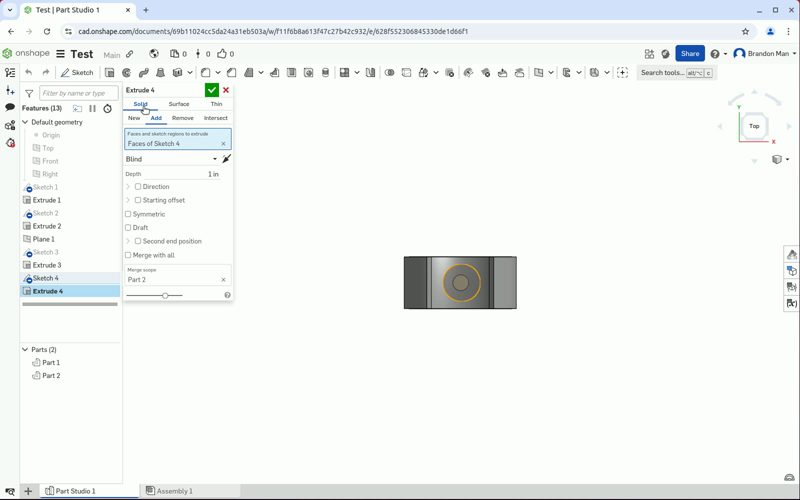
click(143, 106)
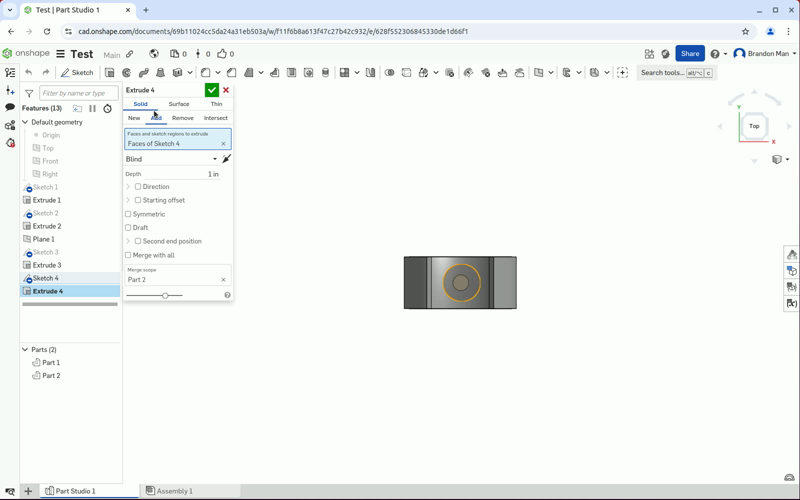
mouse_move(186, 120)
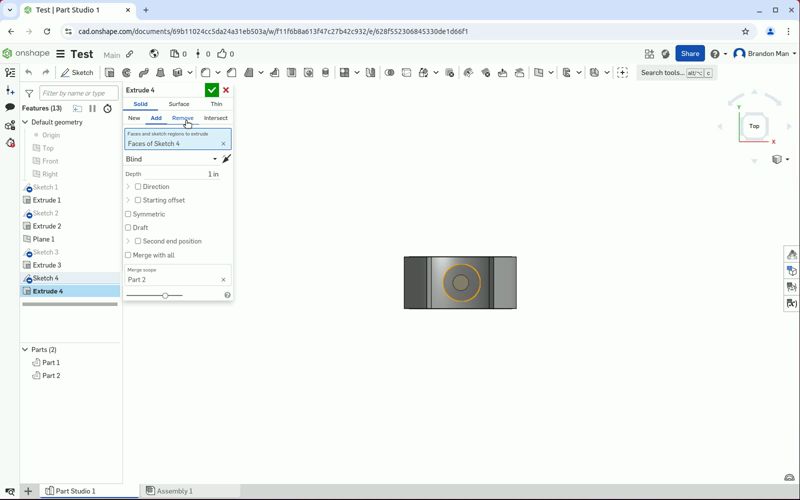
click(186, 120)
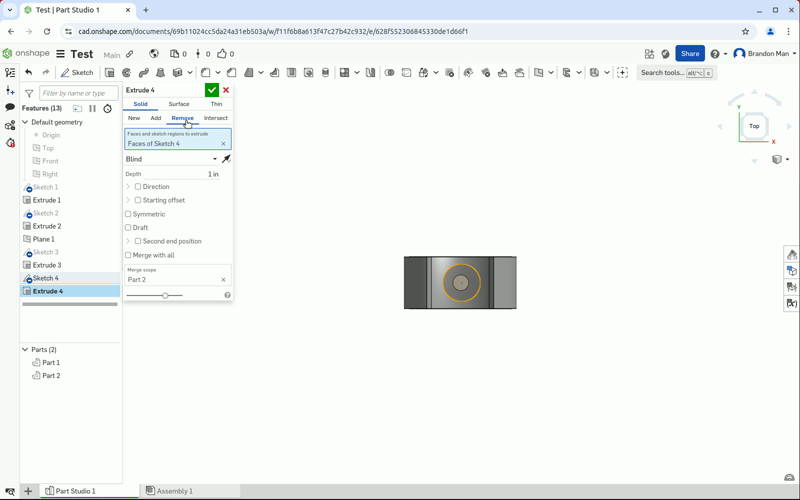
key(tab, 4)
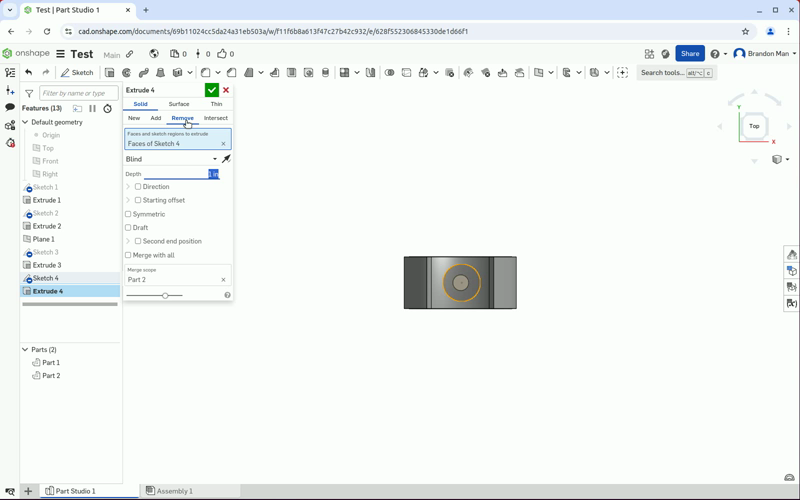
text(-26.478)
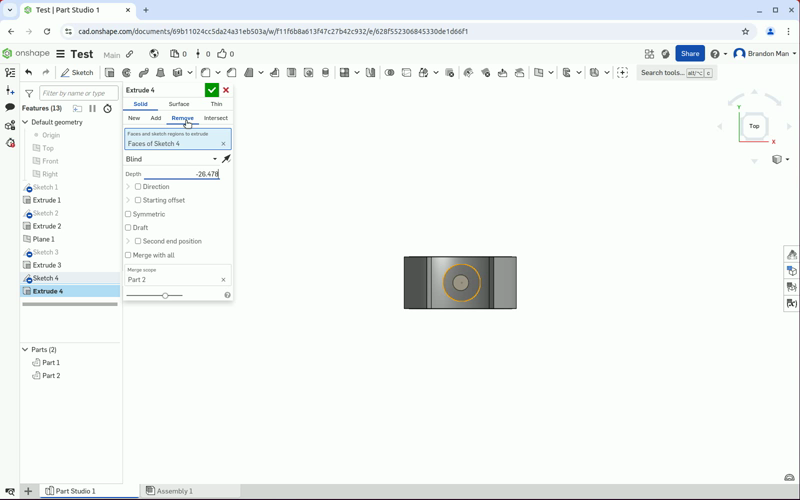
key(tab, 6)
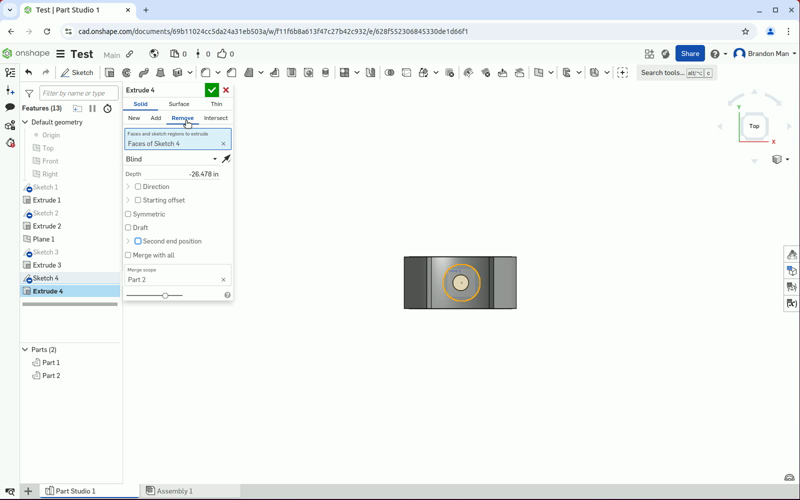
key(space)
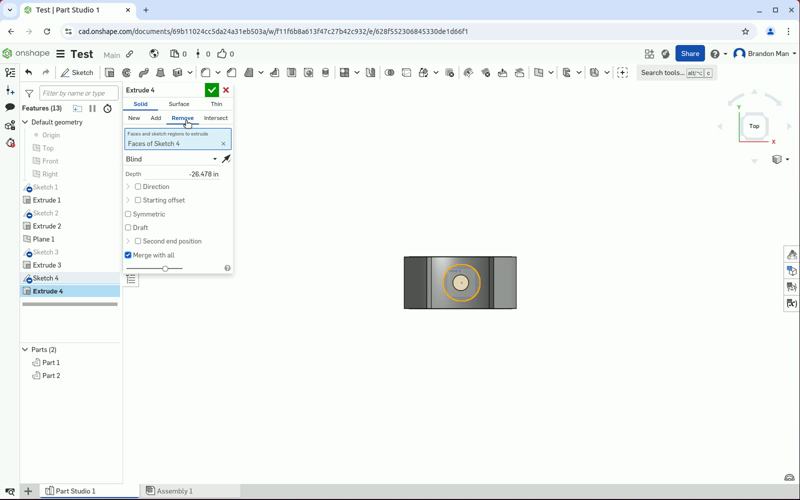
key(enter)
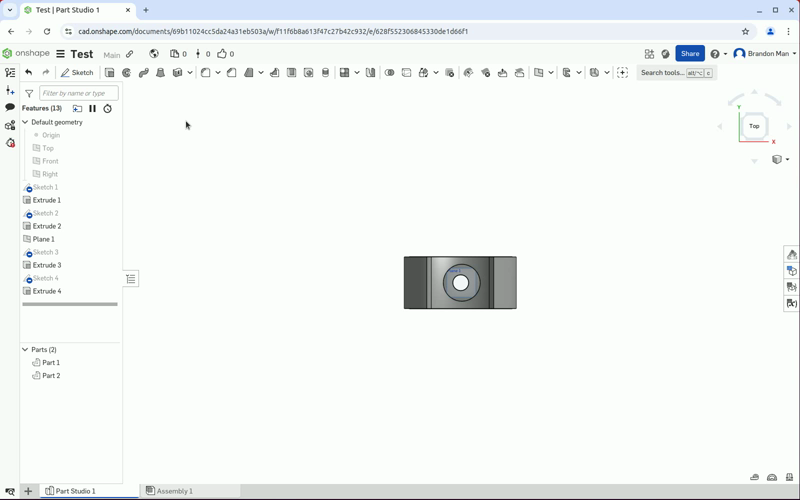
key(shift+h)
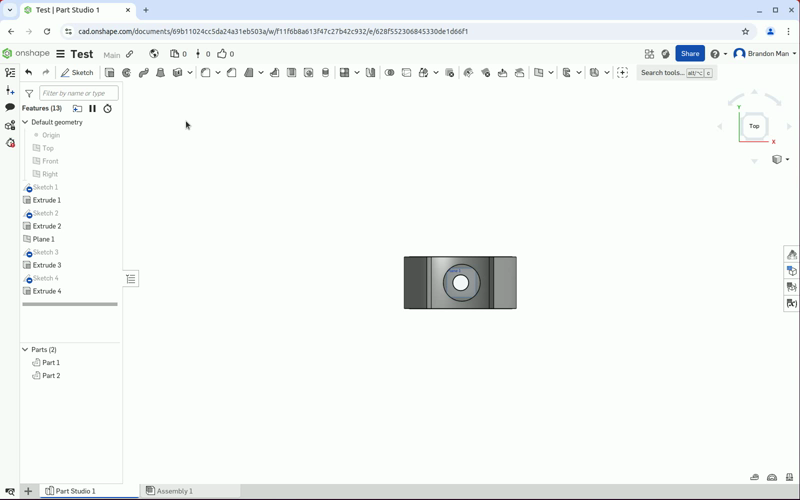
key(shift+h)
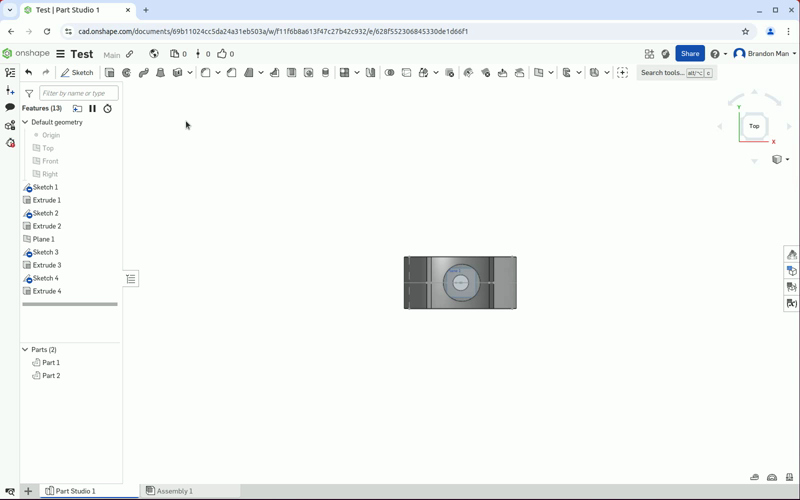
key(shift+7)
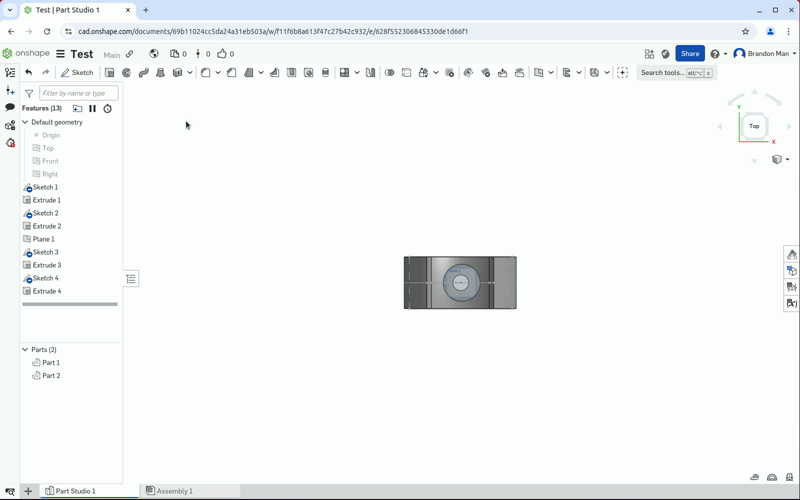
key(up, 3)
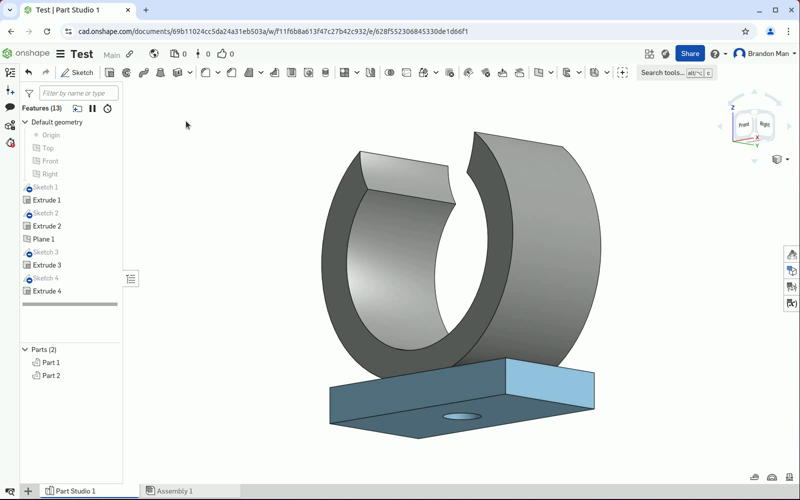
key(left, 3)
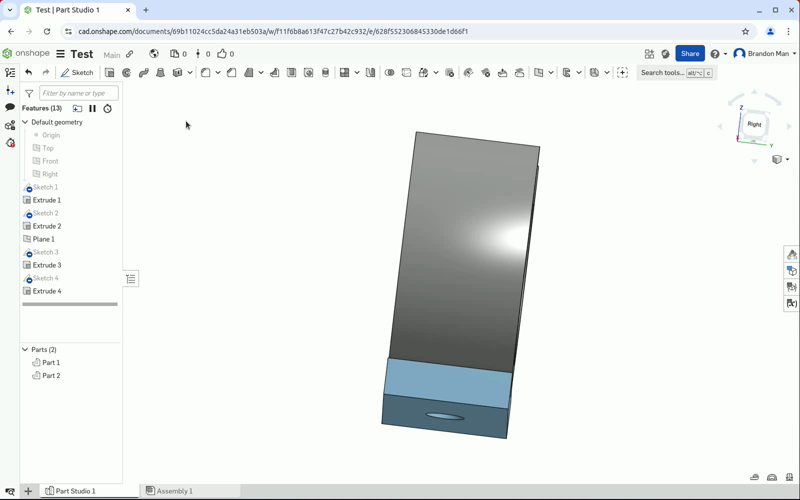
key(right, 3)
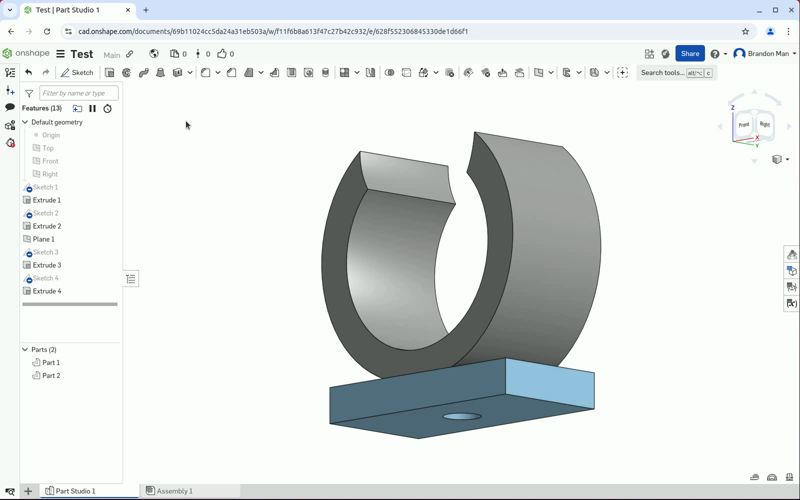
key(down, 3)
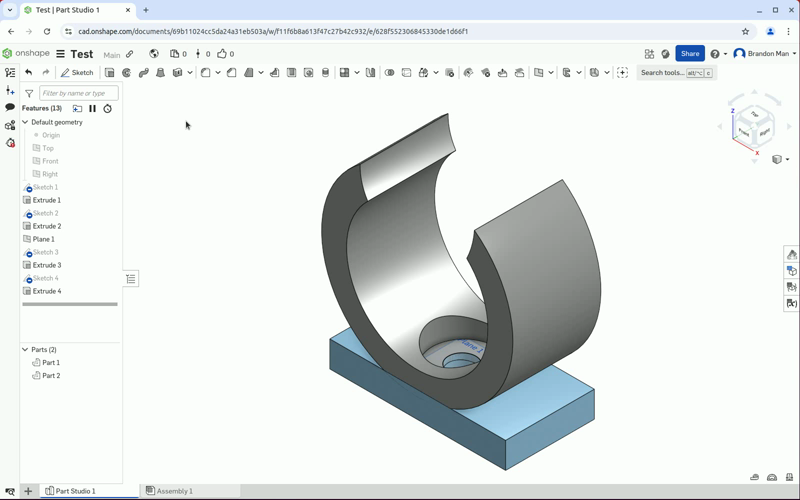
mouse_move(73, 189)
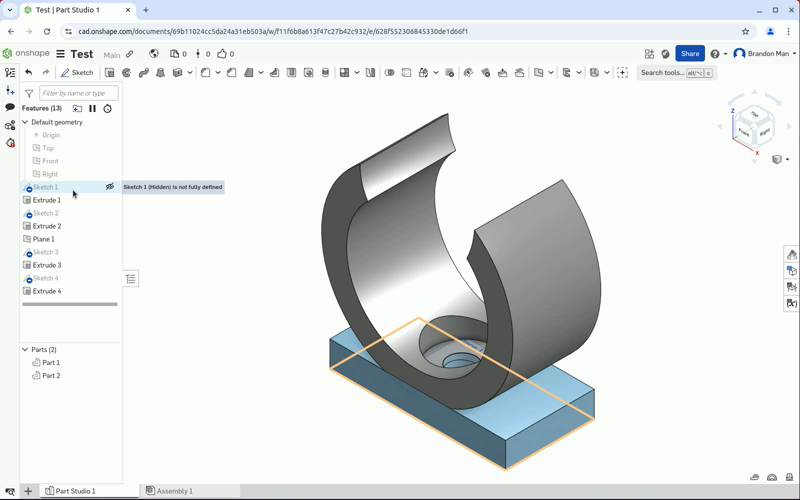
click(73, 189)